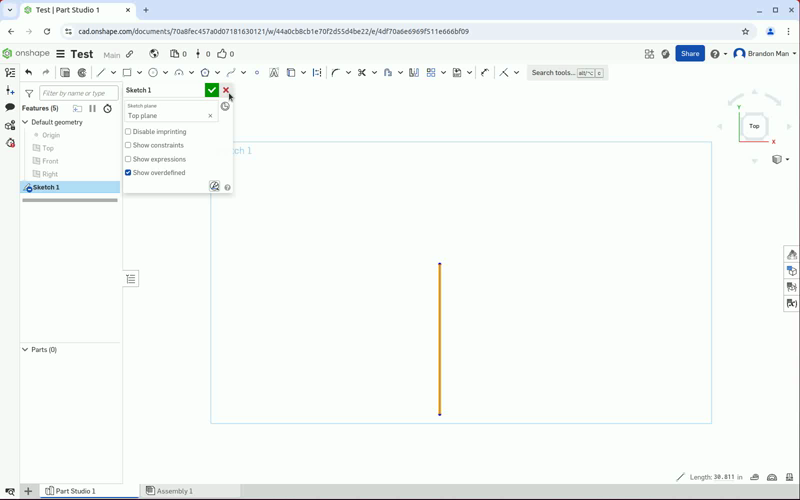
key(shift+h)
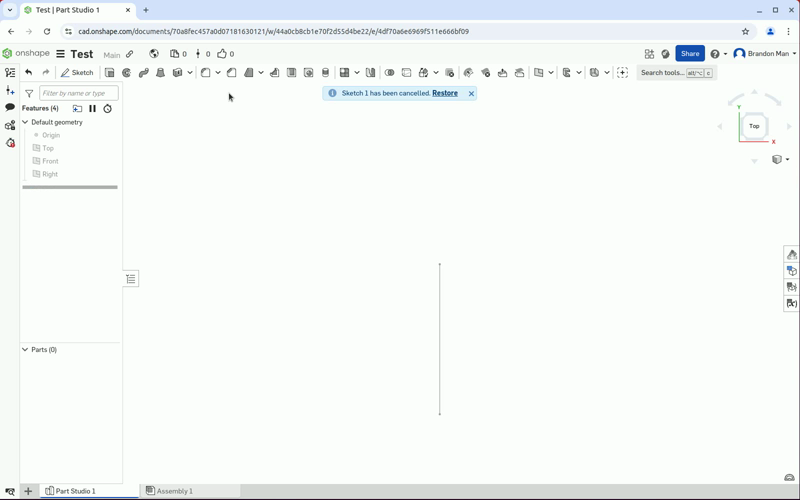
mouse_move(73, 352)
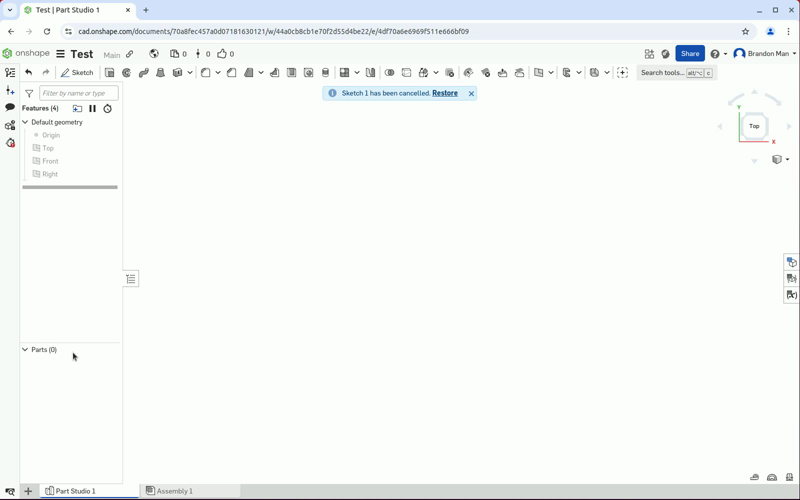
key(y)
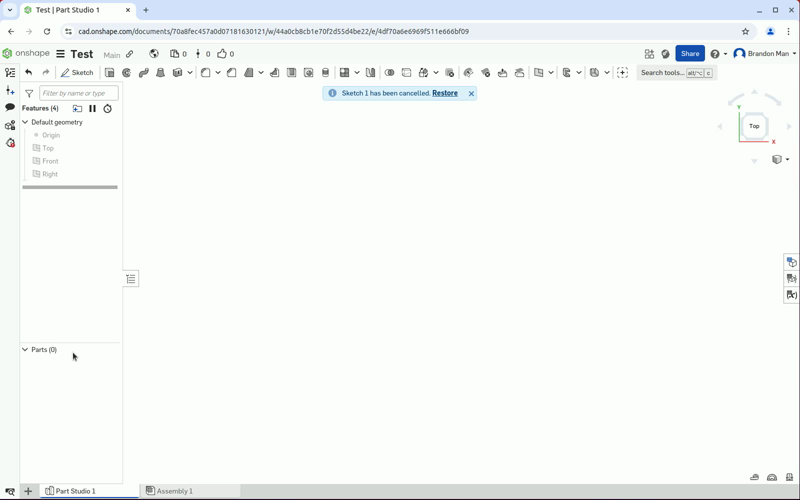
key(shift+p)
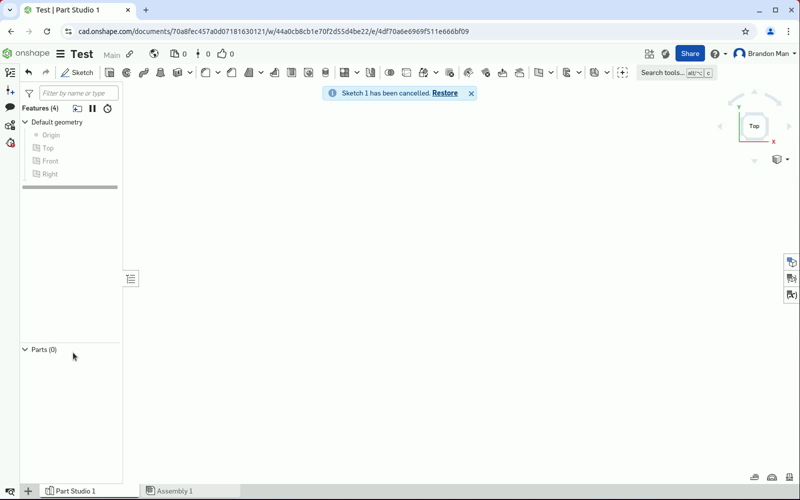
key(space)
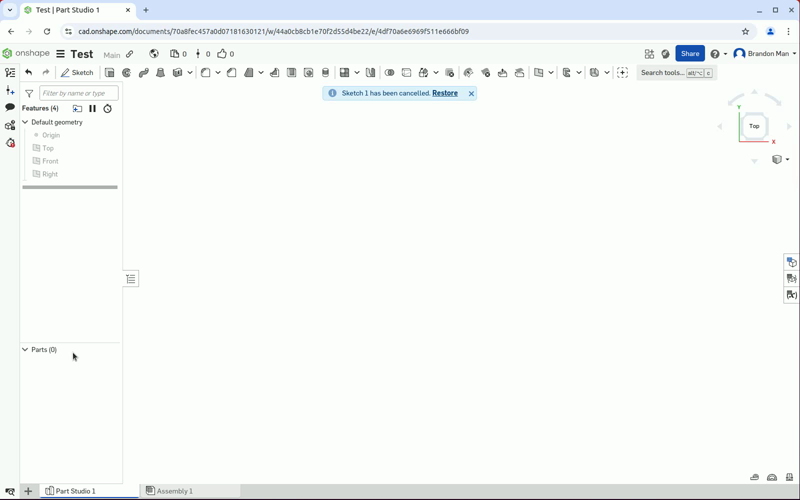
key_down(shift)
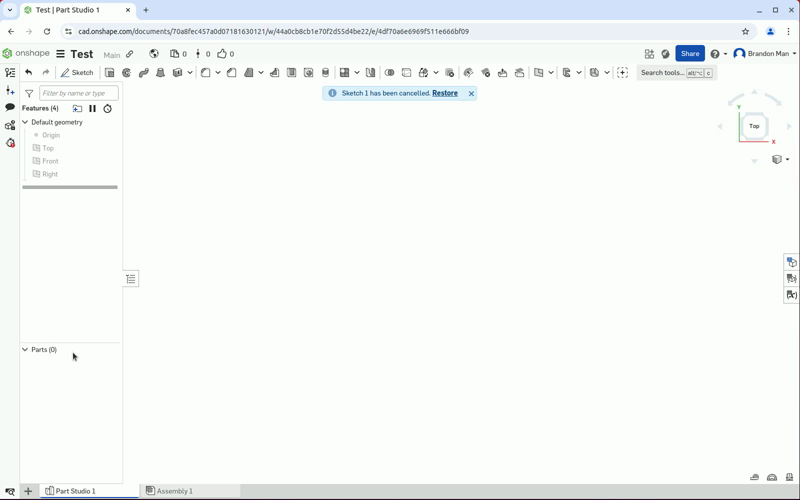
key(up)
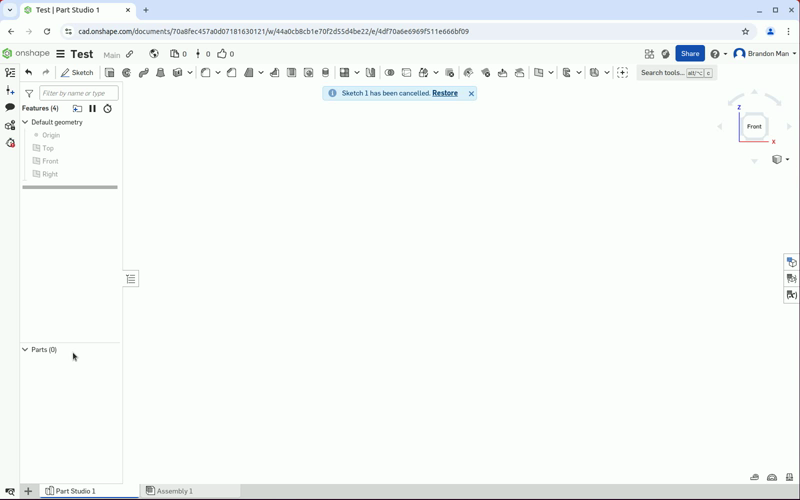
key_up(shift)
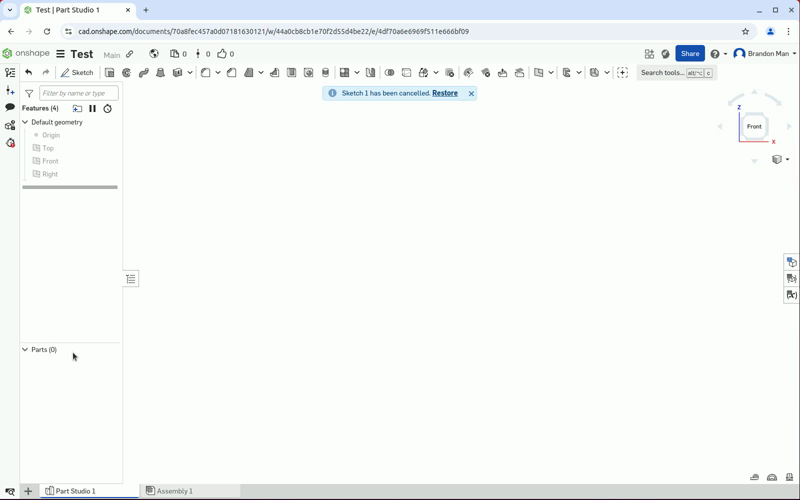
mouse_move(73, 352)
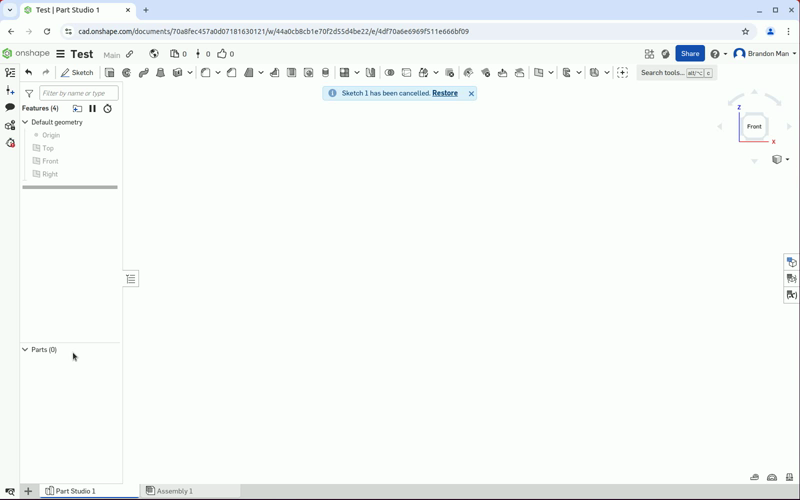
key(shift+y)
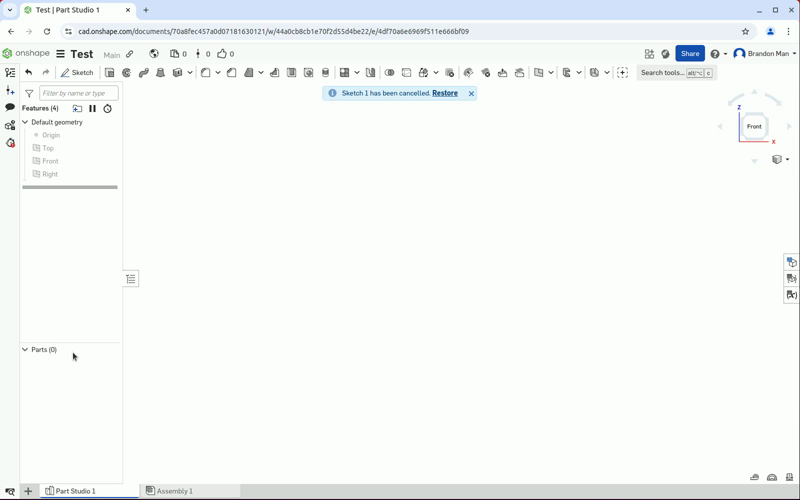
key(shift+s)
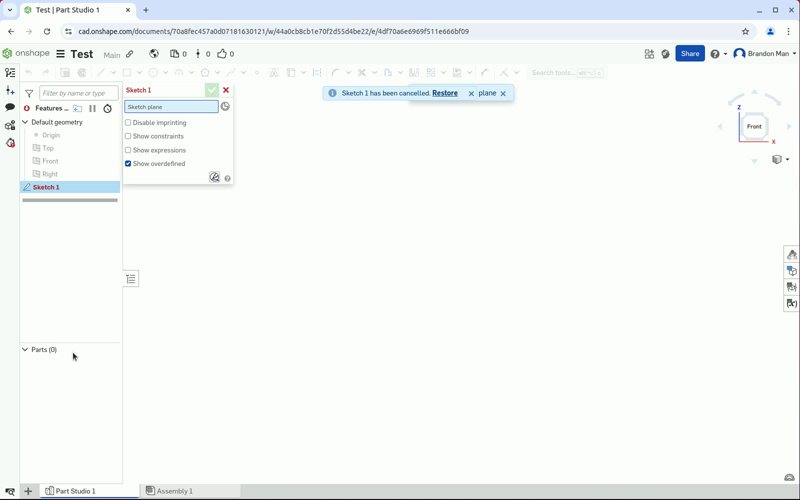
mouse_move(73, 163)
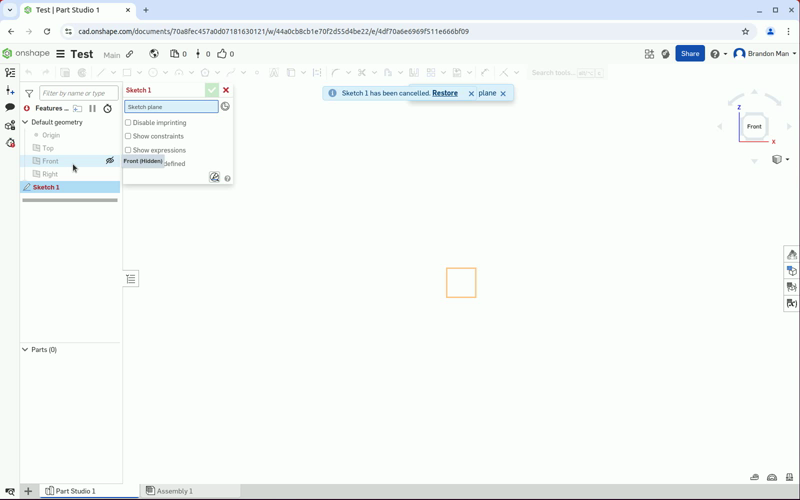
click(73, 163)
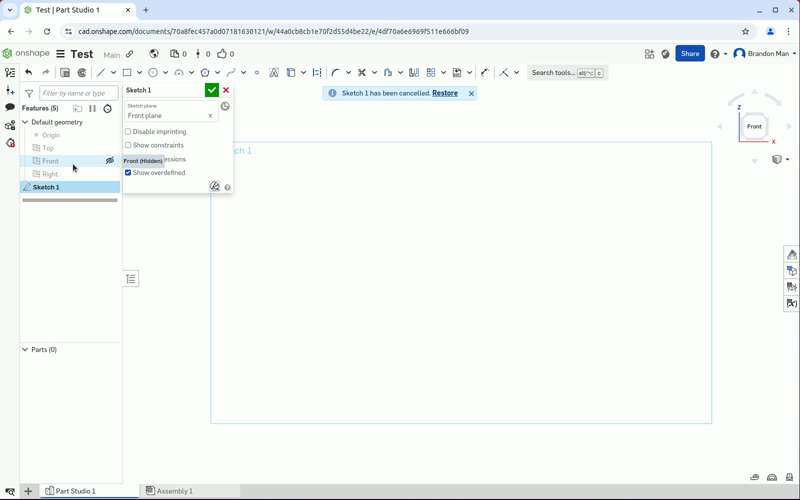
mouse_move(73, 352)
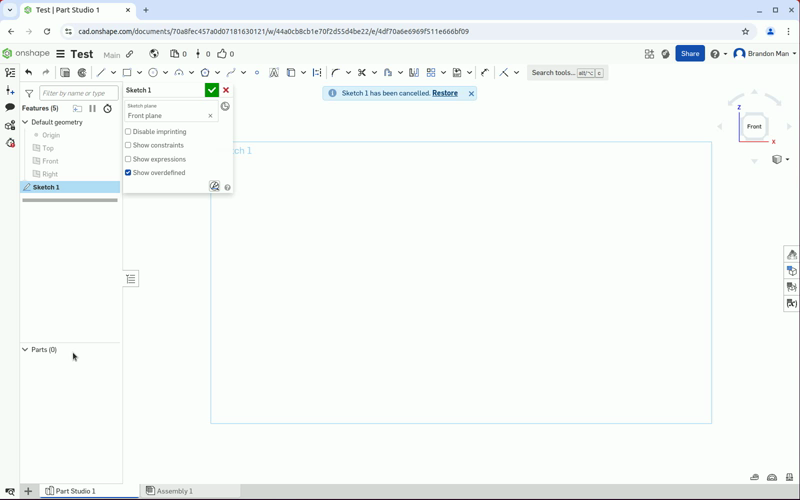
key(y)
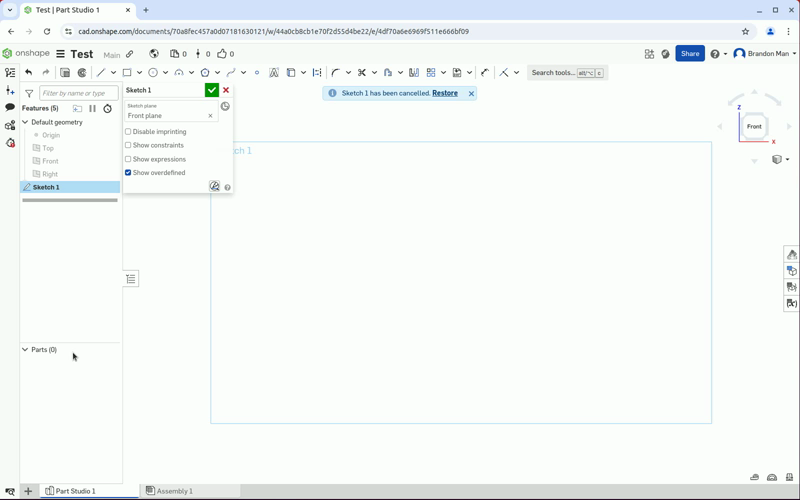
key(l)
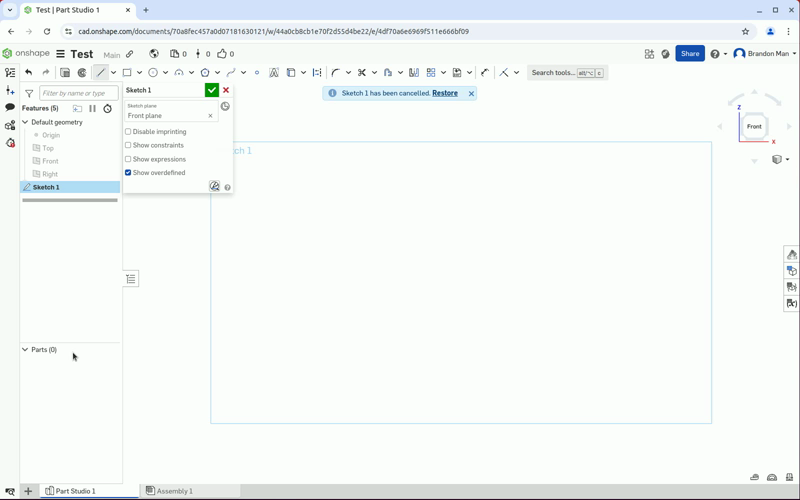
key_down(shift)
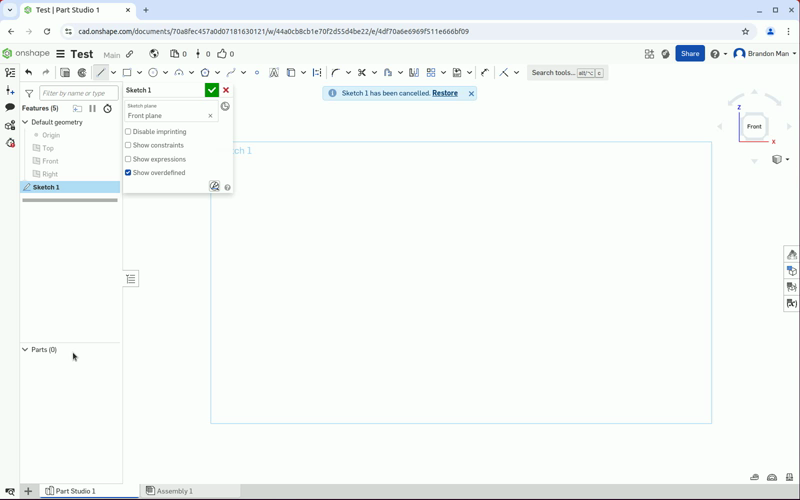
mouse_move(460, 290)
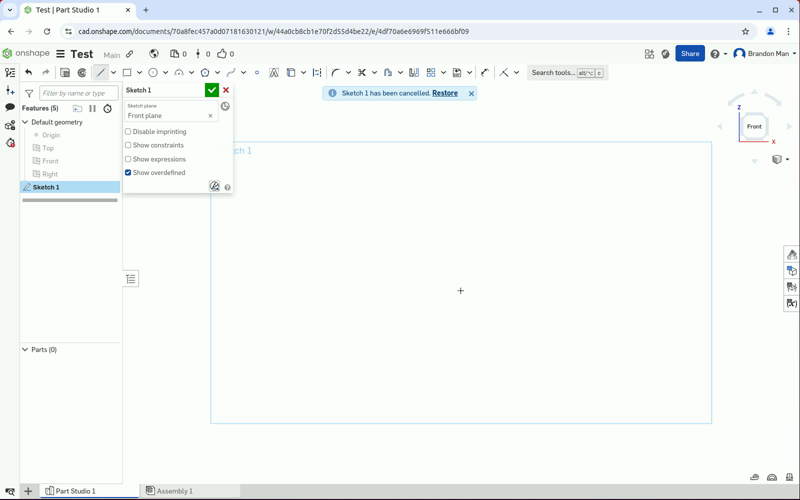
click(460, 290)
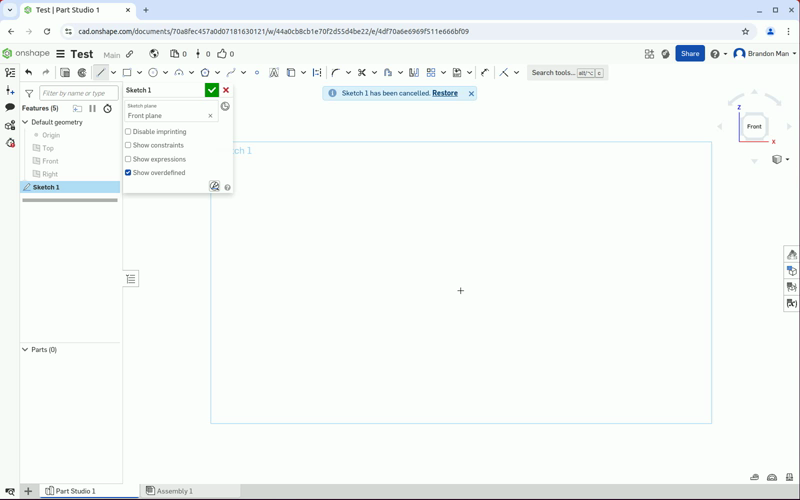
key_up(shift)
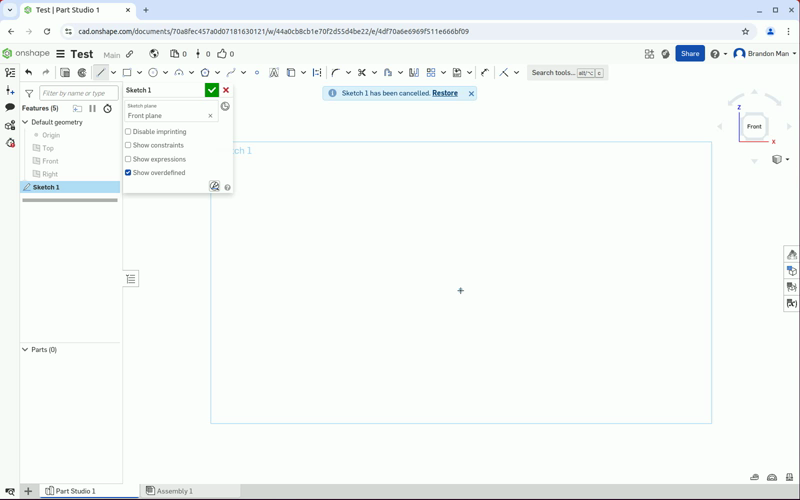
key_down(shift)
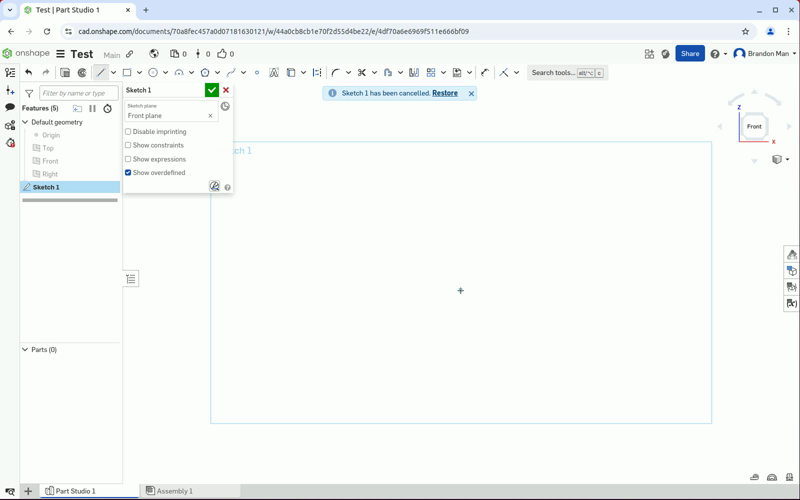
mouse_move(490, 290)
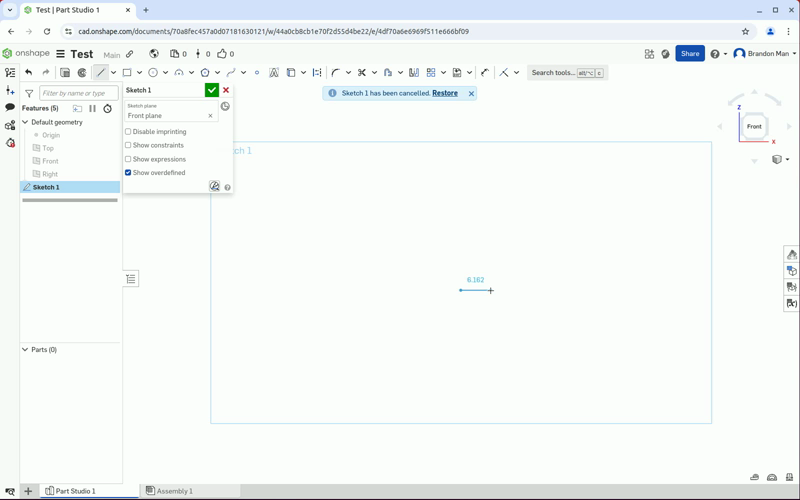
mouse_move(499, 290)
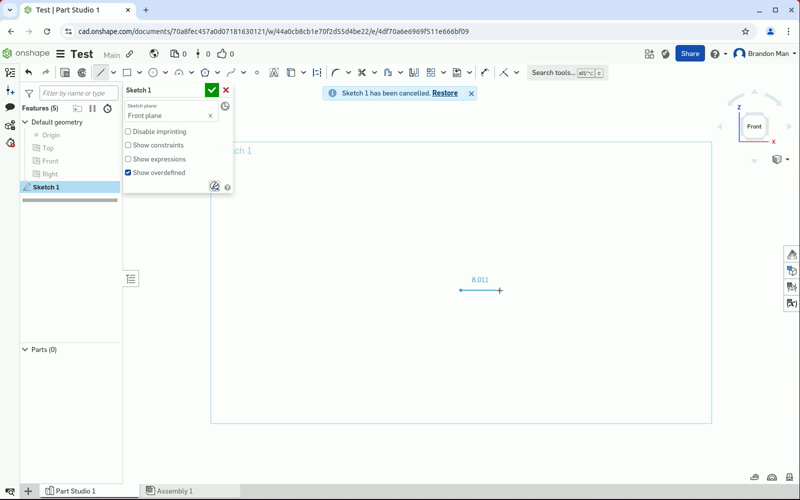
click(499, 290)
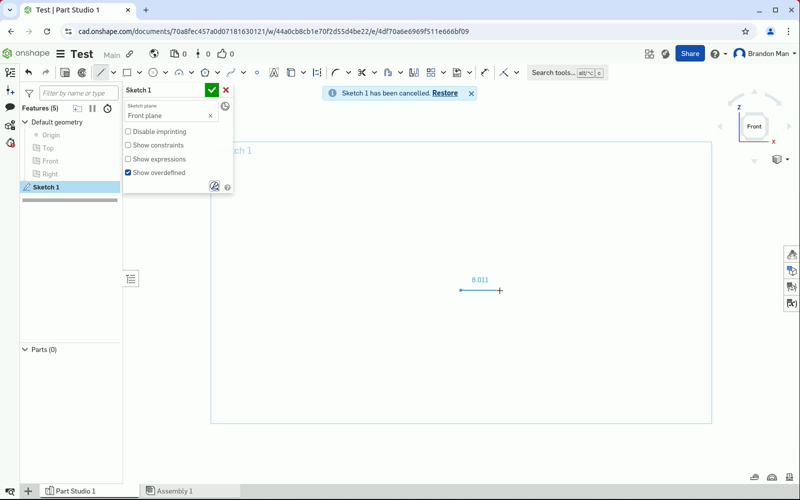
key_up(shift)
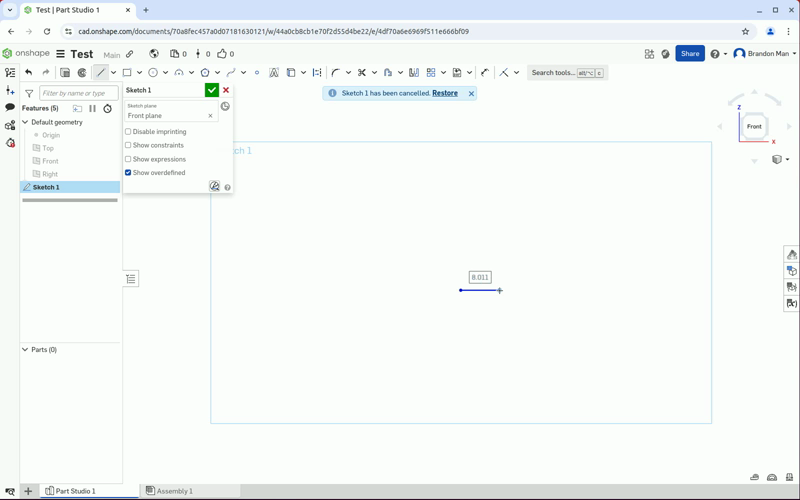
key_down(shift)
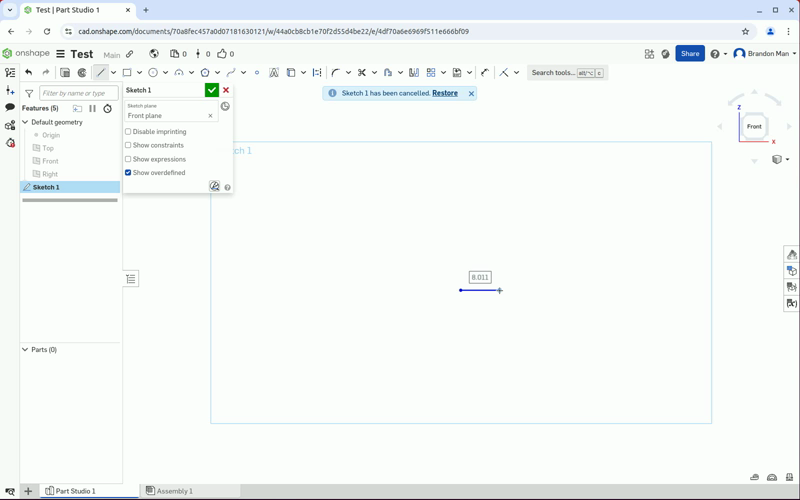
mouse_move(556, 191)
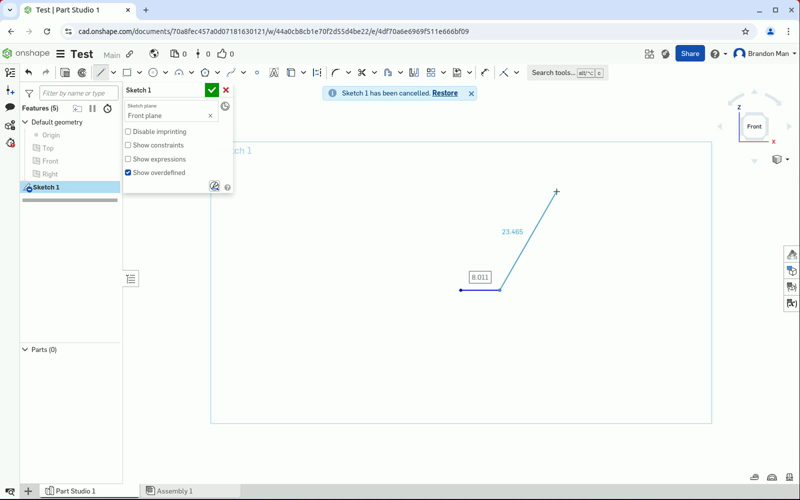
click(556, 191)
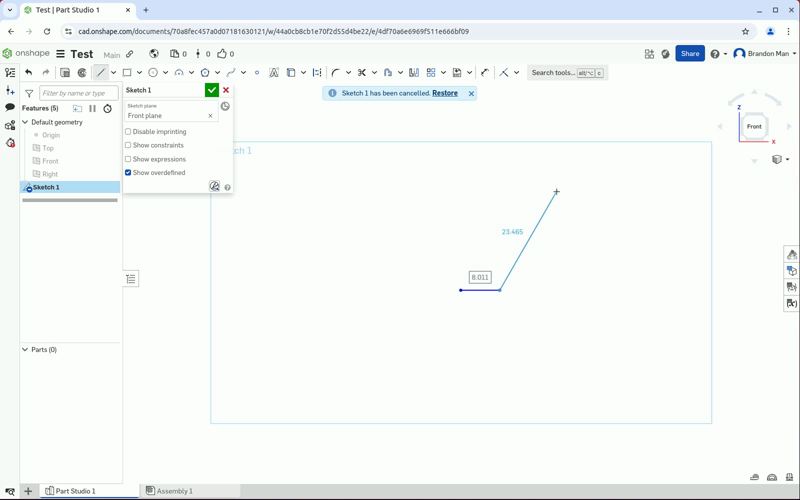
key_up(shift)
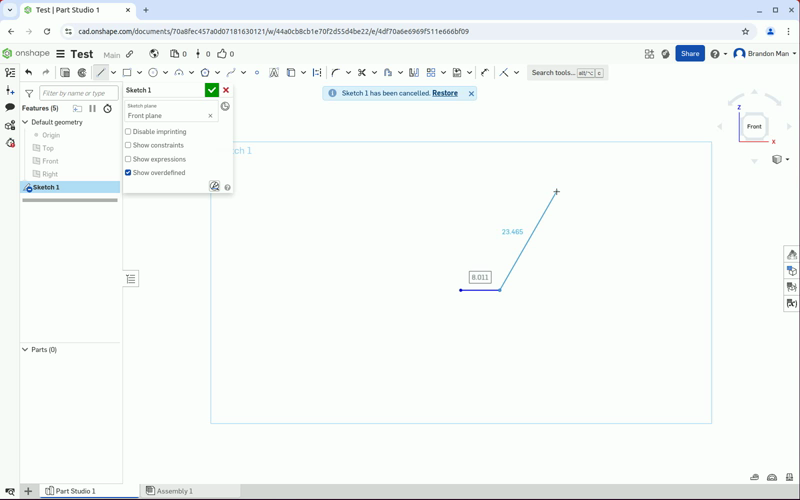
key_down(shift)
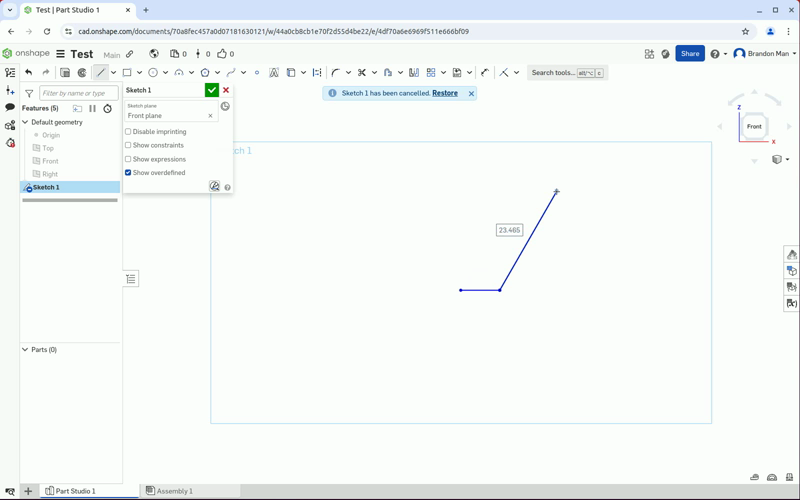
mouse_move(586, 191)
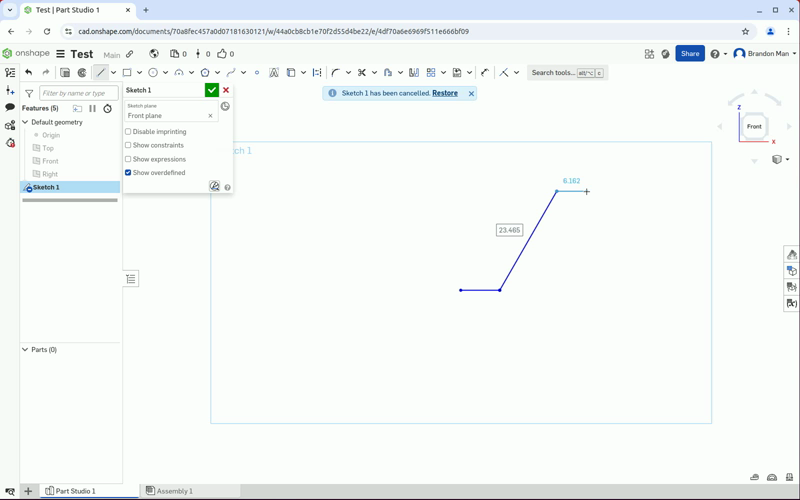
mouse_move(549, 187)
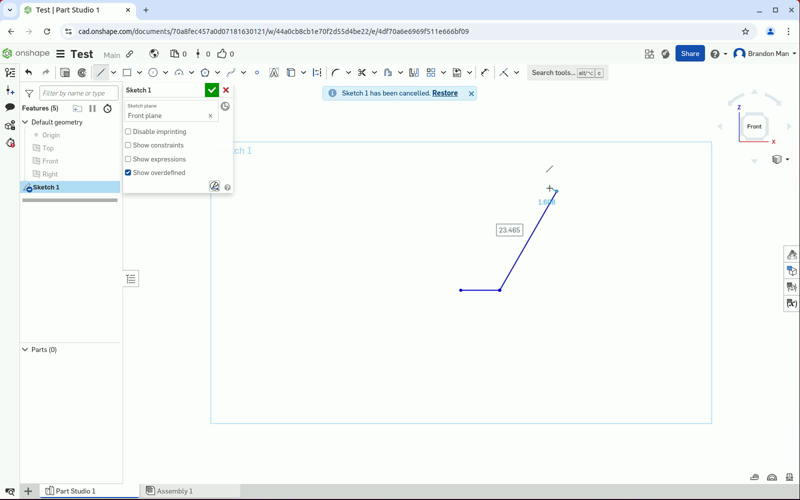
scroll(6)
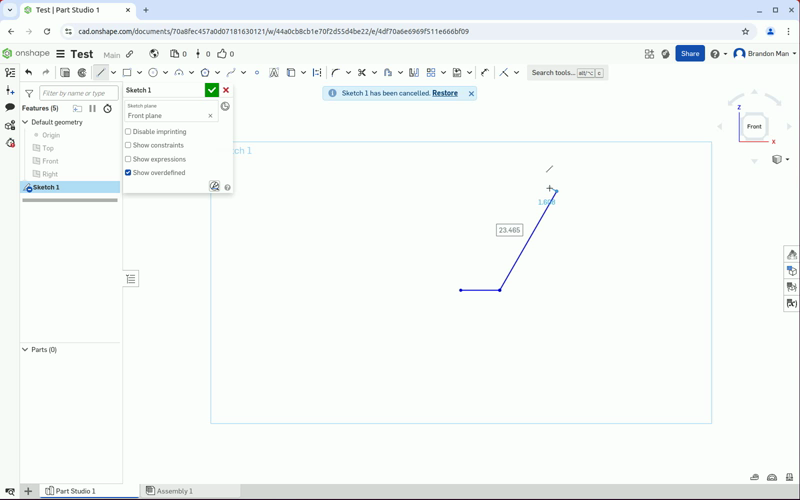
scroll(6)
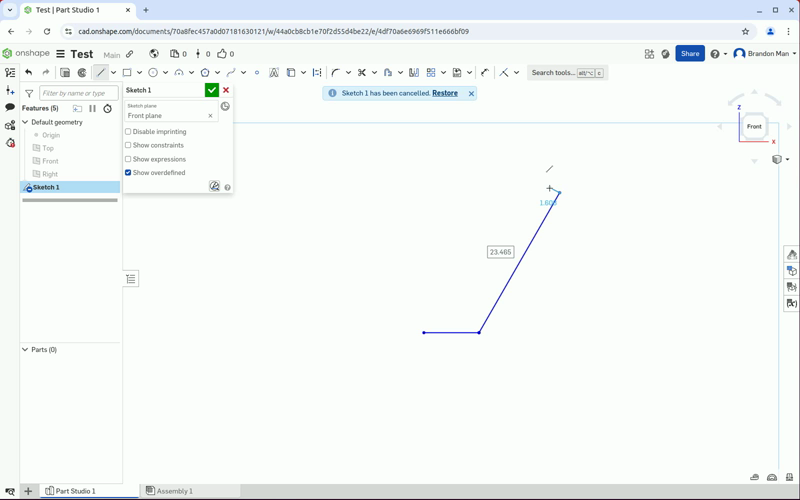
scroll(6)
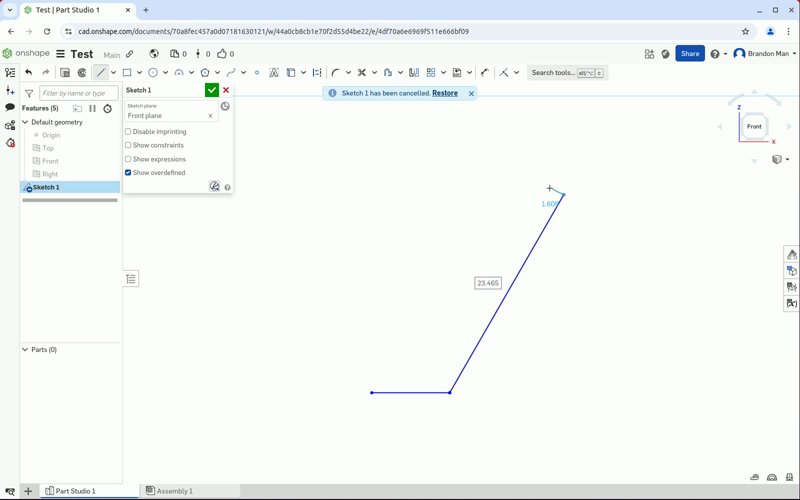
scroll(6)
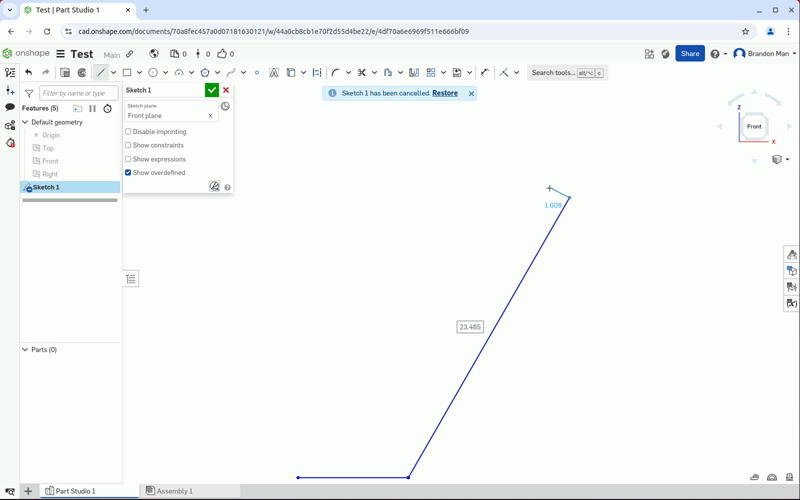
scroll(6)
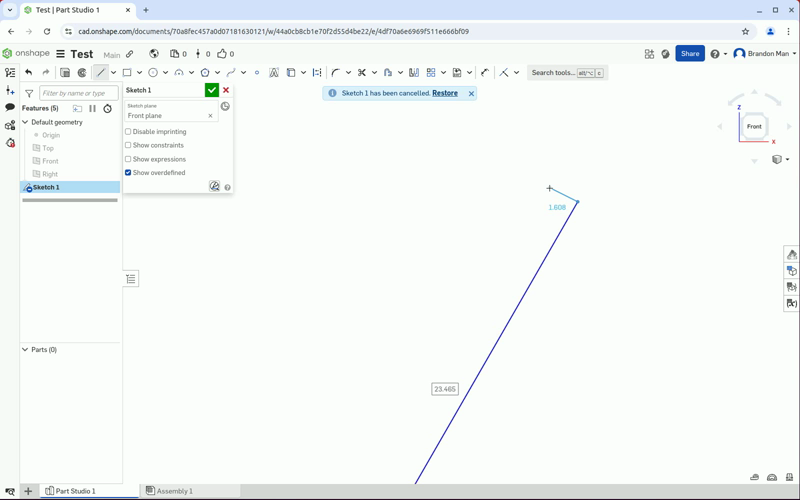
scroll(6)
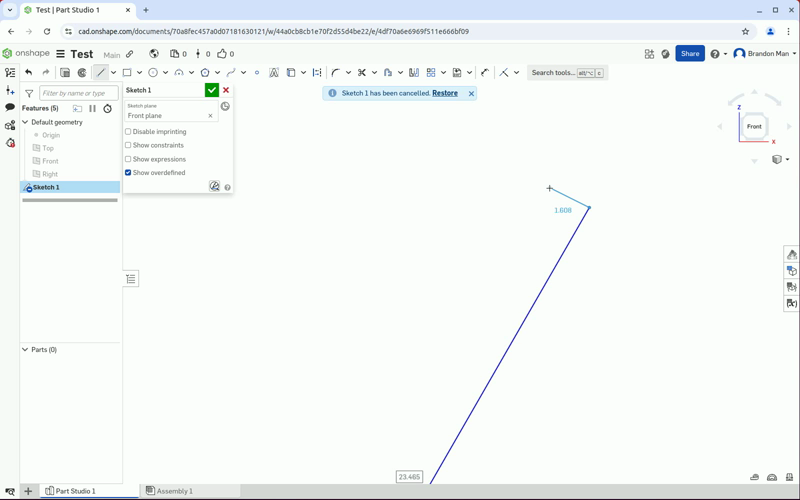
scroll(6)
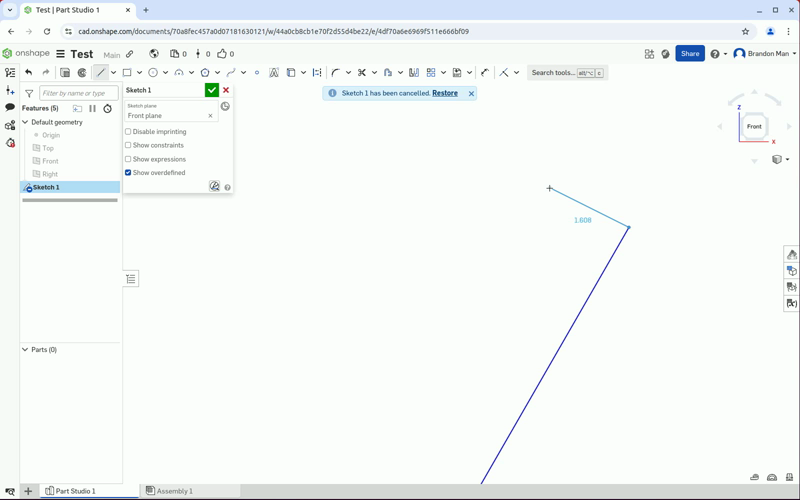
click(549, 187)
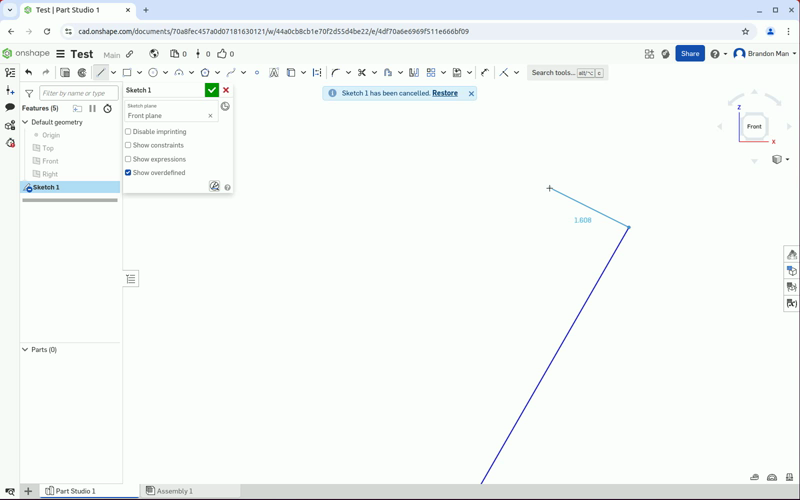
scroll(-6)
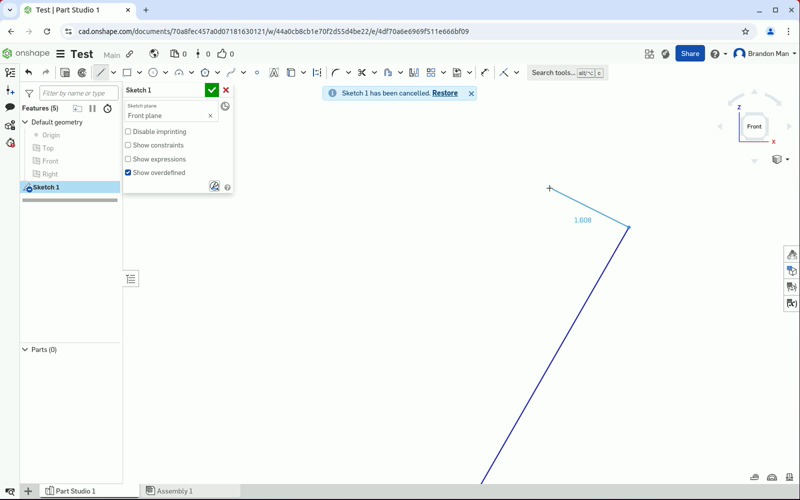
scroll(-6)
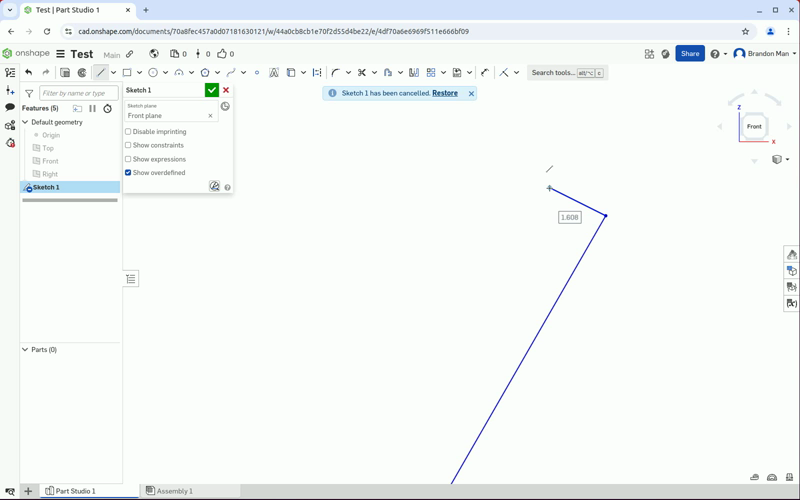
scroll(-6)
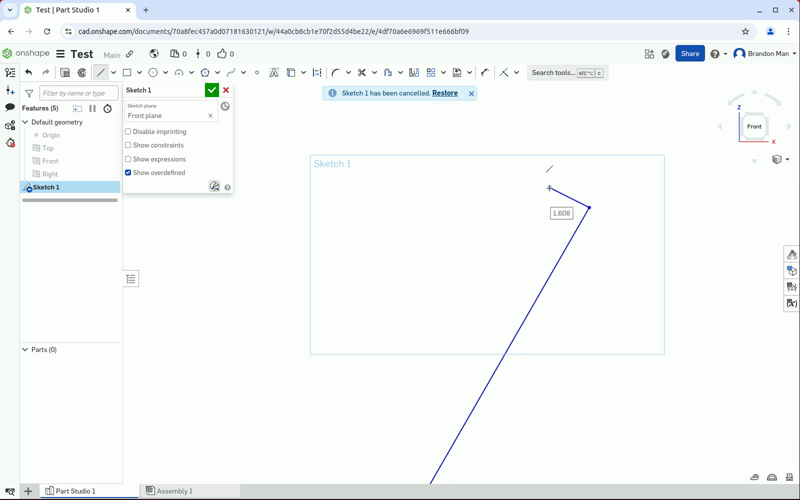
scroll(-6)
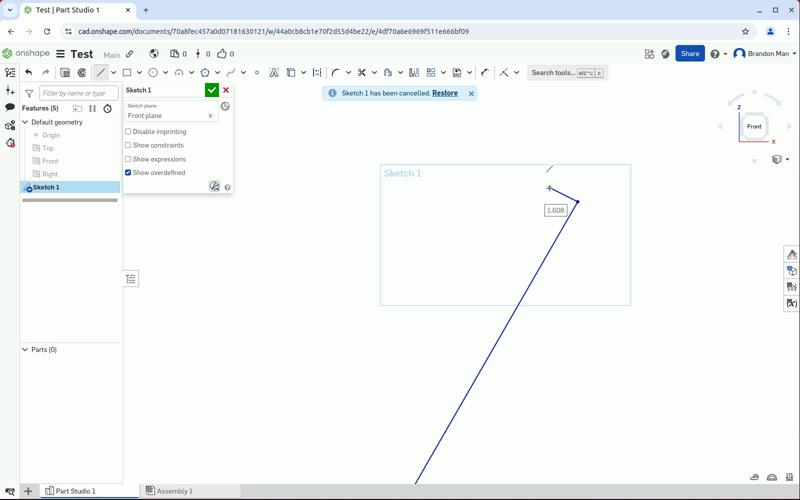
scroll(-6)
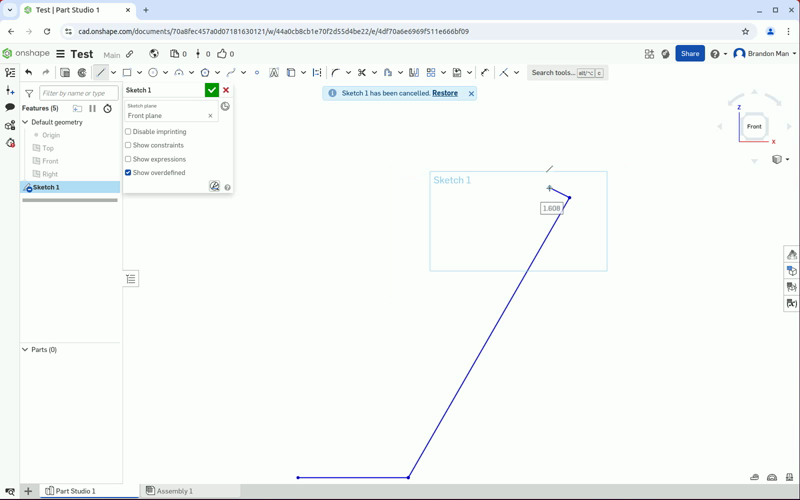
scroll(-6)
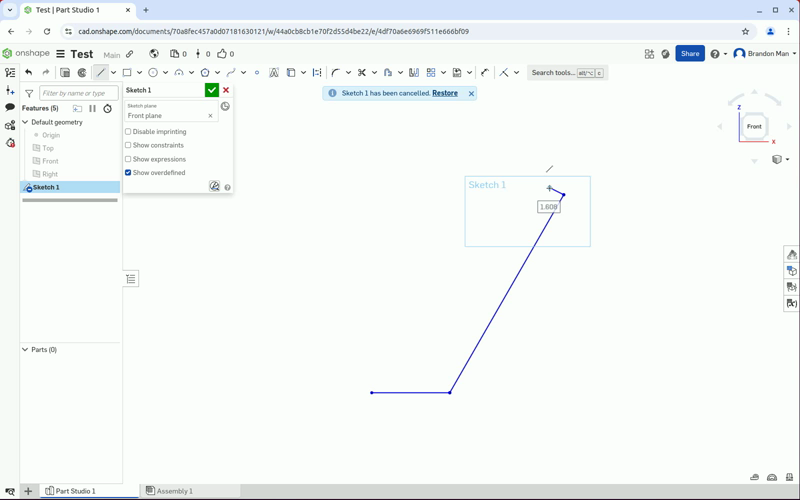
scroll(-6)
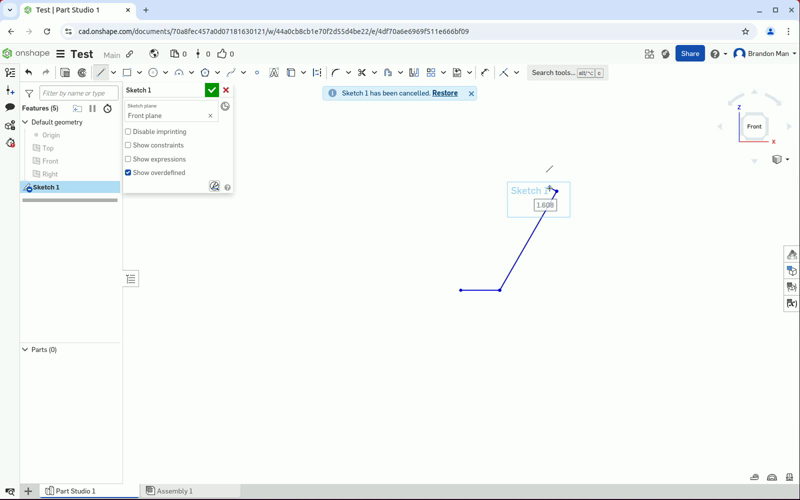
key_up(shift)
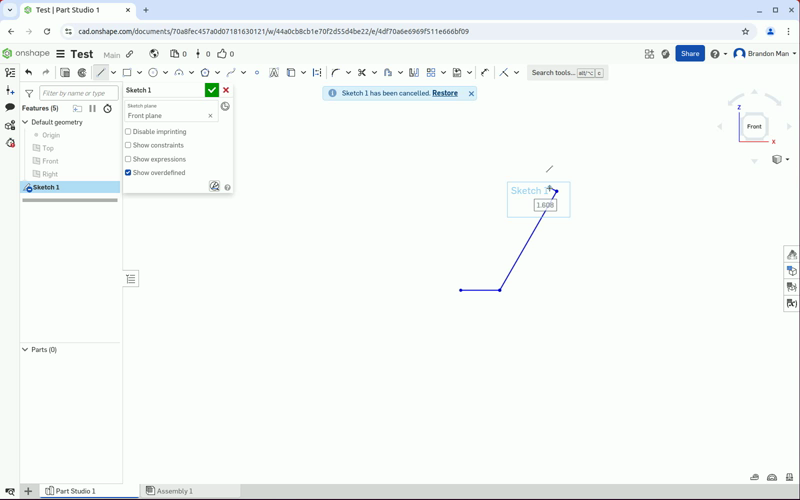
key_down(shift)
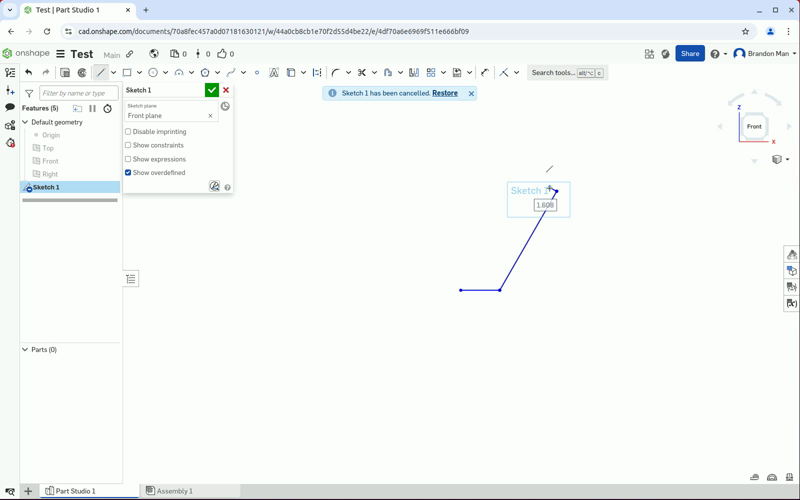
mouse_move(496, 281)
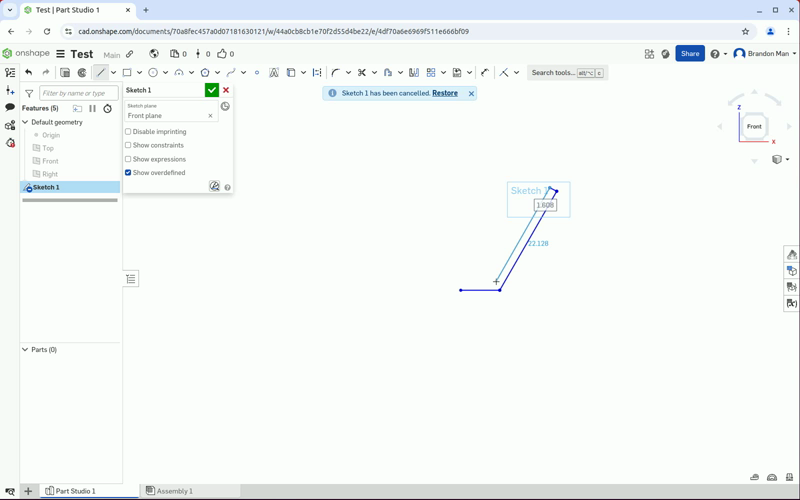
click(496, 281)
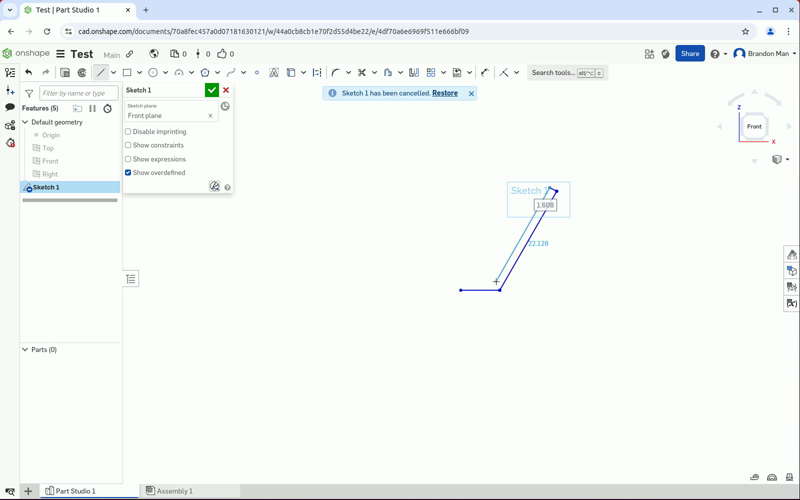
key_up(shift)
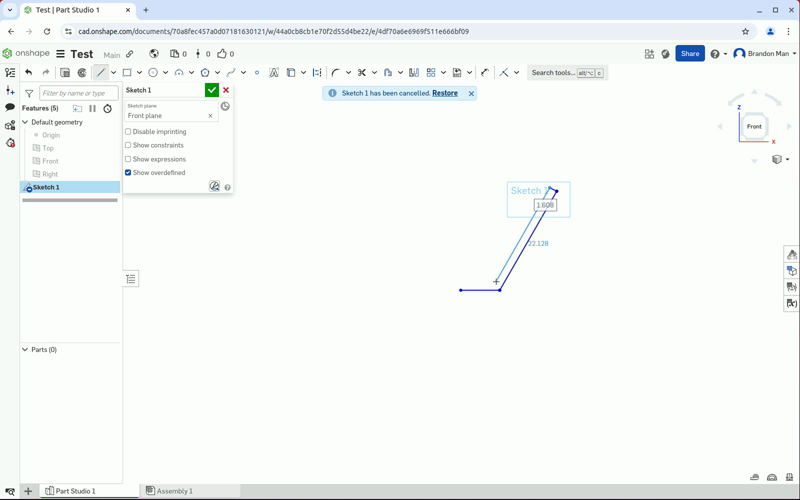
key(esc)
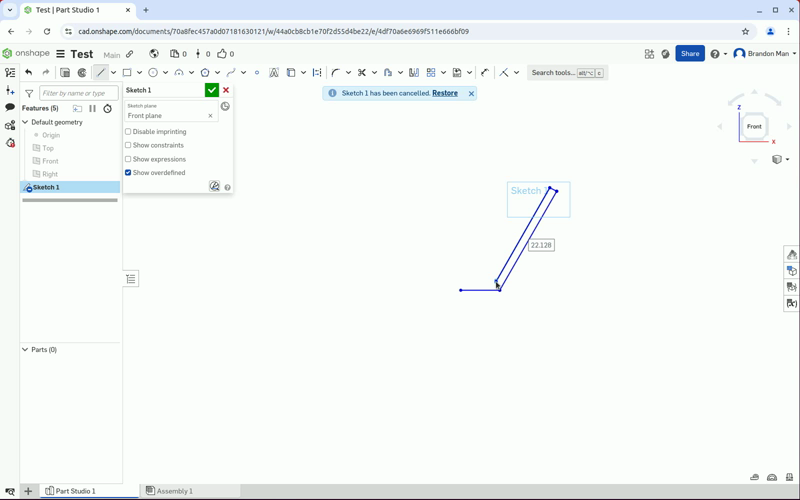
key(a)
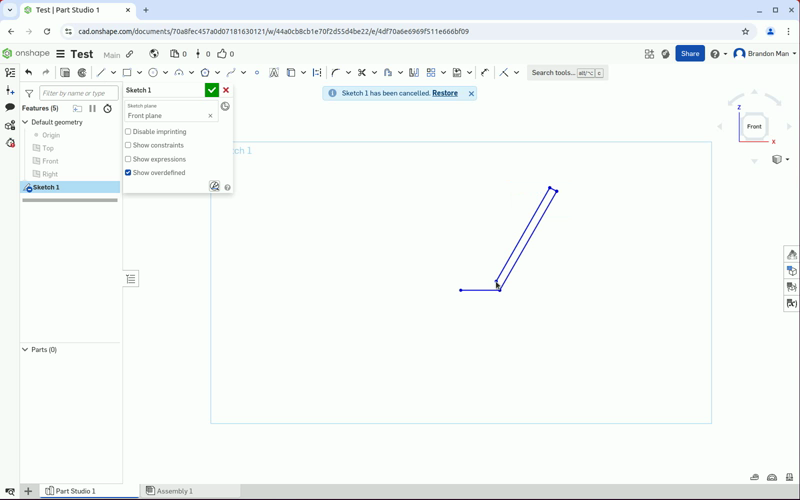
mouse_move(496, 281)
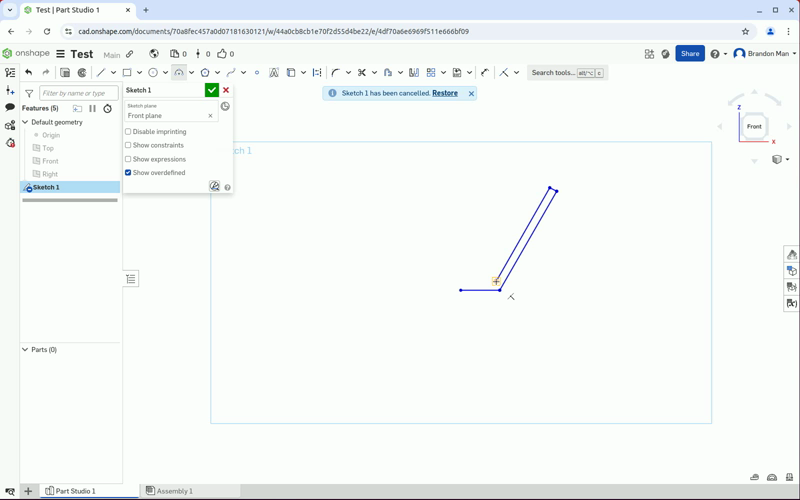
click(496, 281)
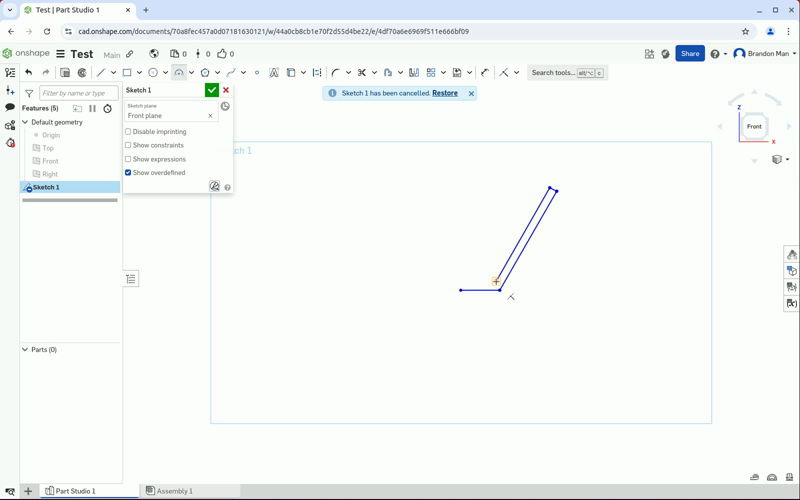
key_down(shift)
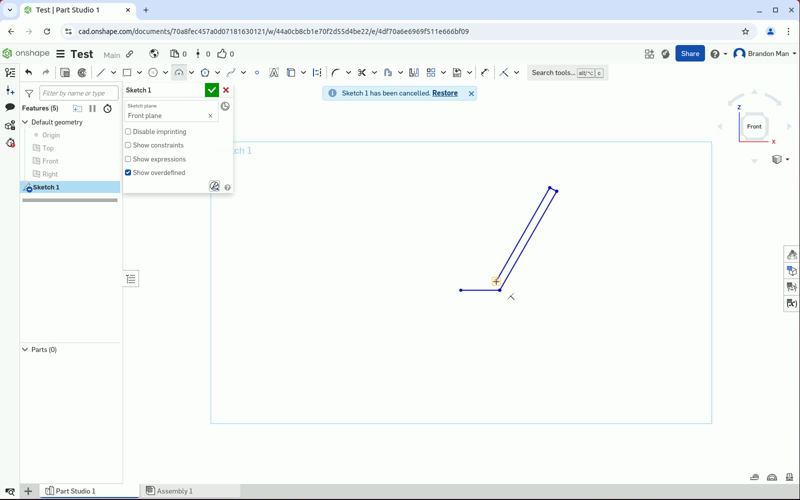
mouse_move(492, 283)
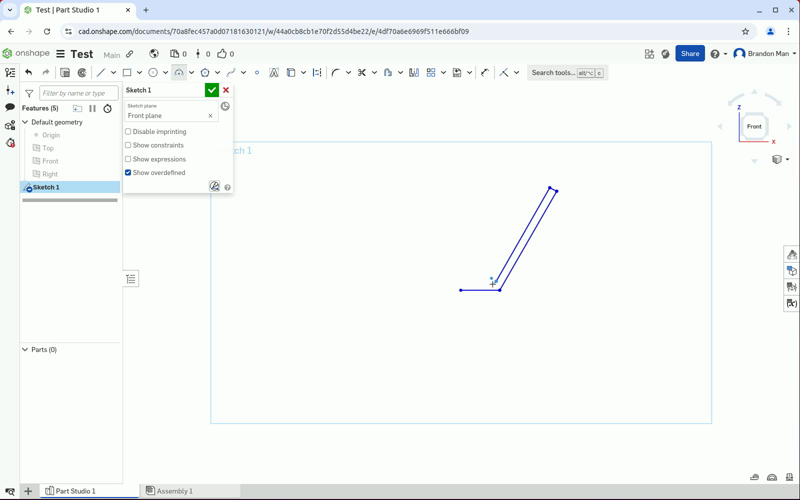
scroll(6)
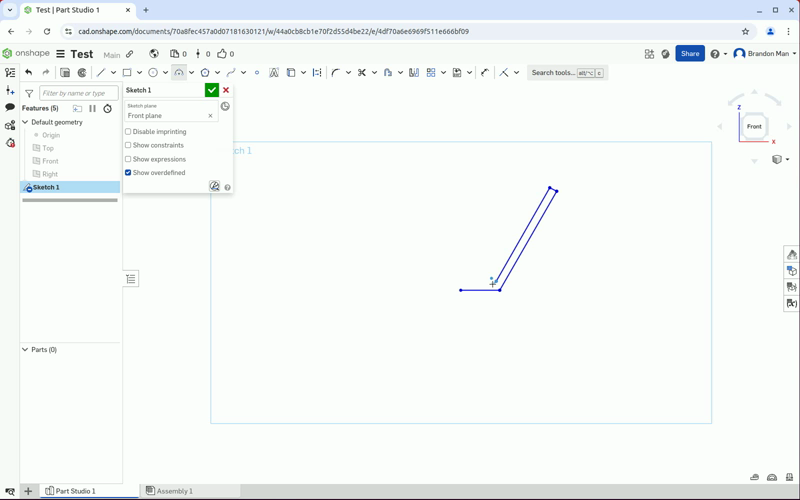
scroll(6)
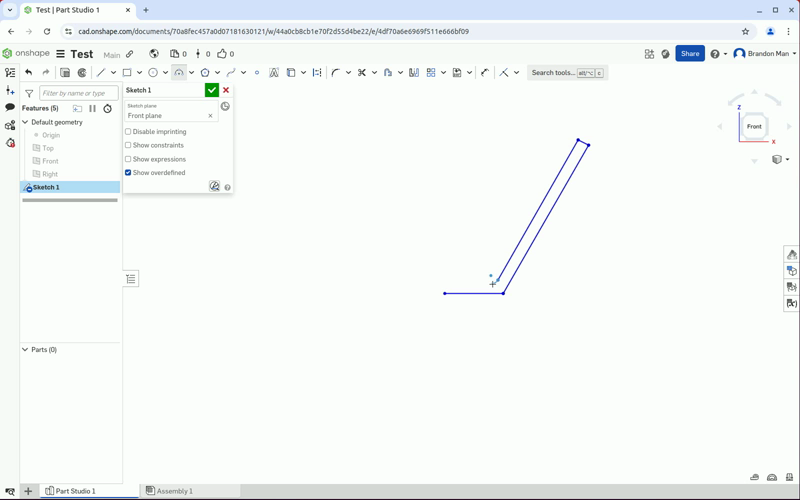
scroll(6)
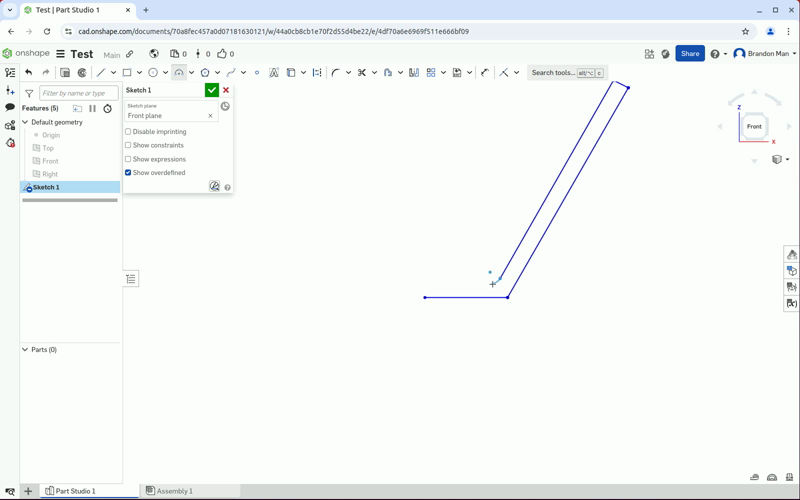
scroll(6)
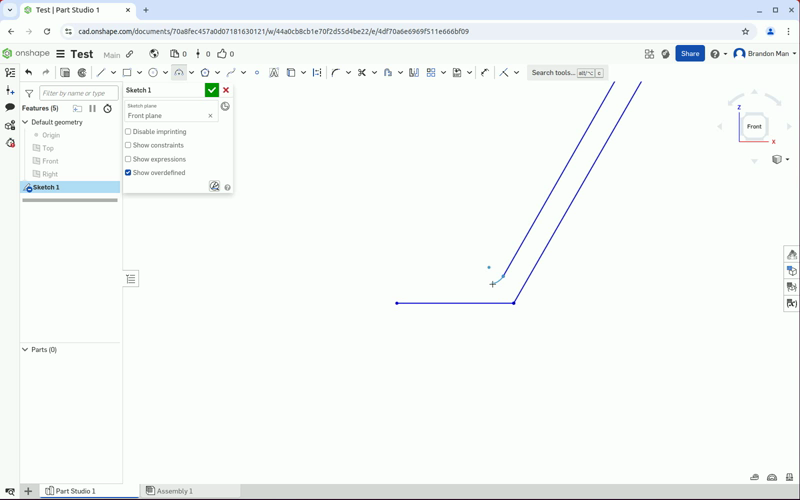
scroll(6)
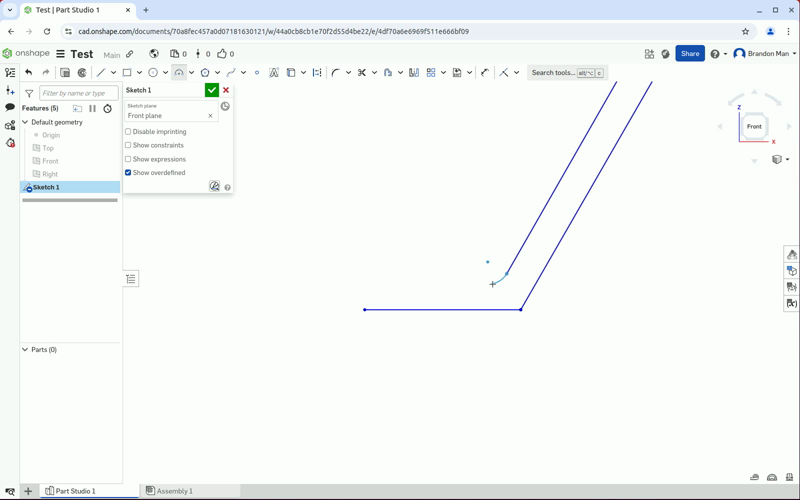
scroll(6)
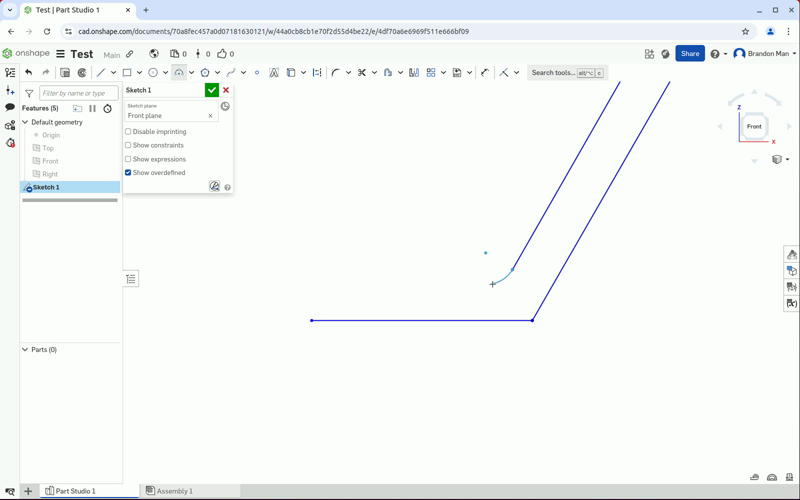
scroll(6)
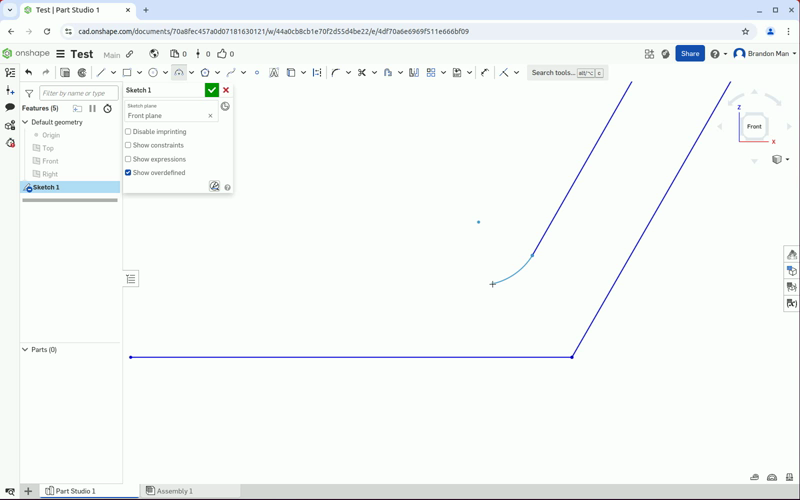
click(492, 283)
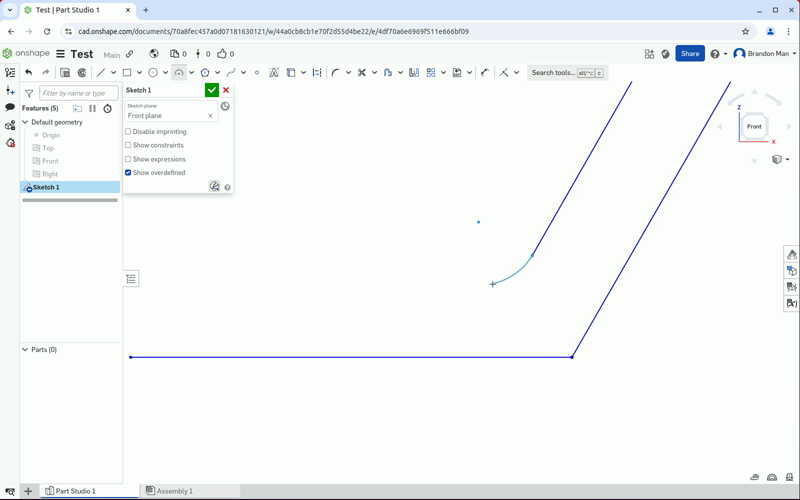
scroll(-6)
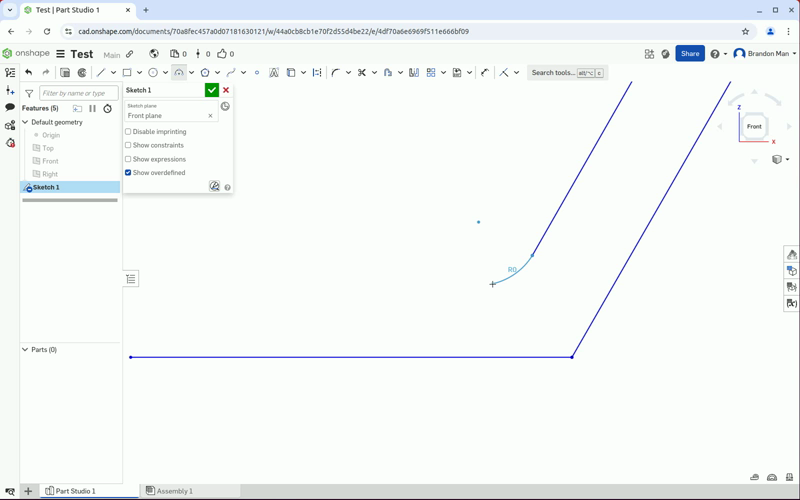
scroll(-6)
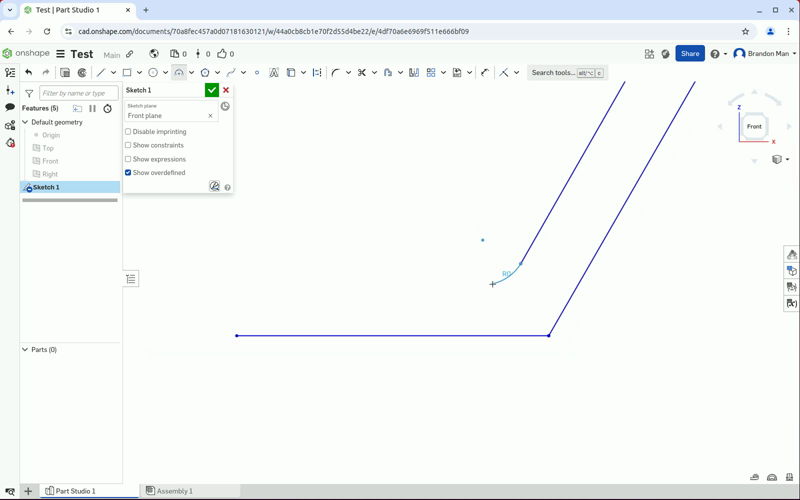
scroll(-6)
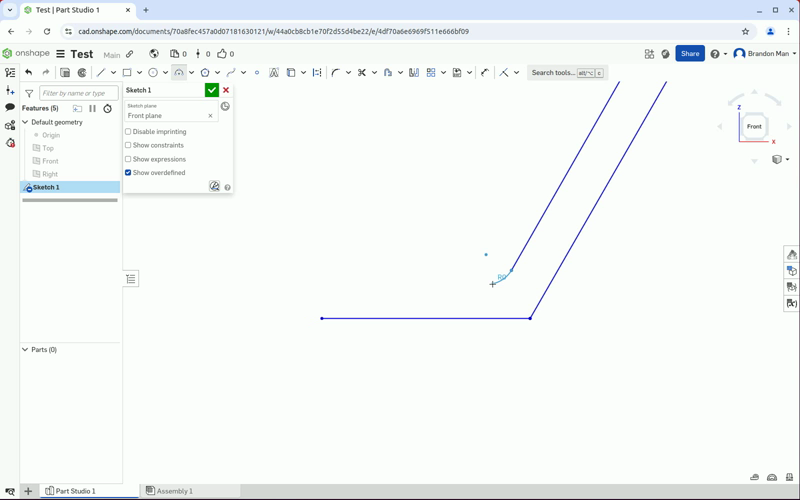
scroll(-6)
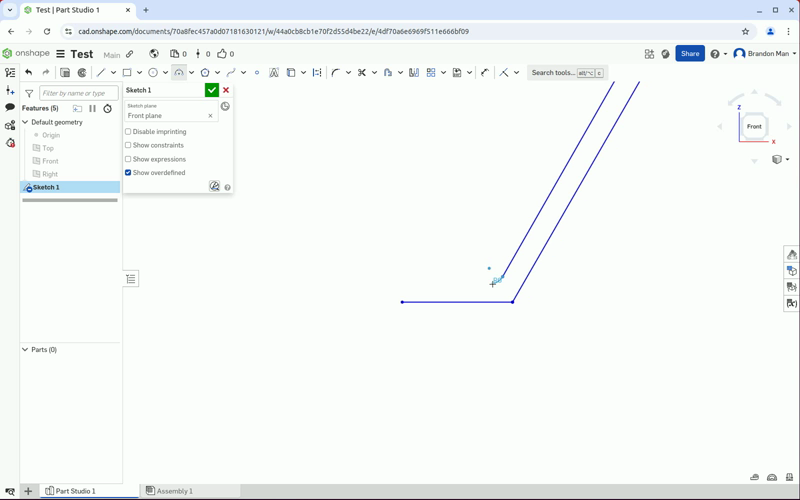
scroll(-6)
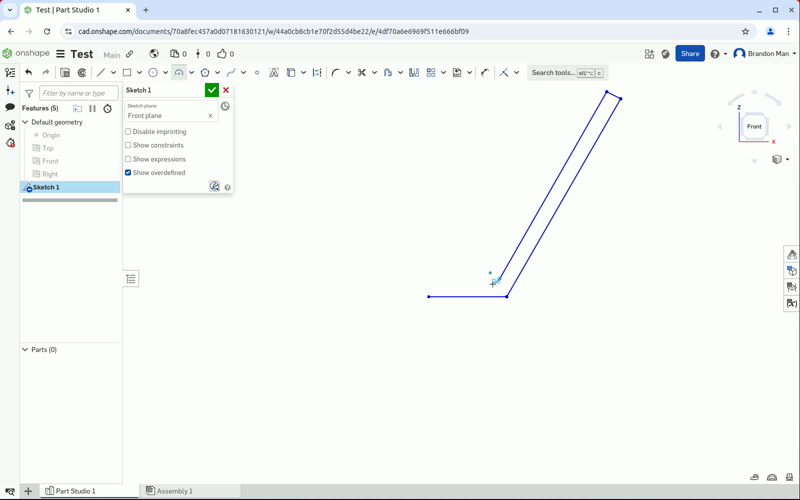
scroll(-6)
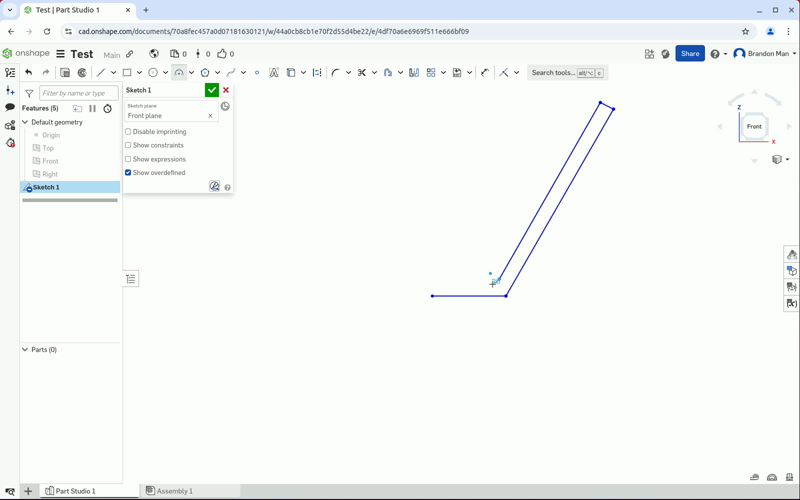
scroll(-6)
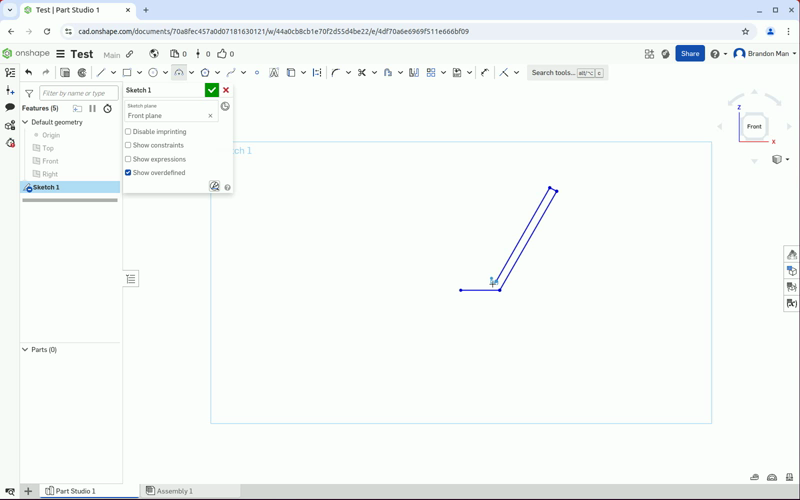
mouse_move(497, 285)
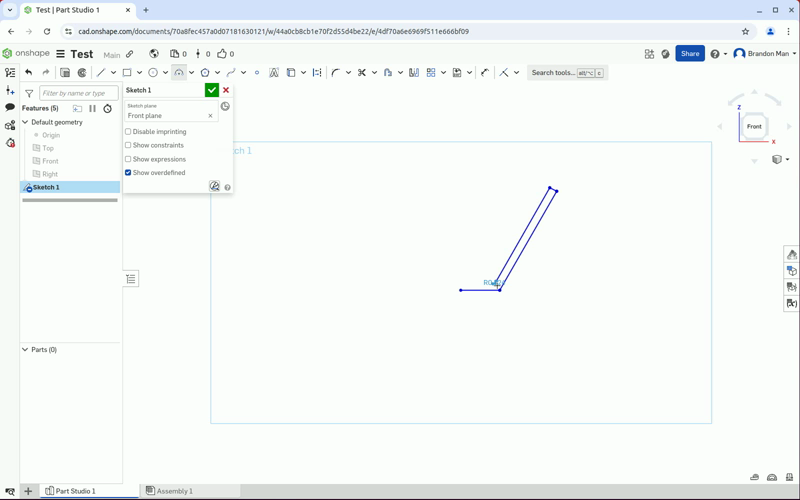
scroll(6)
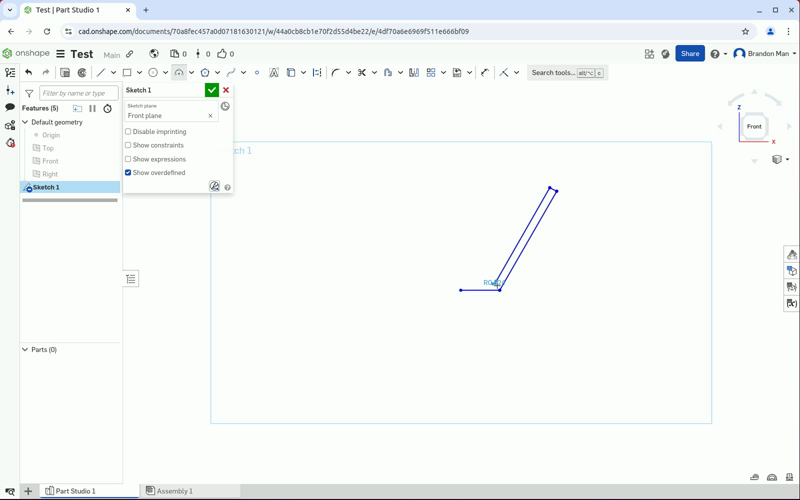
scroll(6)
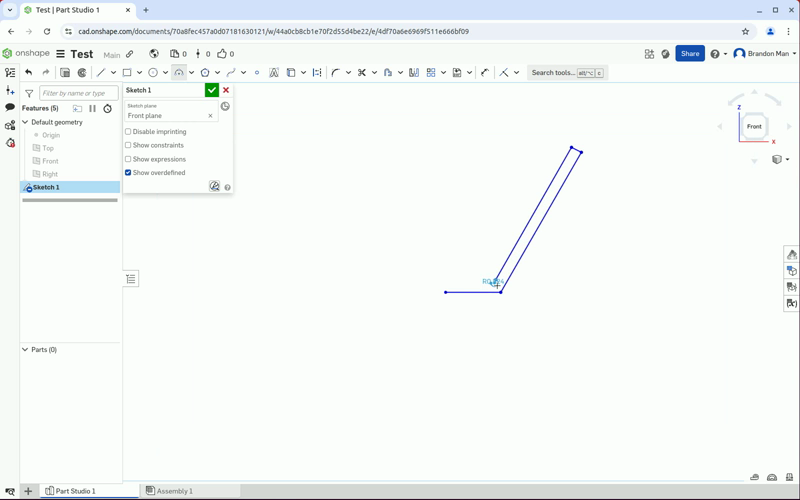
scroll(6)
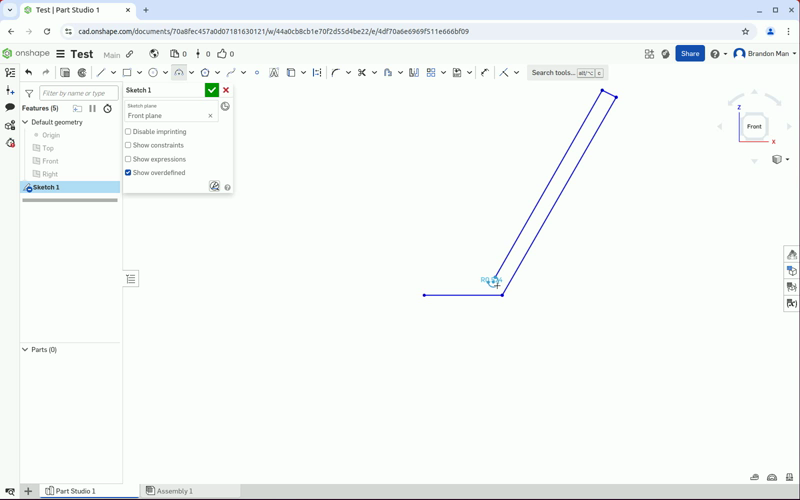
scroll(6)
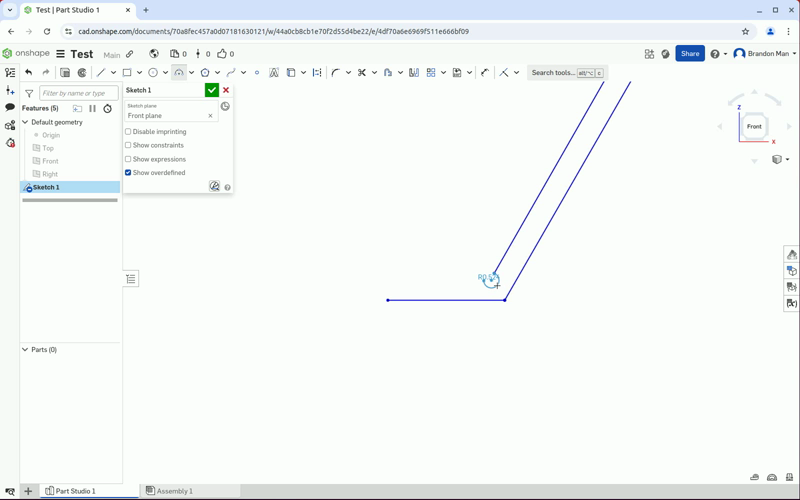
scroll(6)
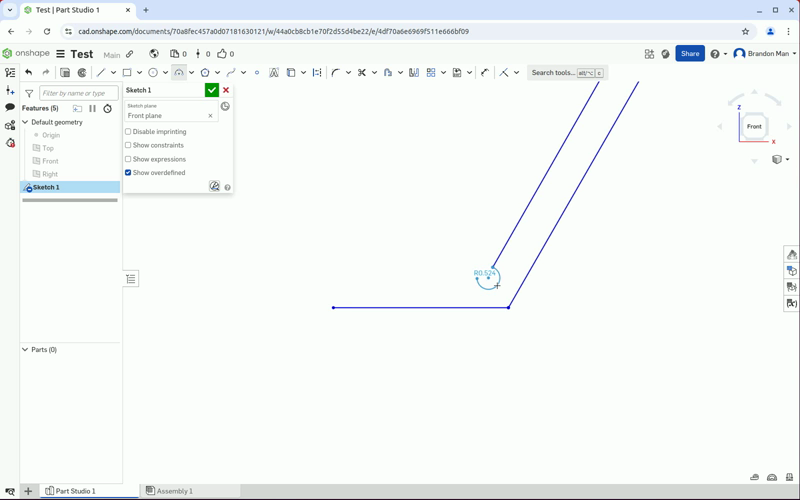
scroll(6)
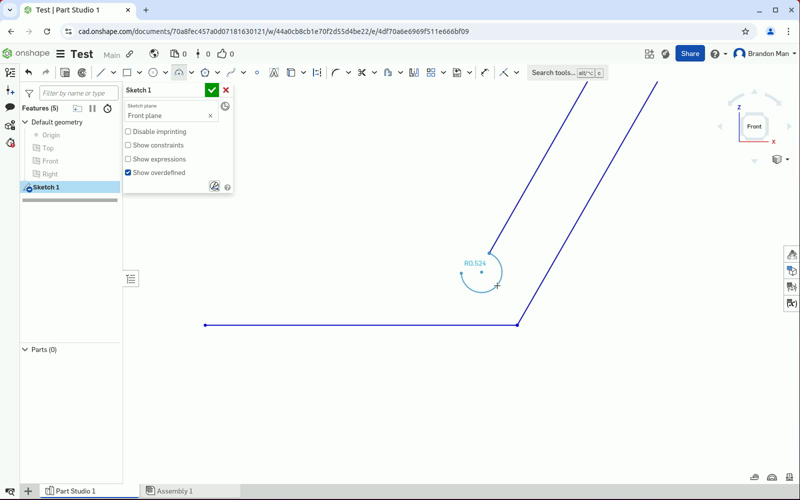
scroll(6)
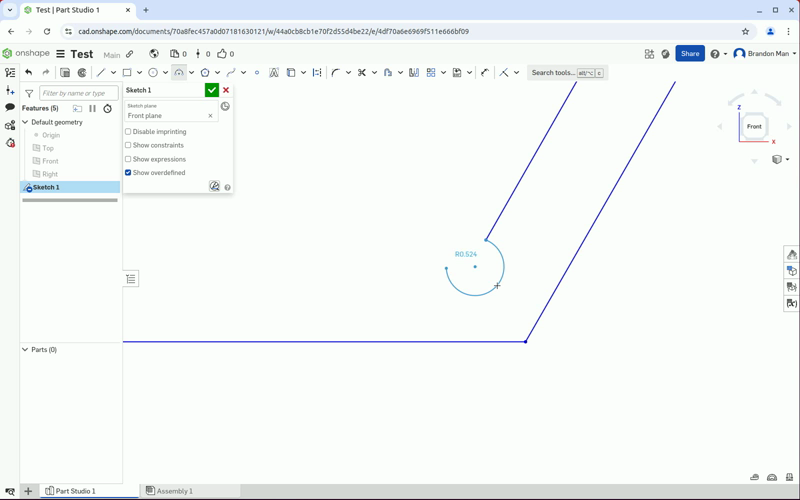
click(497, 285)
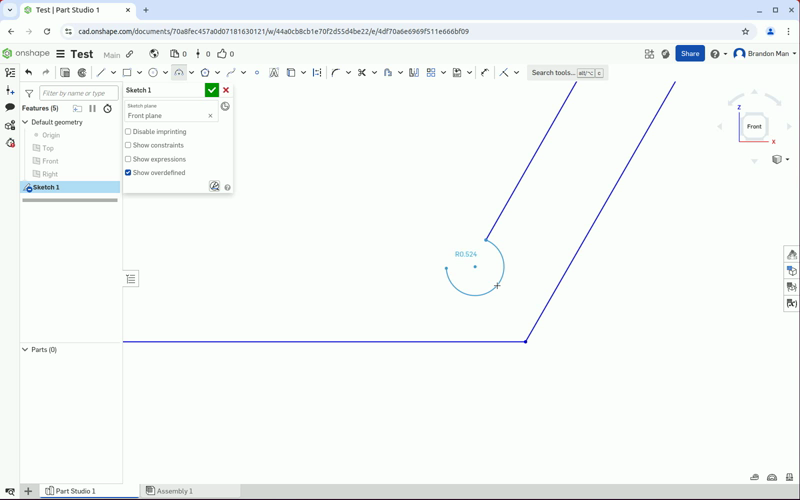
scroll(-6)
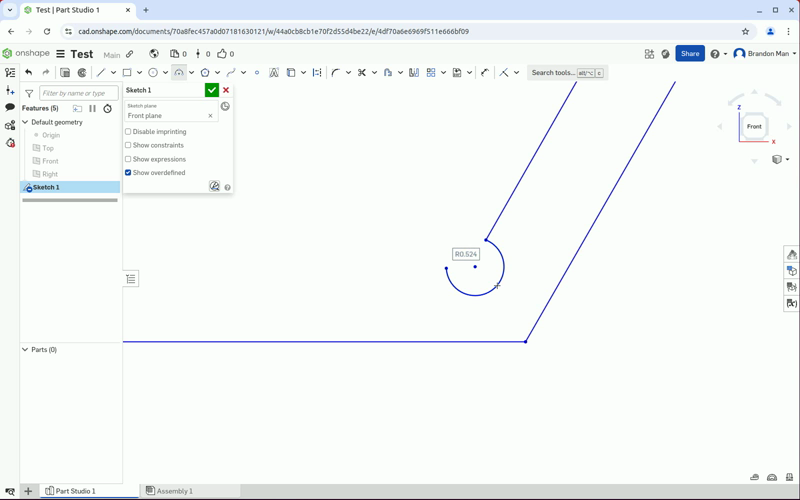
scroll(-6)
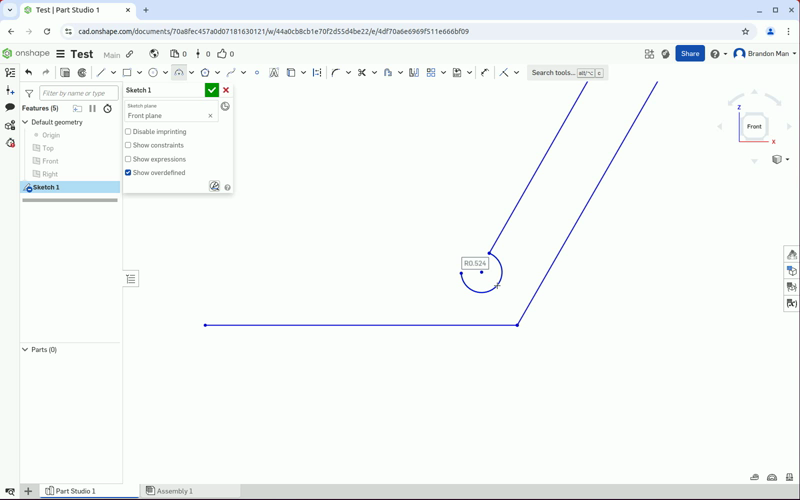
scroll(-6)
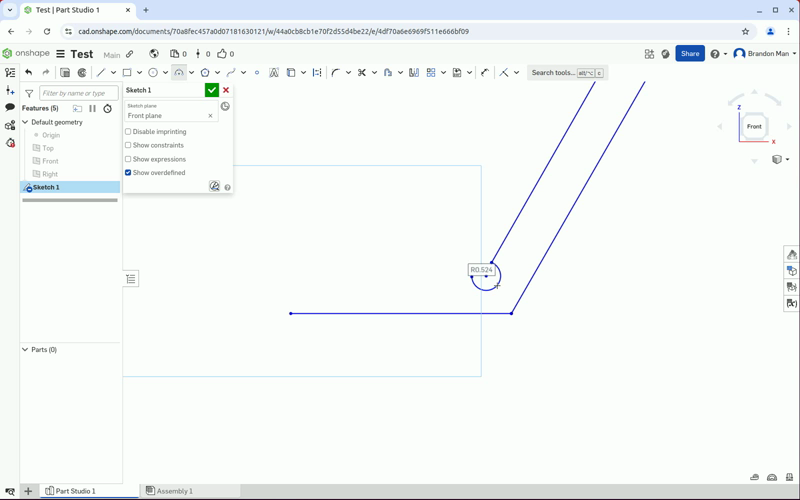
scroll(-6)
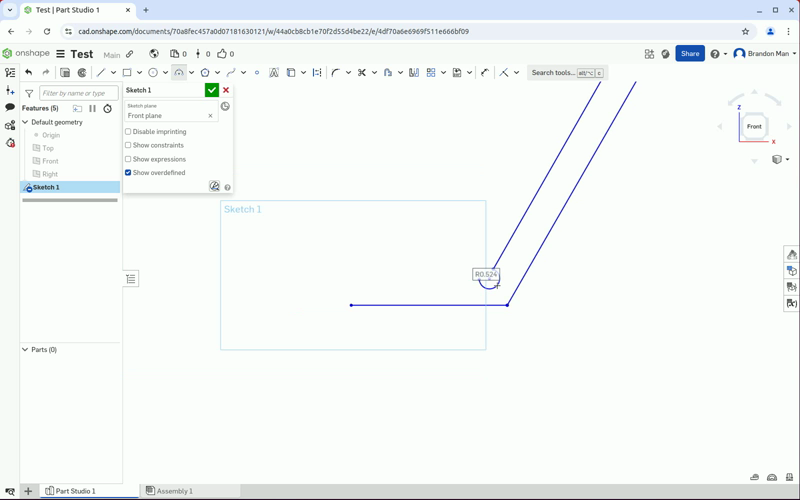
scroll(-6)
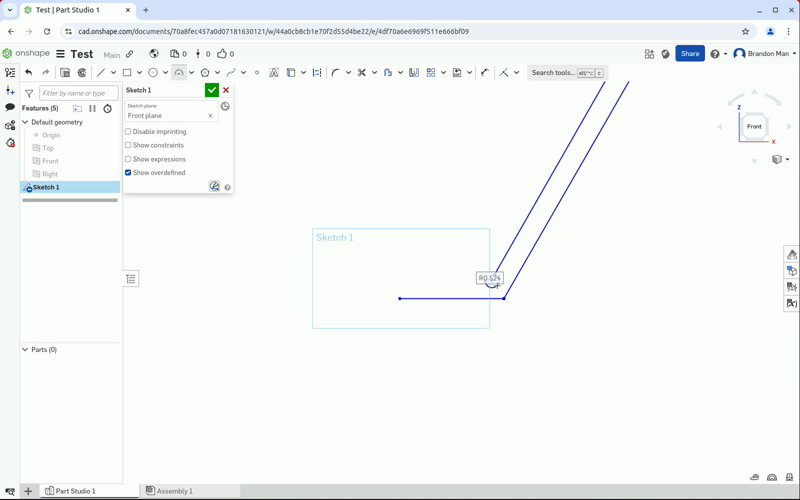
scroll(-6)
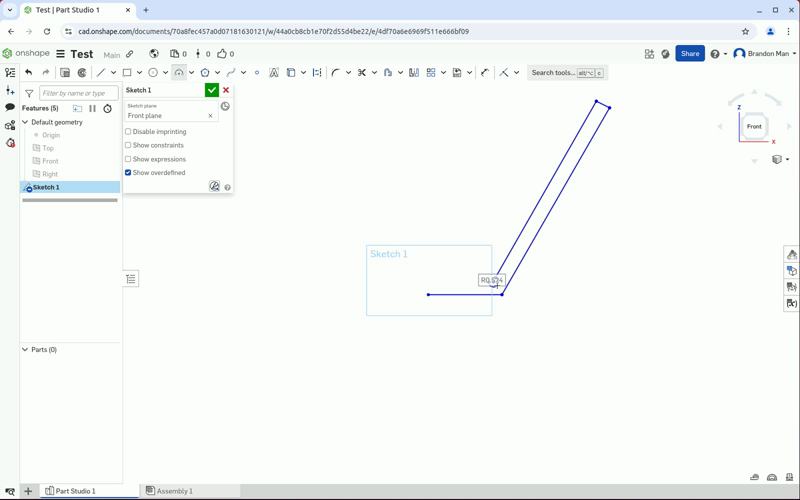
scroll(-6)
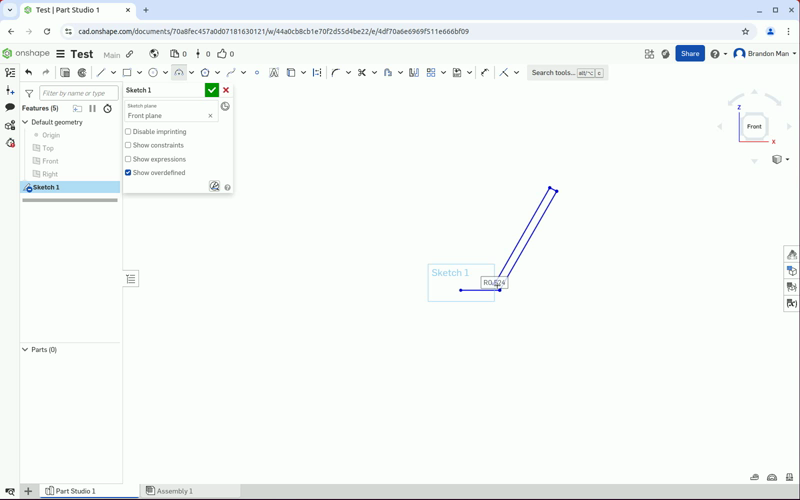
key_up(shift)
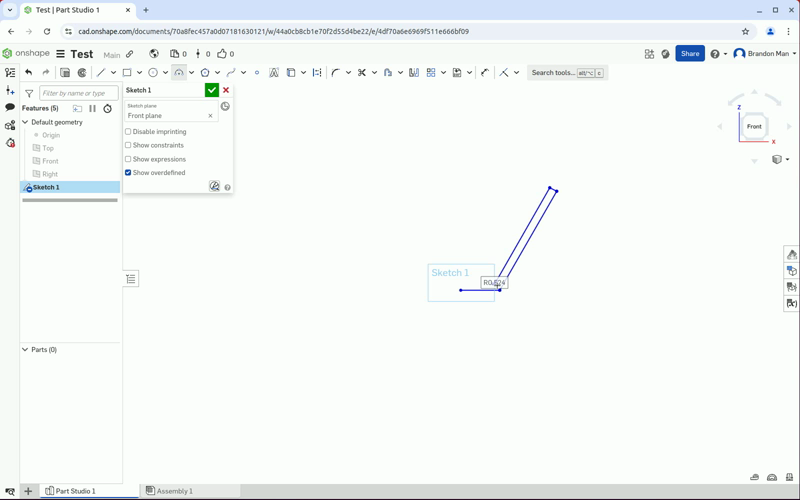
key(esc)
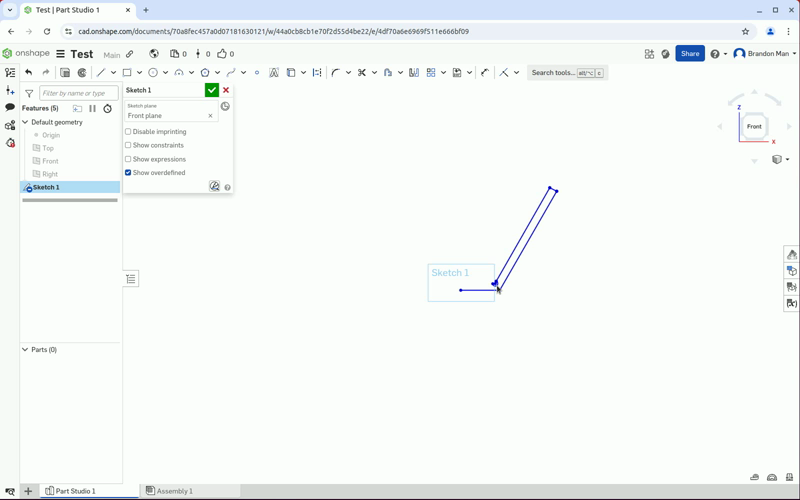
key(l)
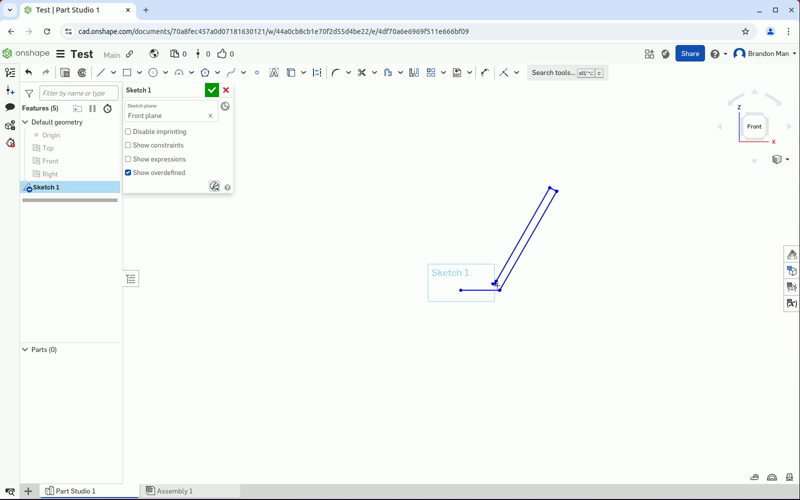
mouse_move(492, 283)
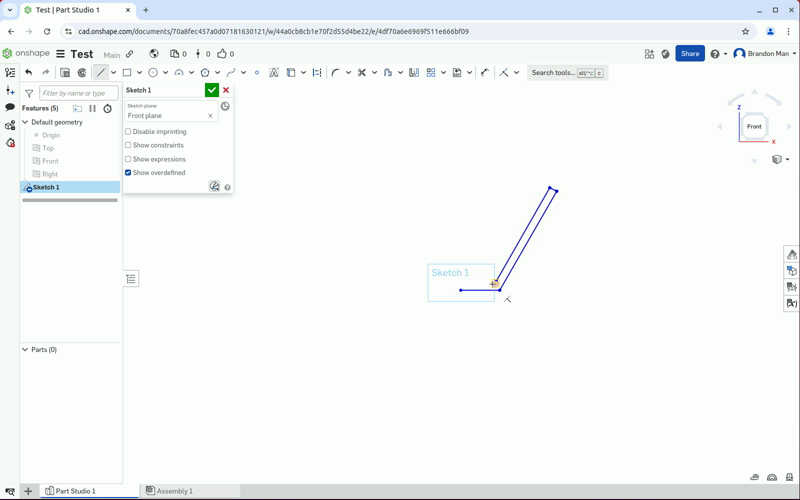
scroll(6)
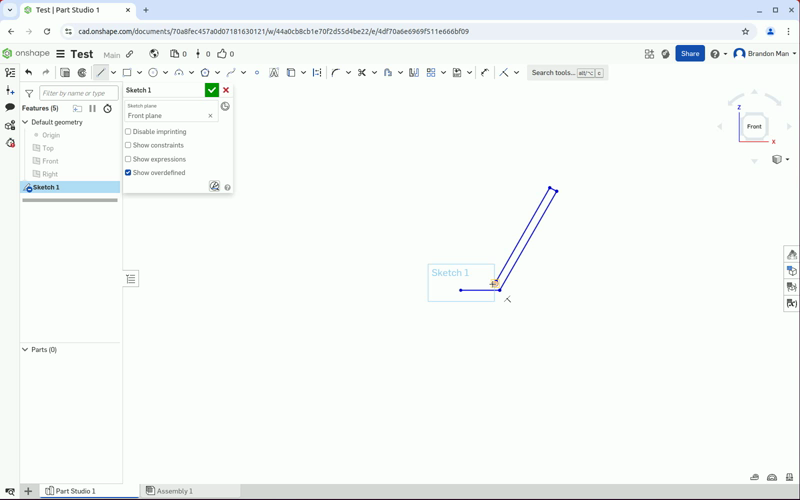
scroll(6)
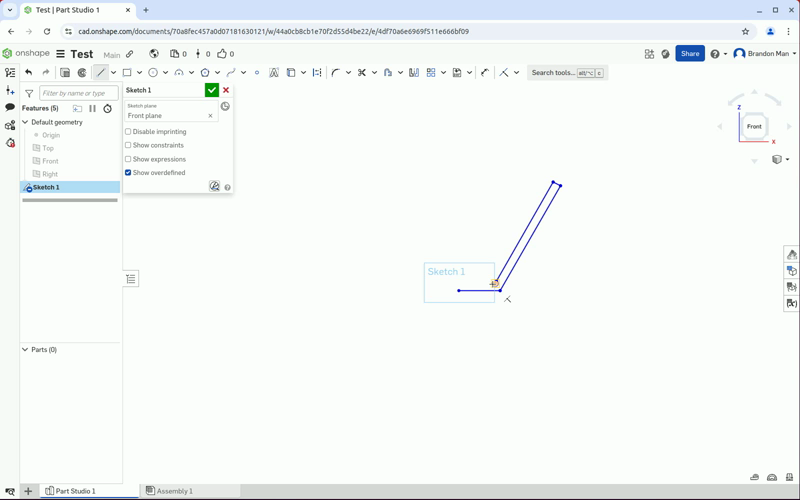
scroll(6)
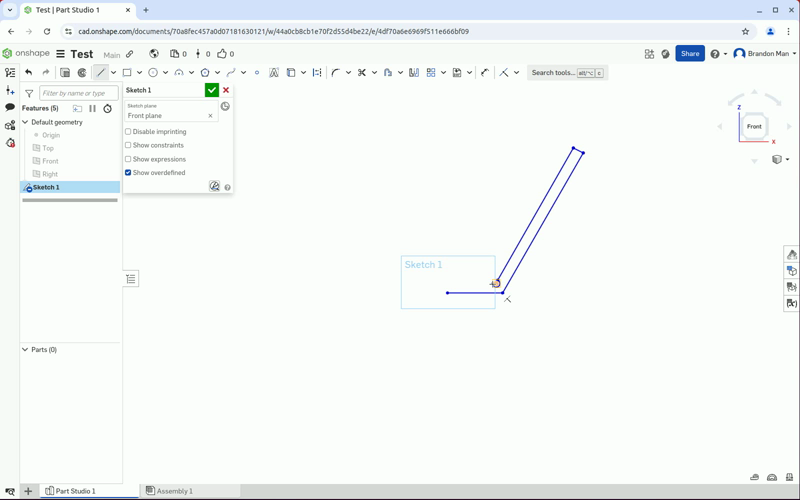
scroll(6)
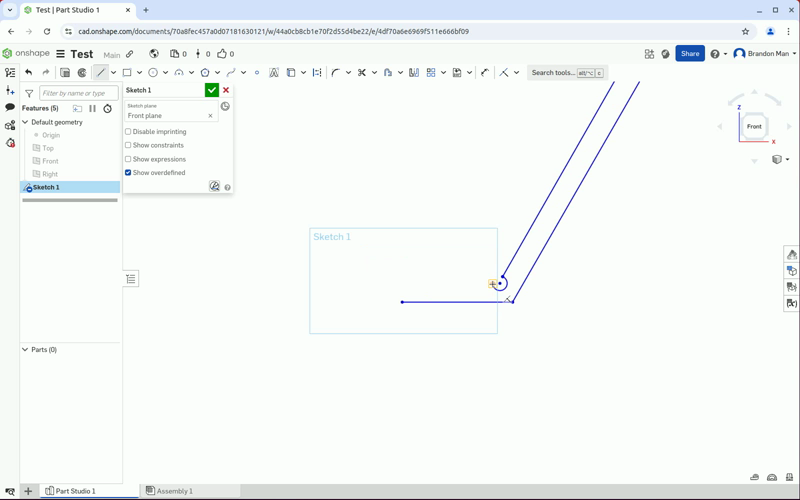
scroll(6)
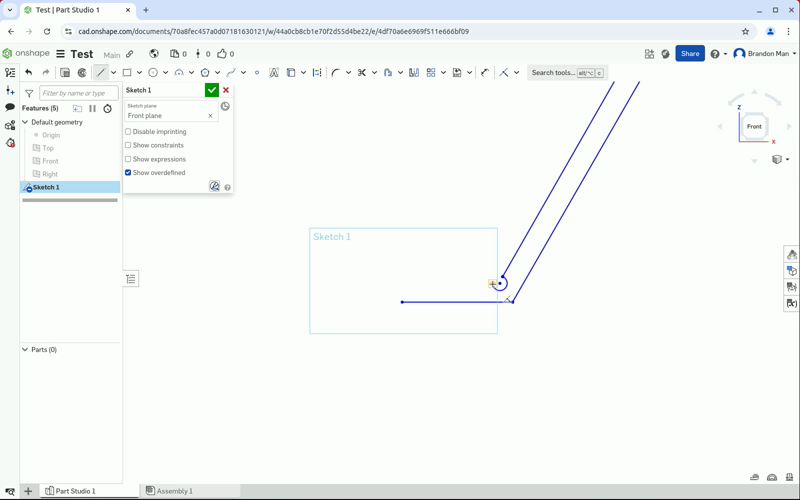
scroll(6)
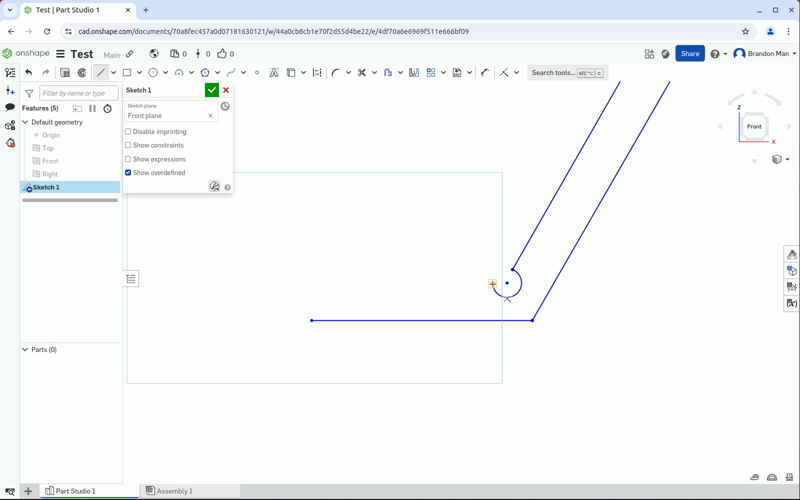
scroll(6)
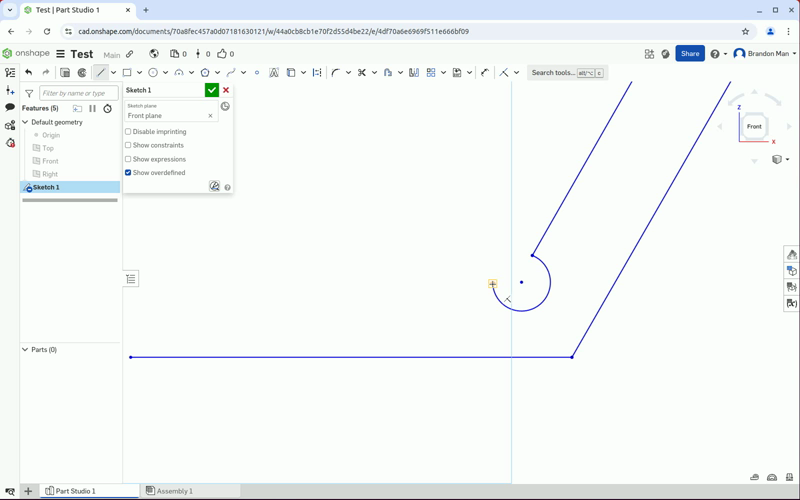
click(492, 283)
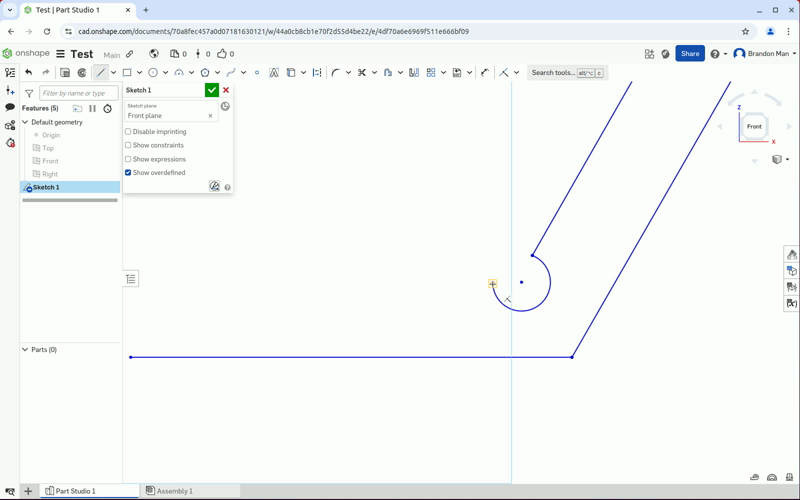
scroll(-6)
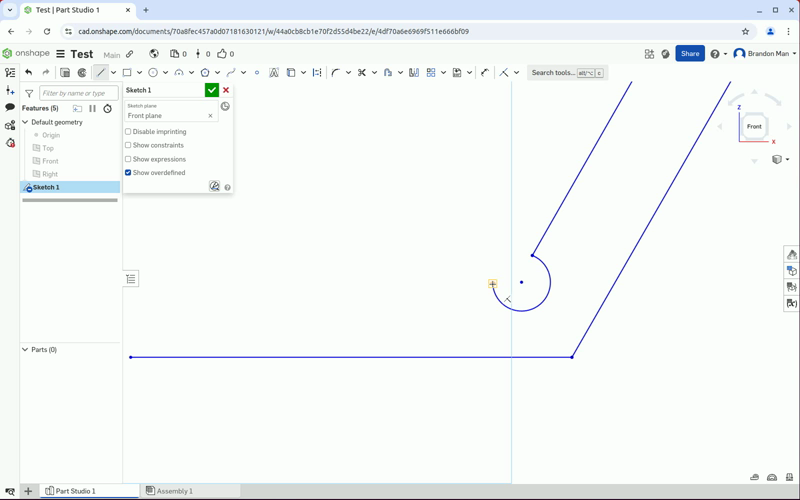
scroll(-6)
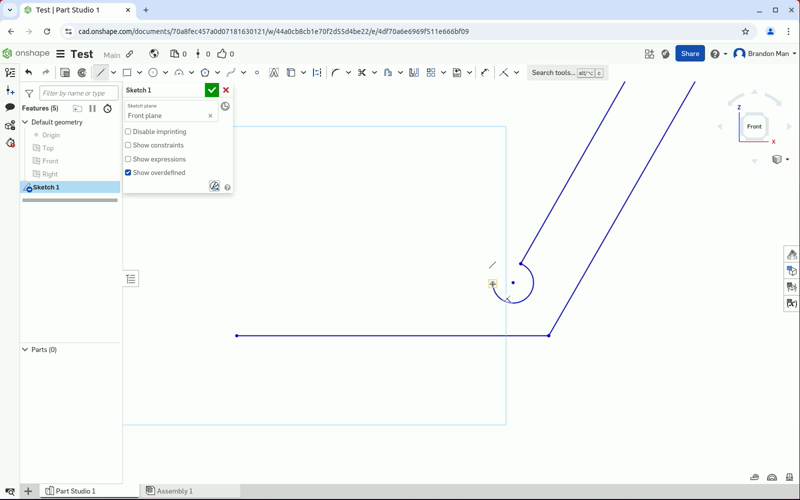
scroll(-6)
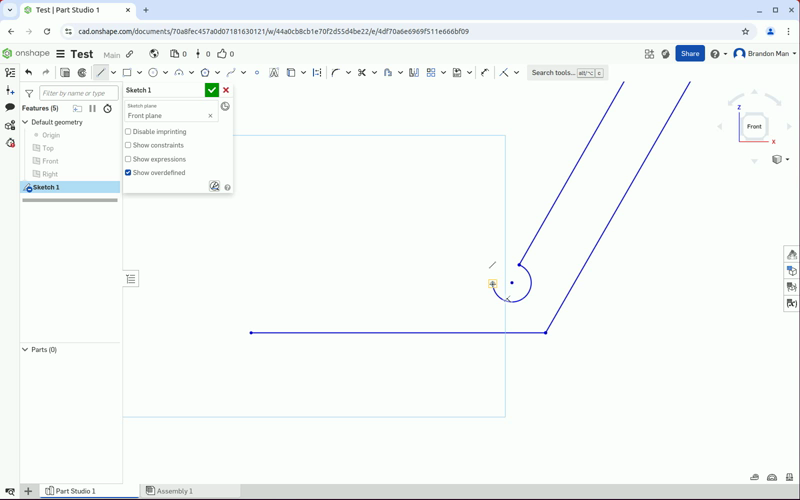
scroll(-6)
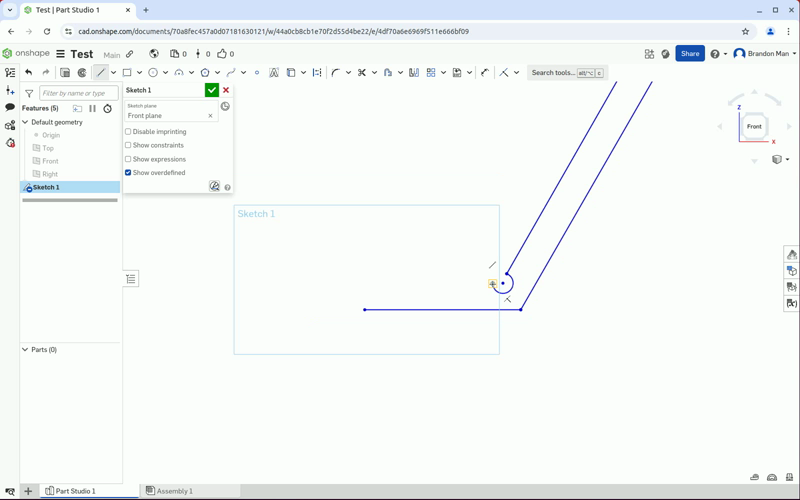
scroll(-6)
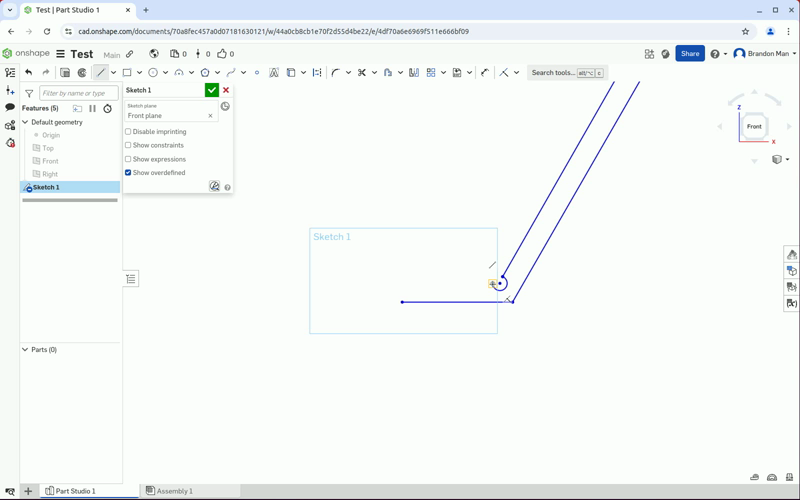
scroll(-6)
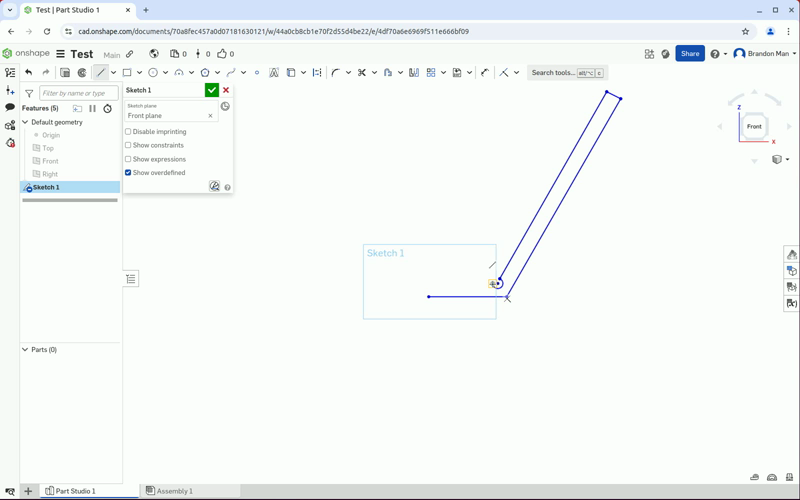
scroll(-6)
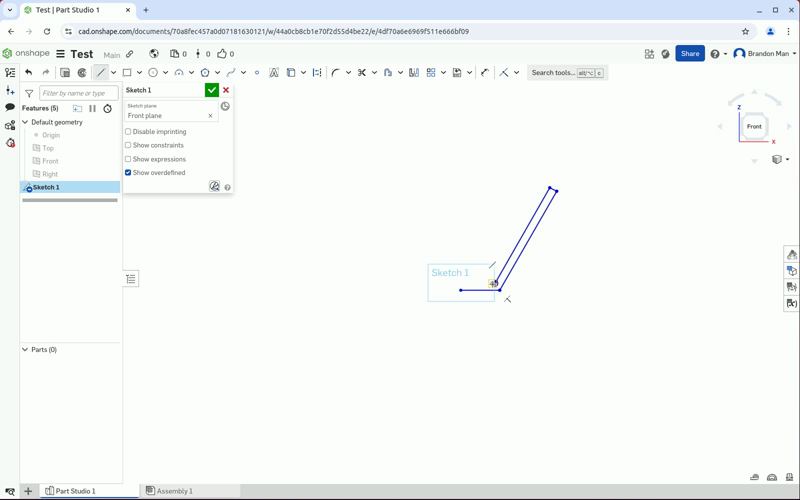
key_down(shift)
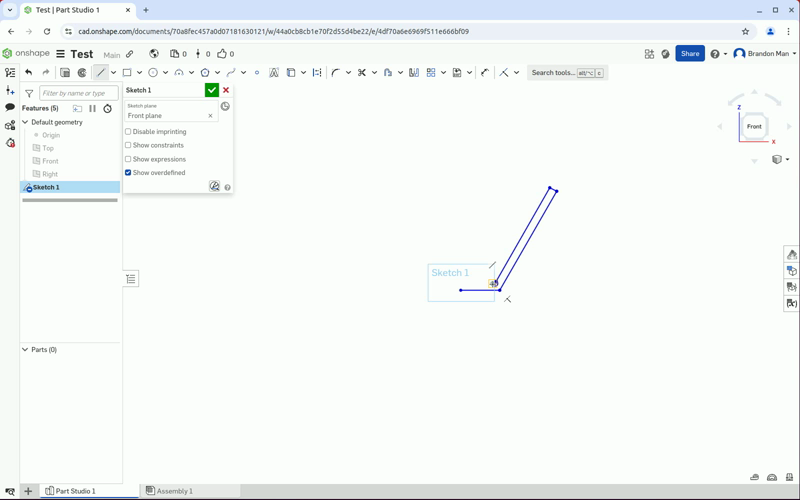
mouse_move(522, 283)
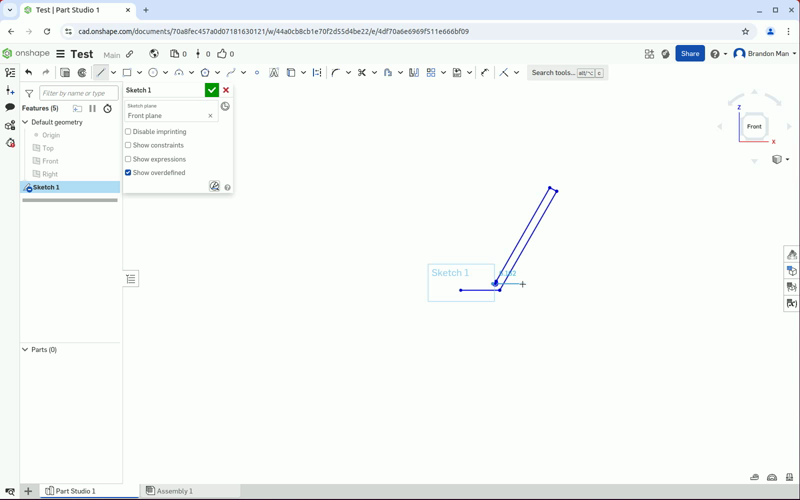
mouse_move(460, 283)
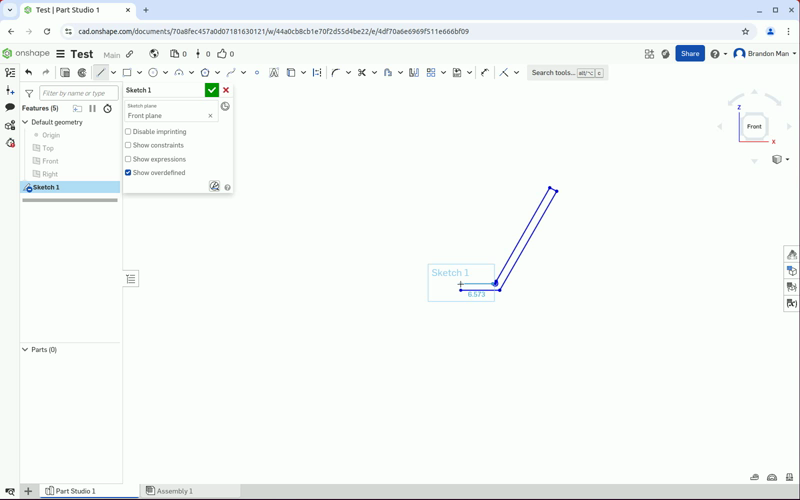
click(460, 283)
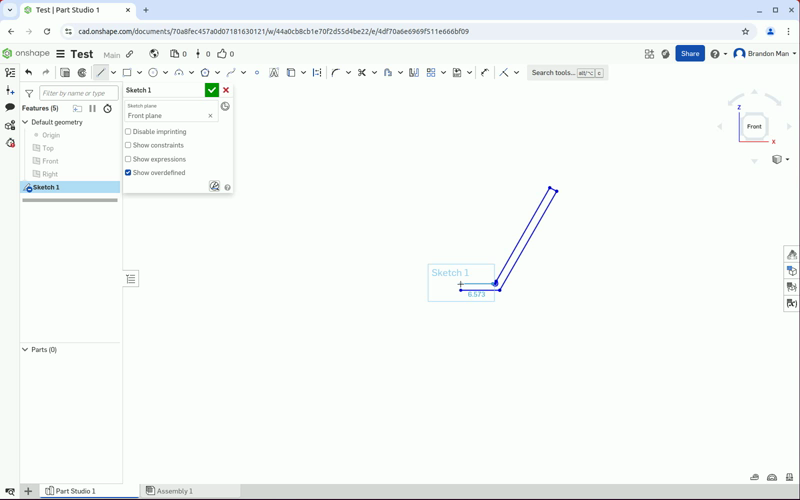
key_up(shift)
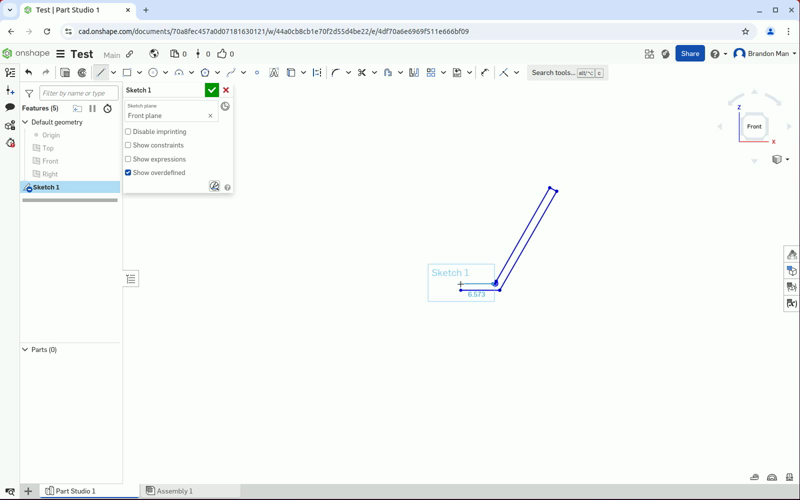
mouse_move(490, 283)
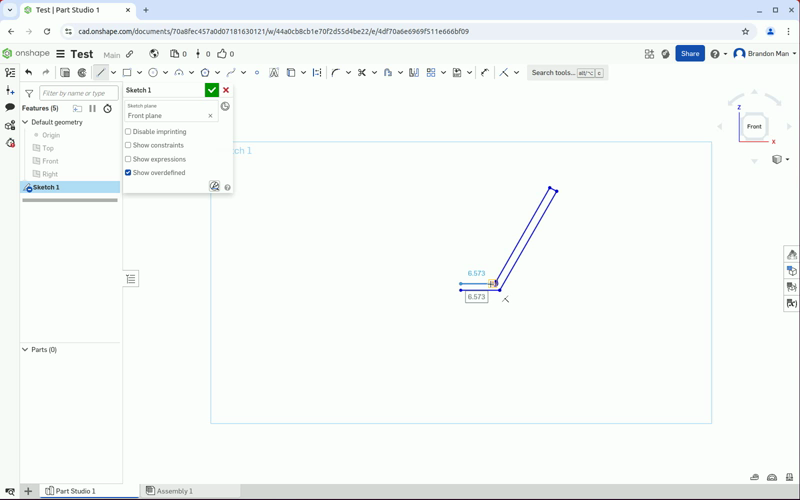
key_down(shift)
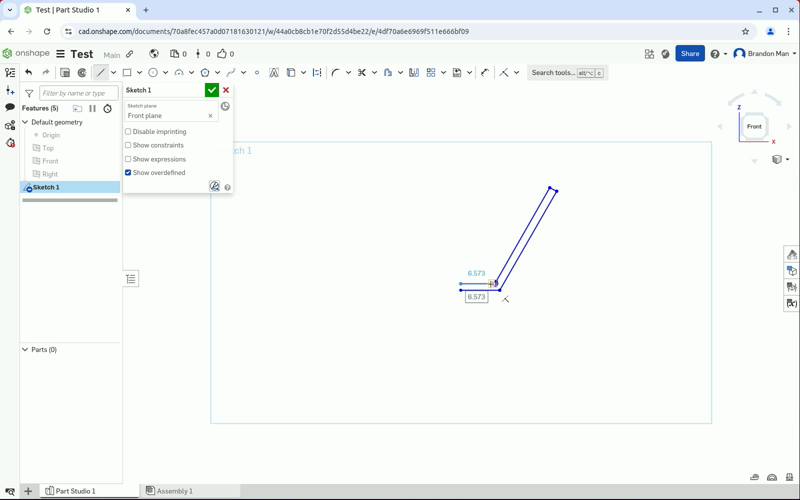
mouse_move(460, 290)
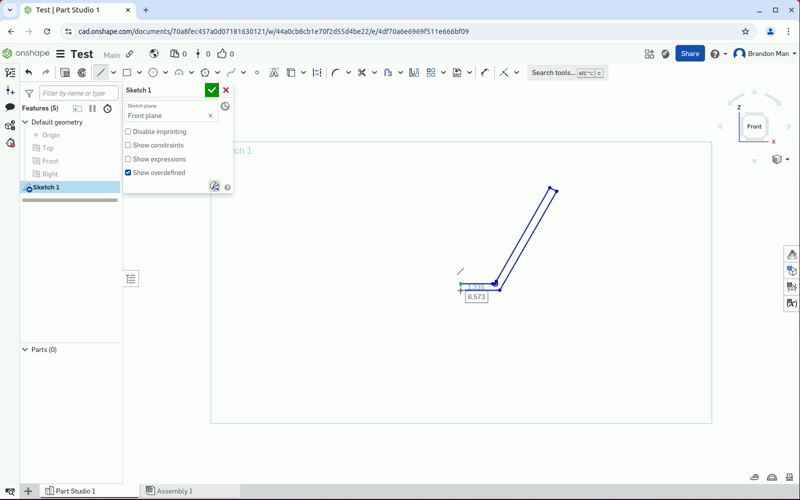
scroll(6)
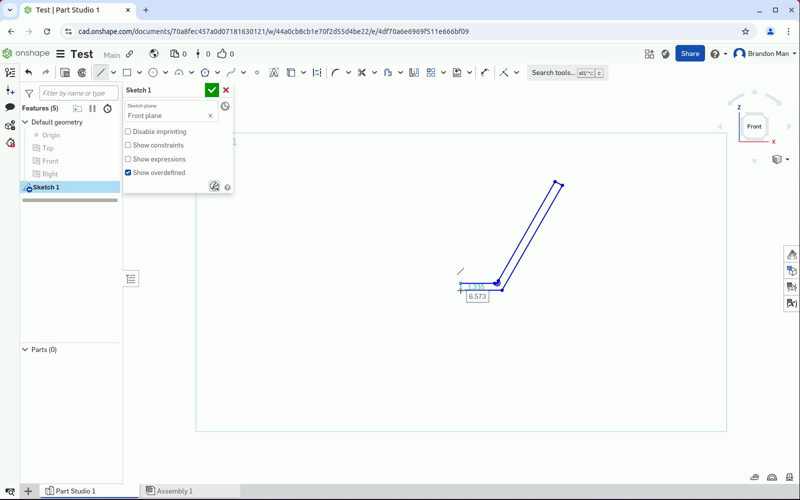
scroll(6)
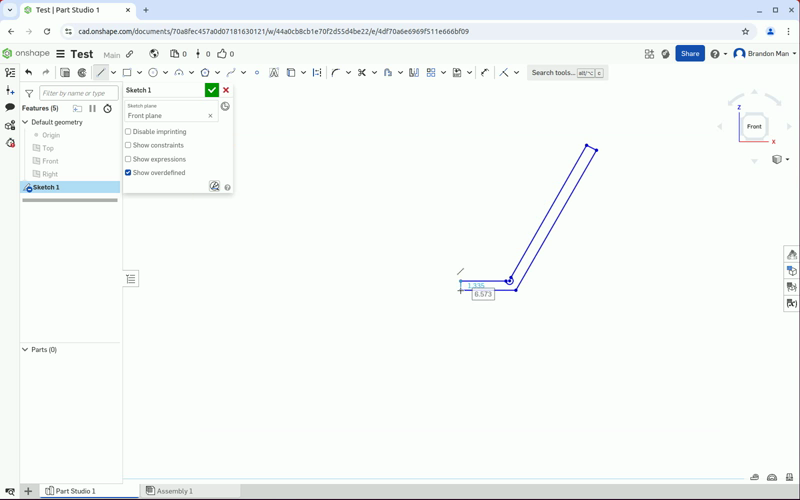
scroll(6)
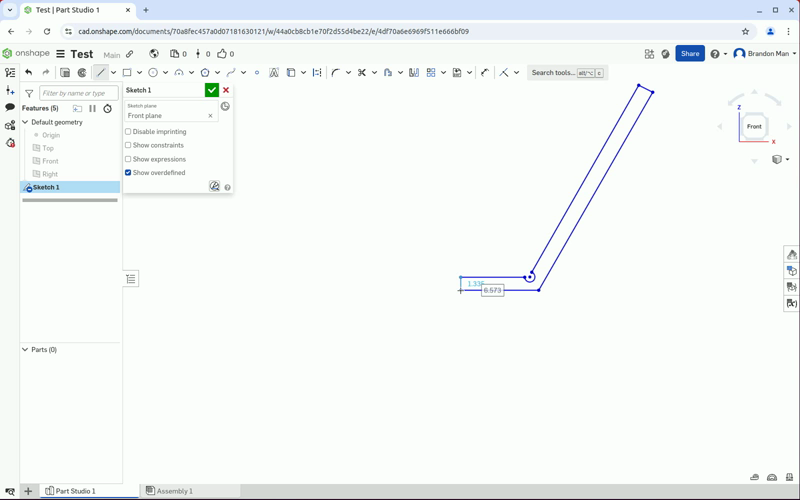
scroll(6)
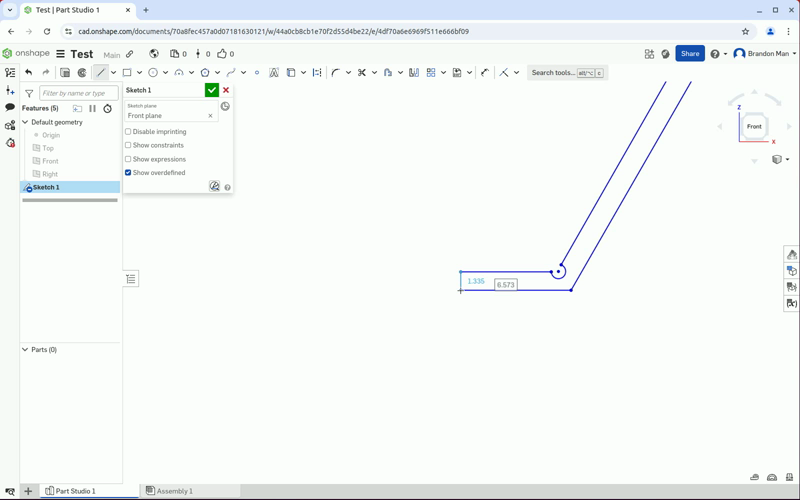
scroll(6)
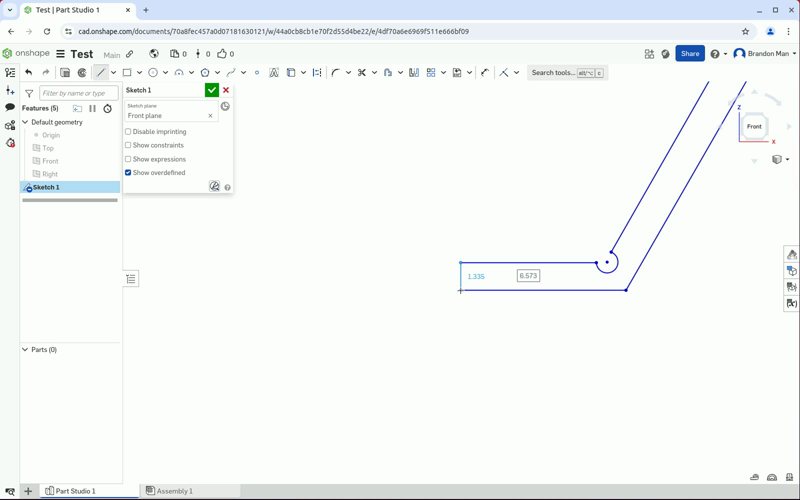
scroll(6)
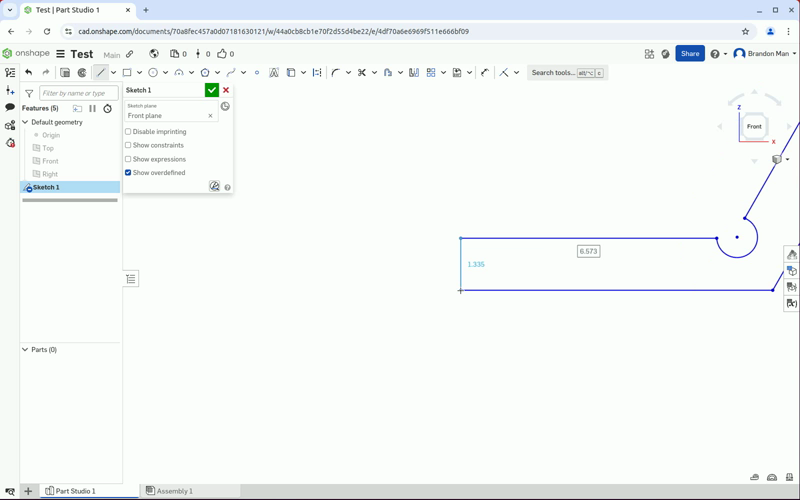
scroll(6)
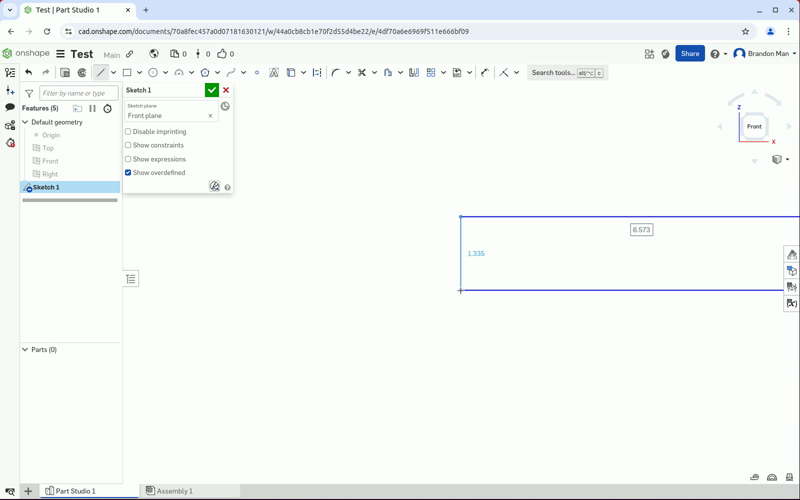
key_up(shift)
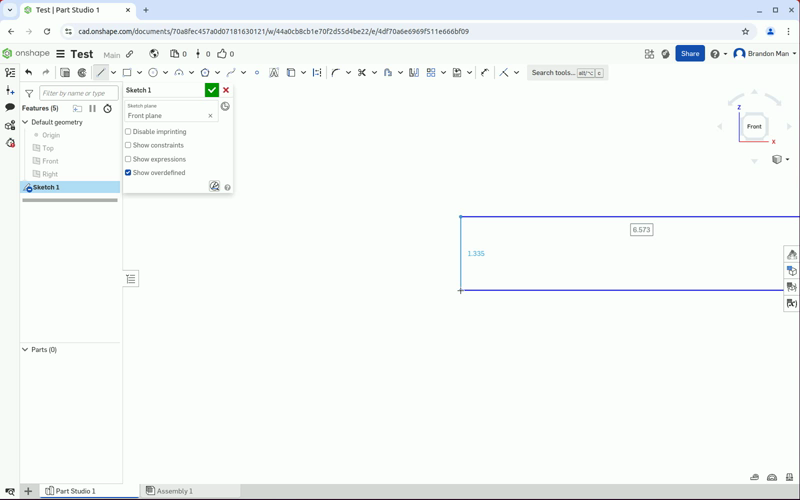
click(460, 290)
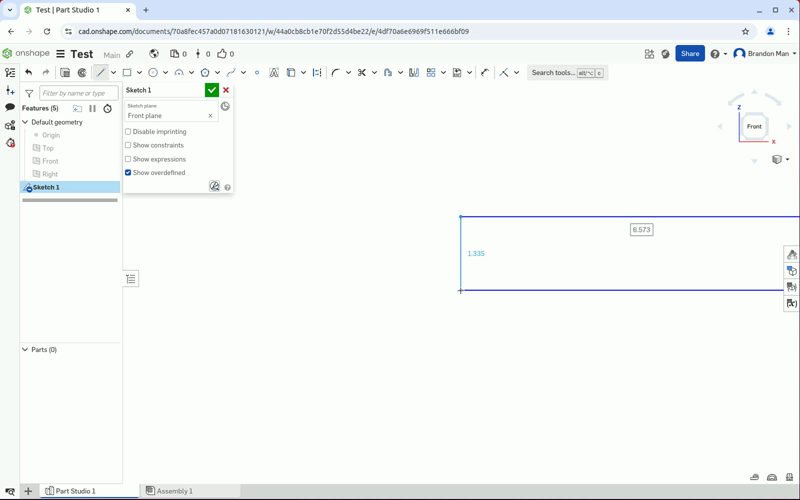
scroll(-6)
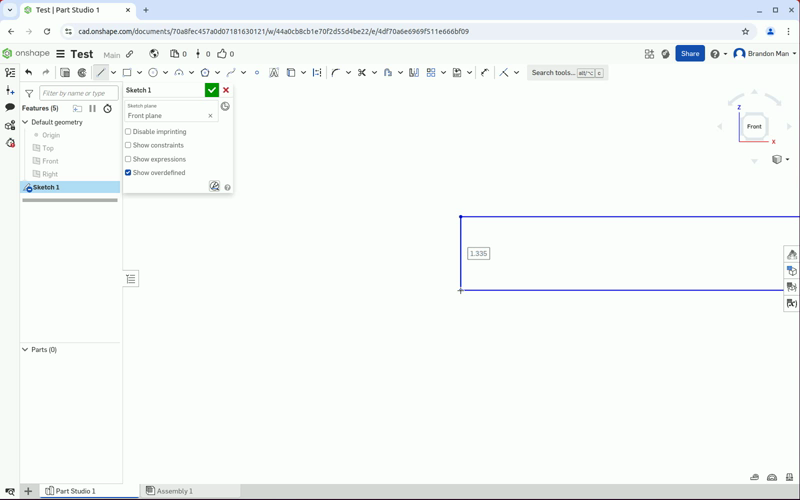
scroll(-6)
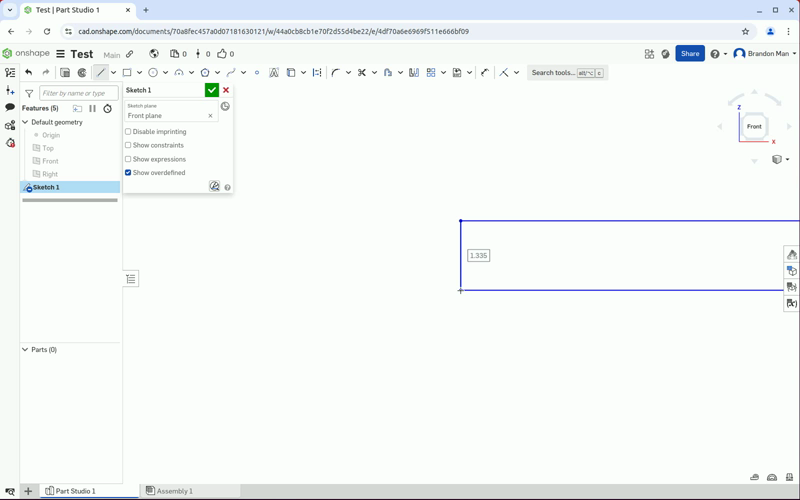
scroll(-6)
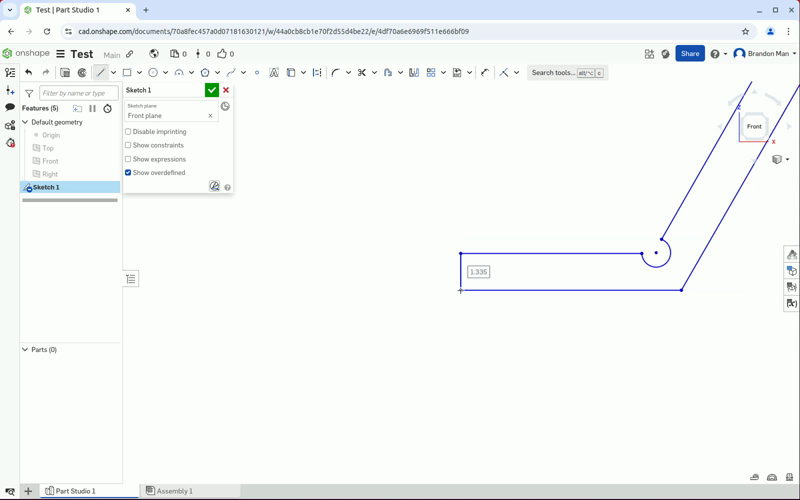
scroll(-6)
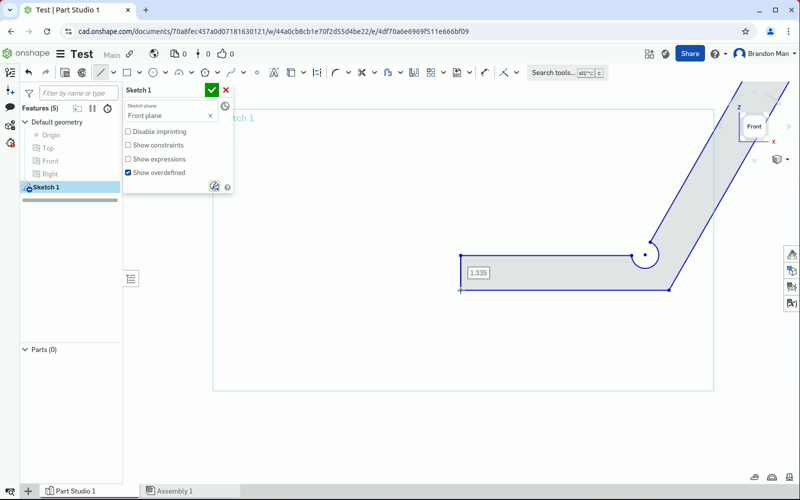
scroll(-6)
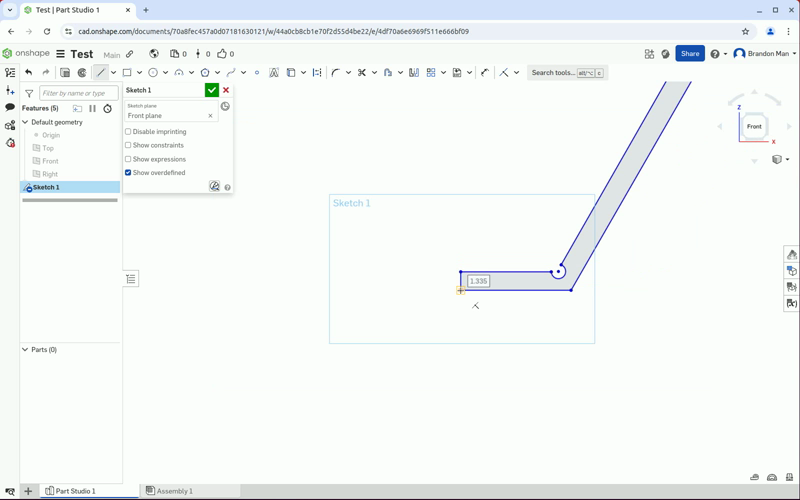
scroll(-6)
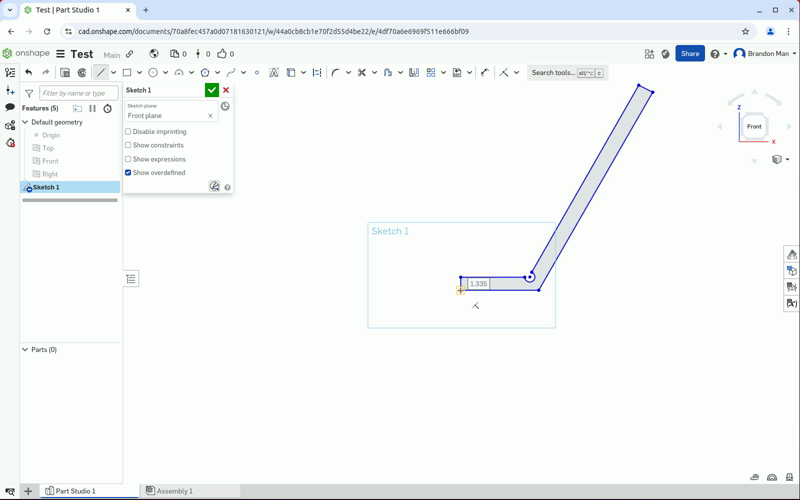
scroll(-6)
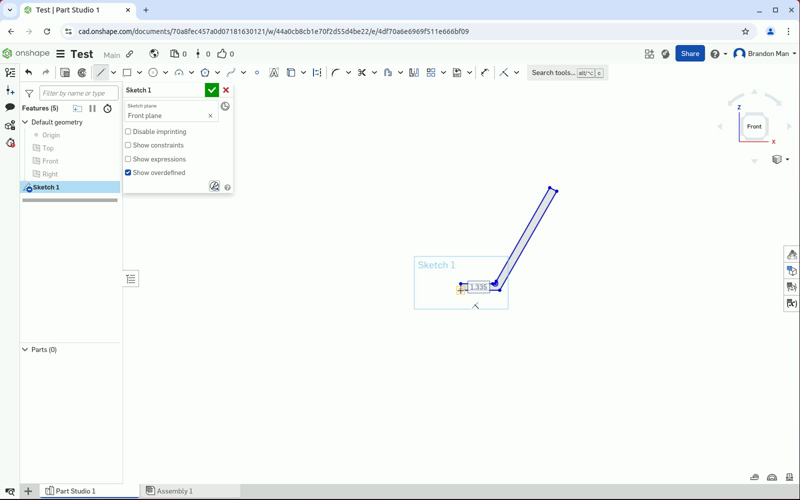
key(esc)
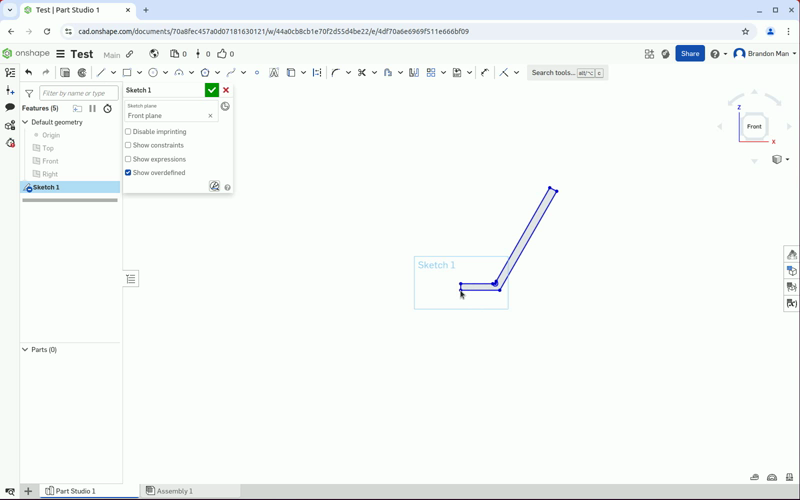
mouse_move(539, 208)
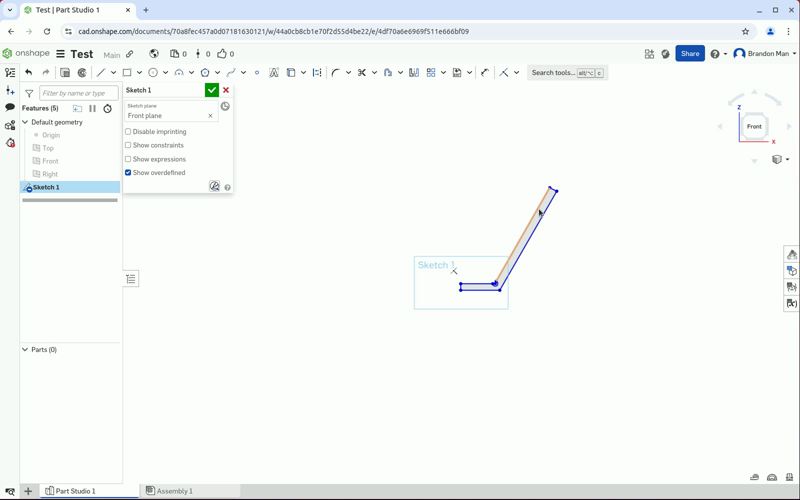
scroll(6)
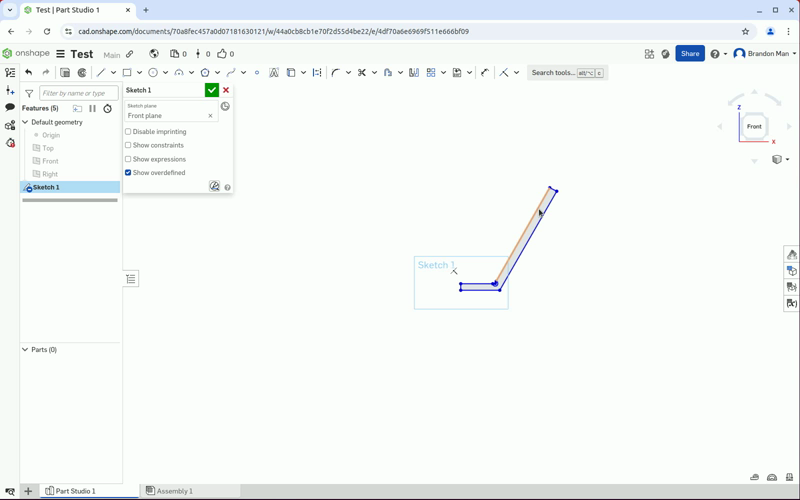
scroll(6)
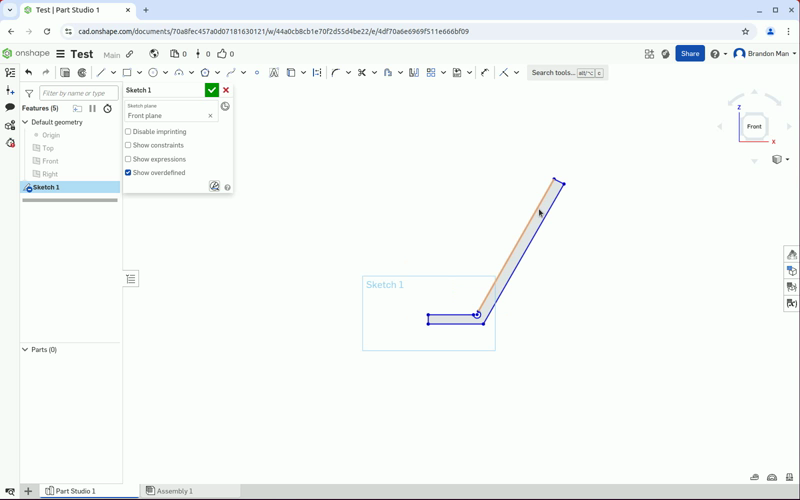
scroll(6)
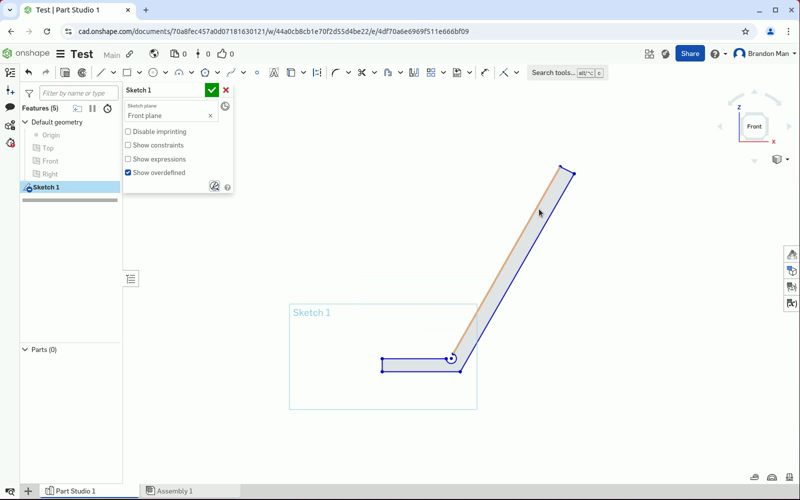
scroll(6)
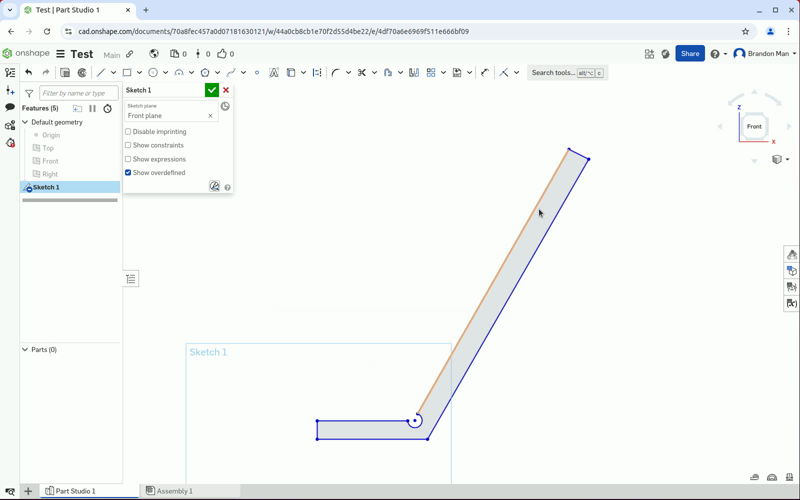
scroll(6)
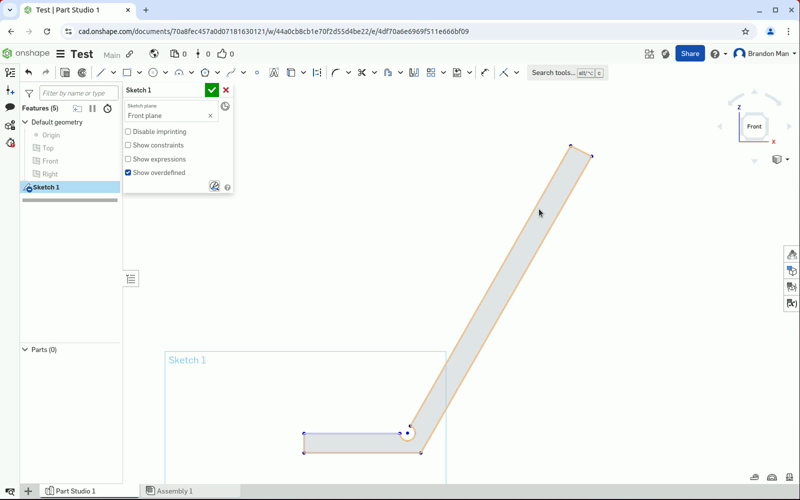
scroll(6)
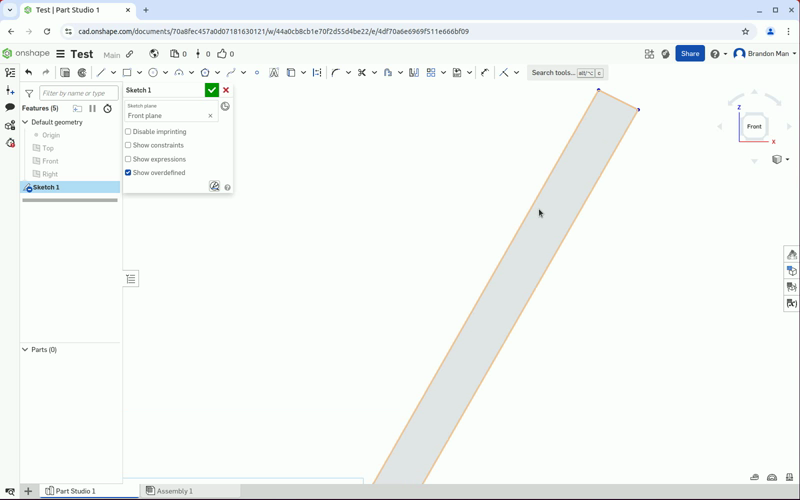
scroll(6)
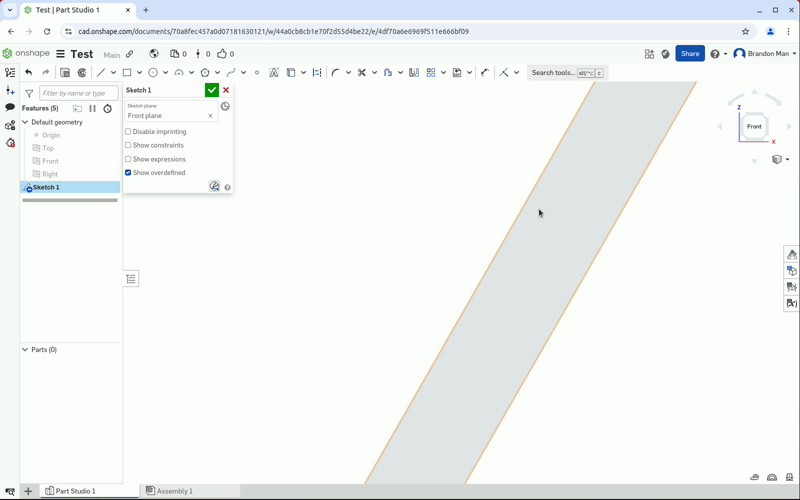
click(539, 208)
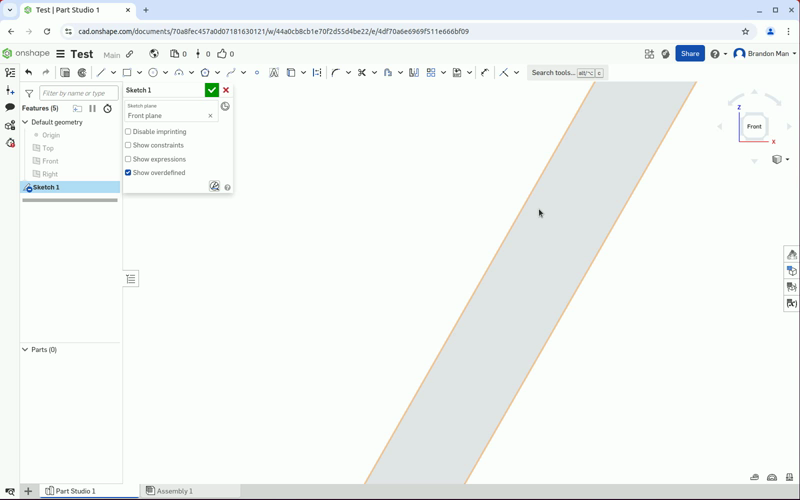
scroll(-6)
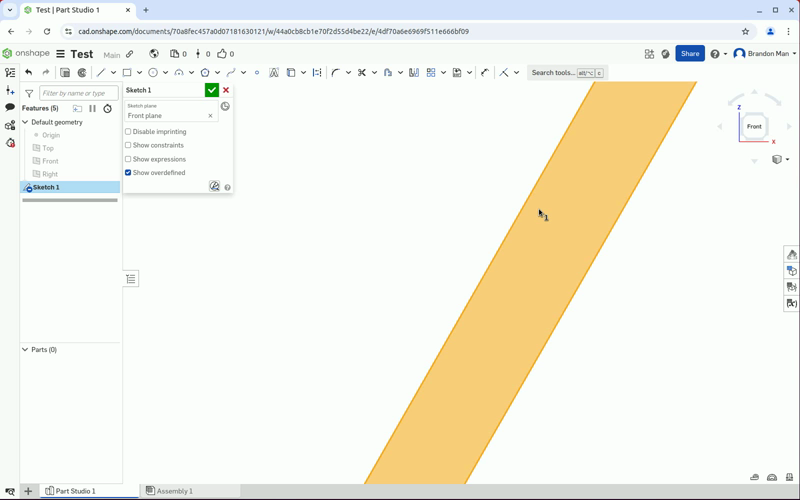
scroll(-6)
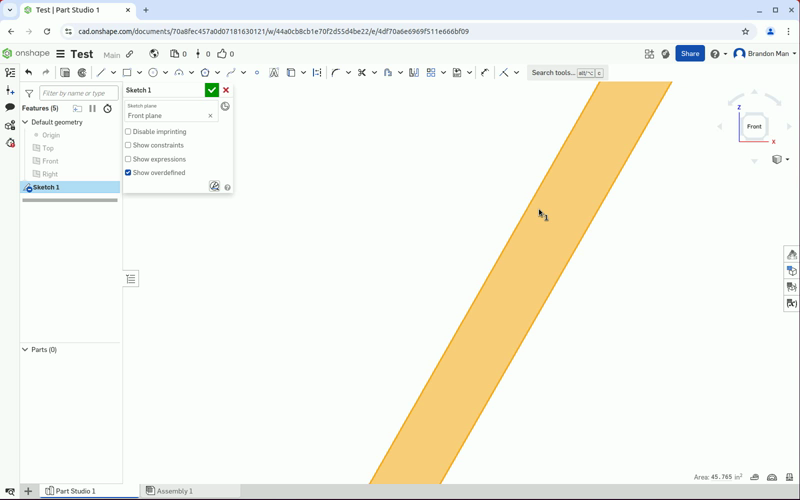
scroll(-6)
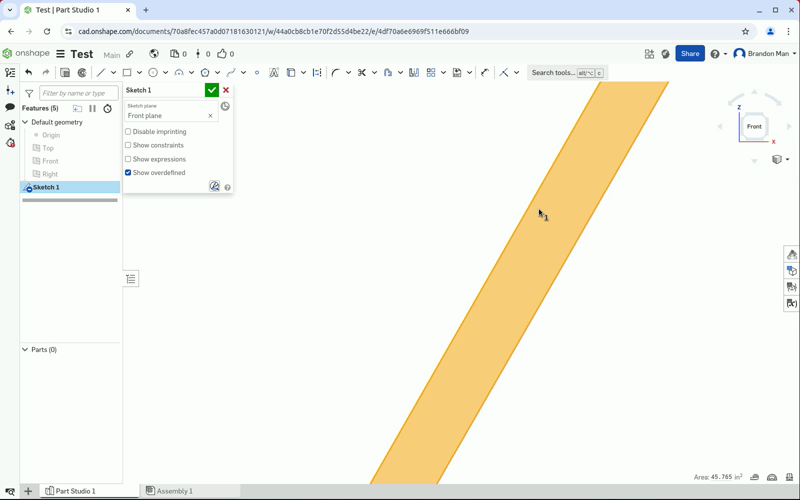
scroll(-6)
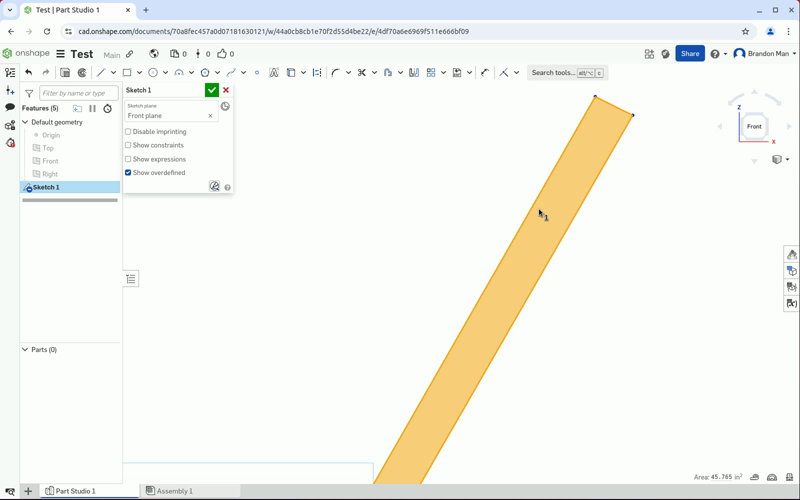
scroll(-6)
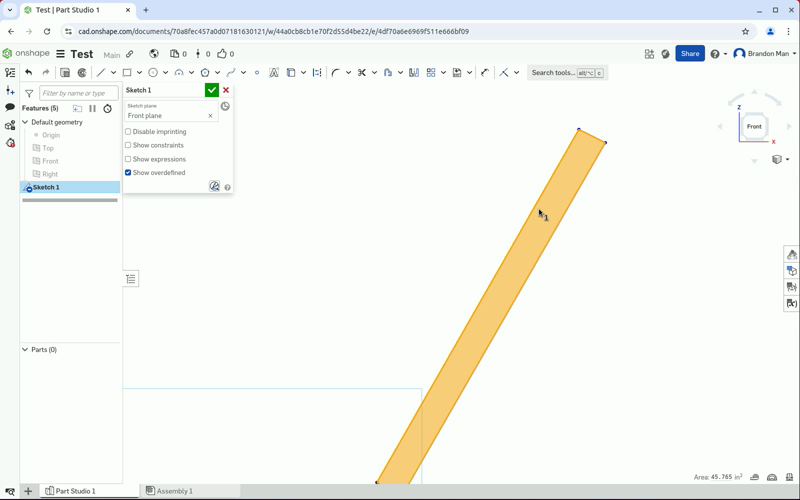
scroll(-6)
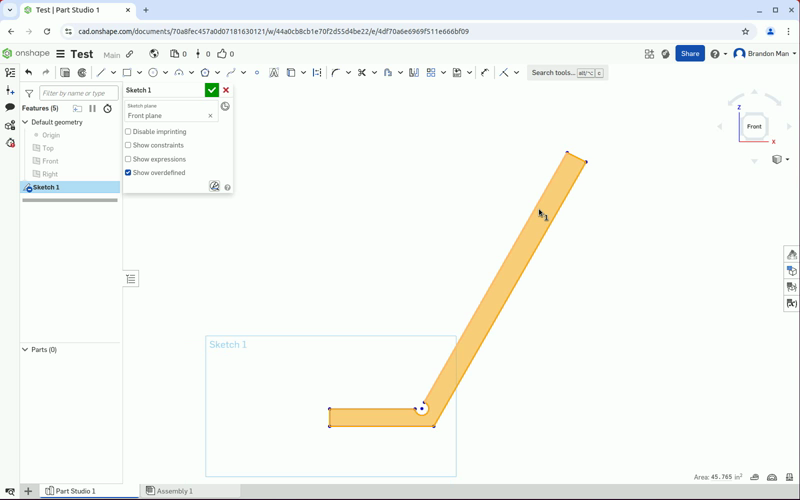
scroll(-6)
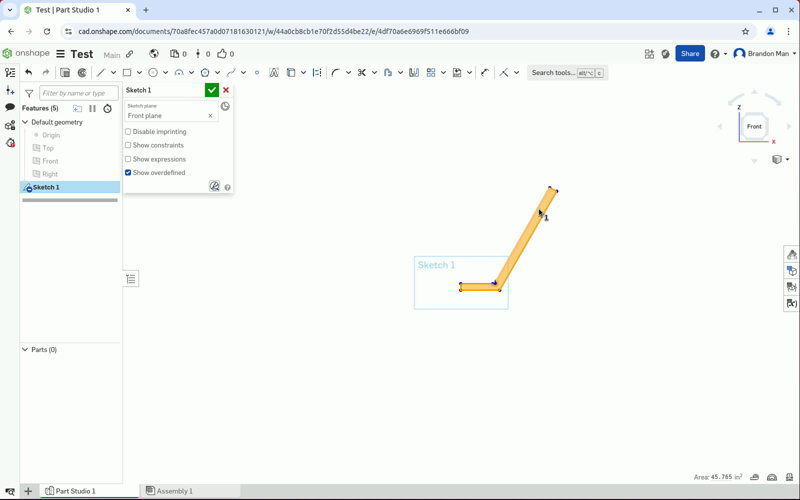
mouse_move(73, 352)
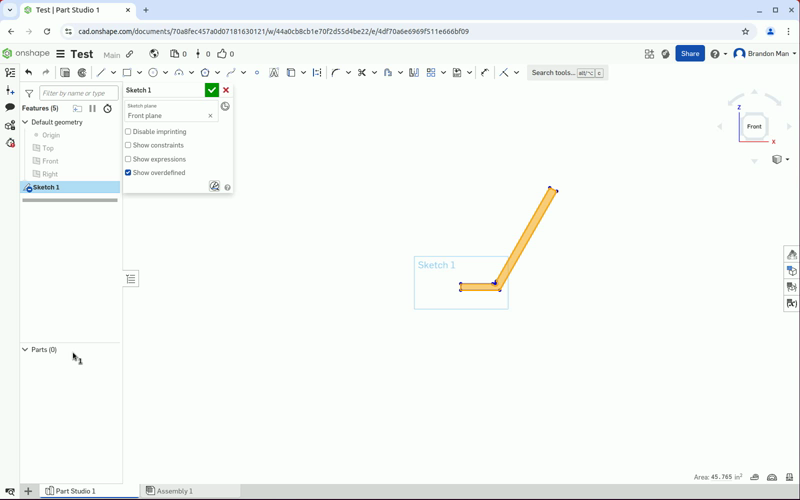
key(shift+y)
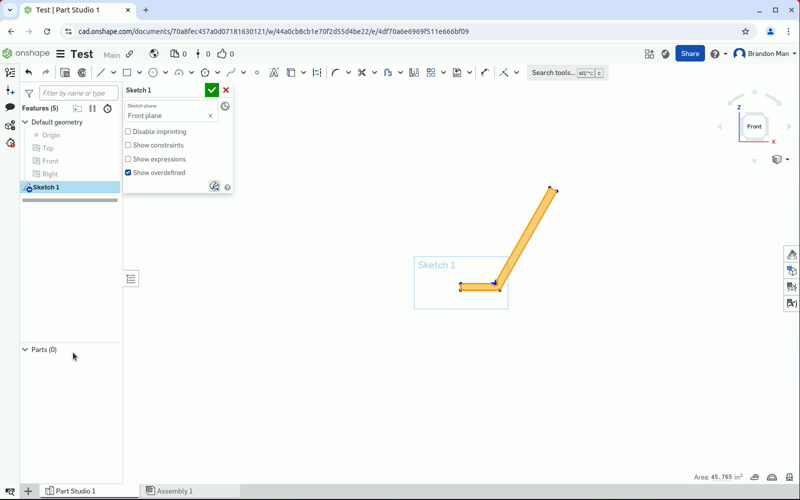
key(shift+e)
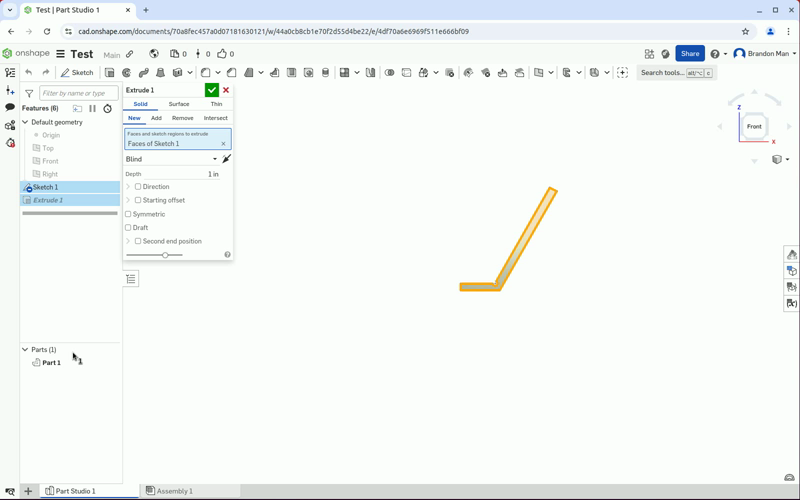
mouse_move(143, 106)
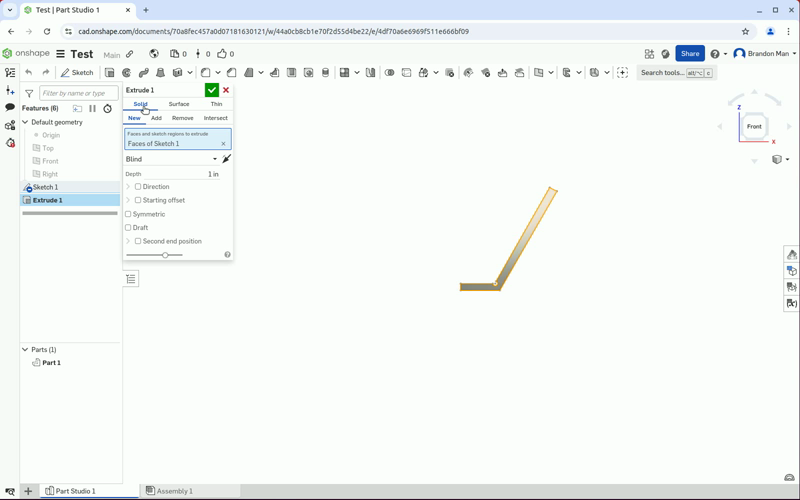
click(143, 106)
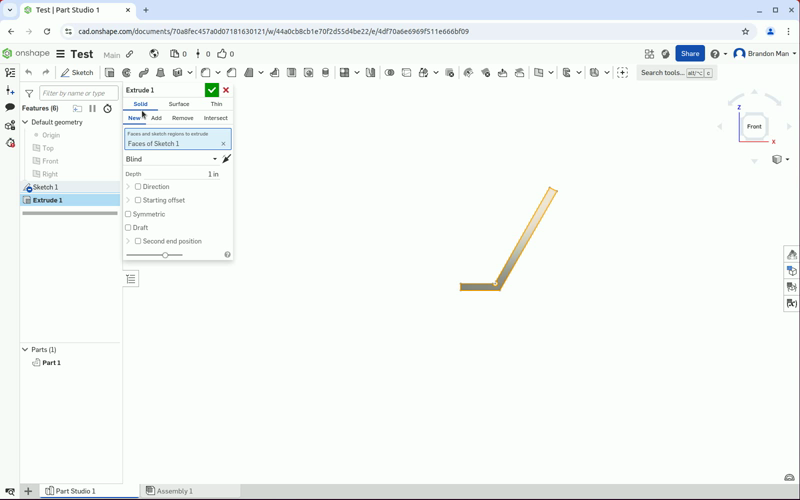
mouse_move(137, 120)
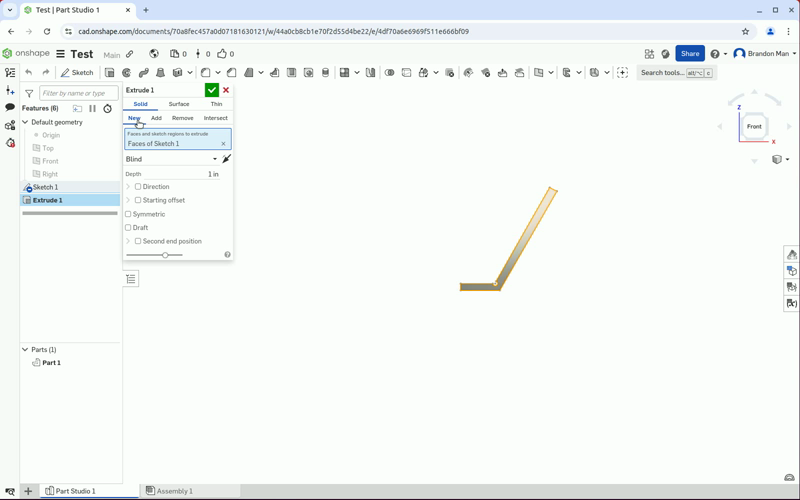
click(137, 120)
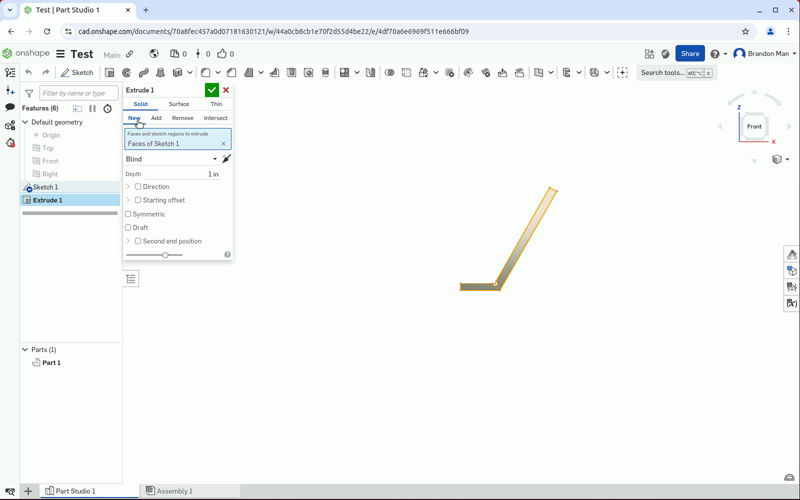
key(tab, 4)
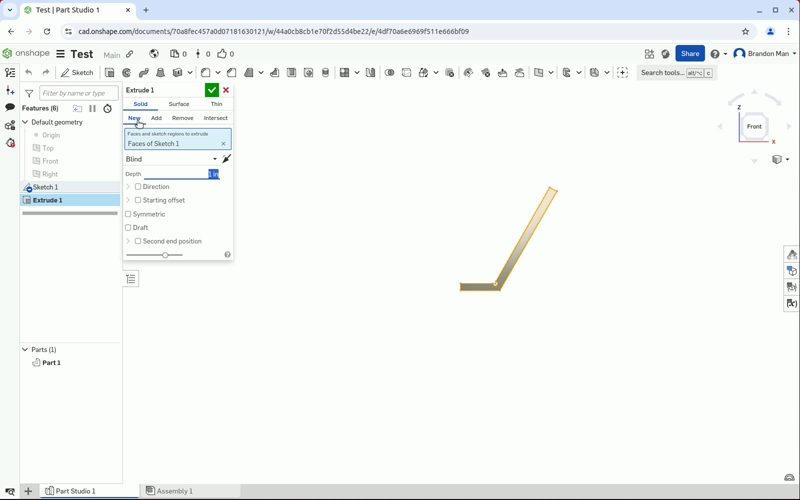
text(21.183)
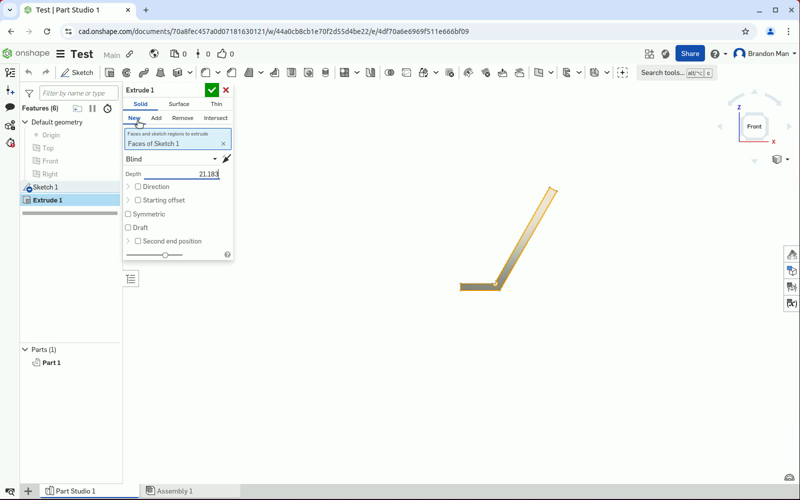
key(enter)
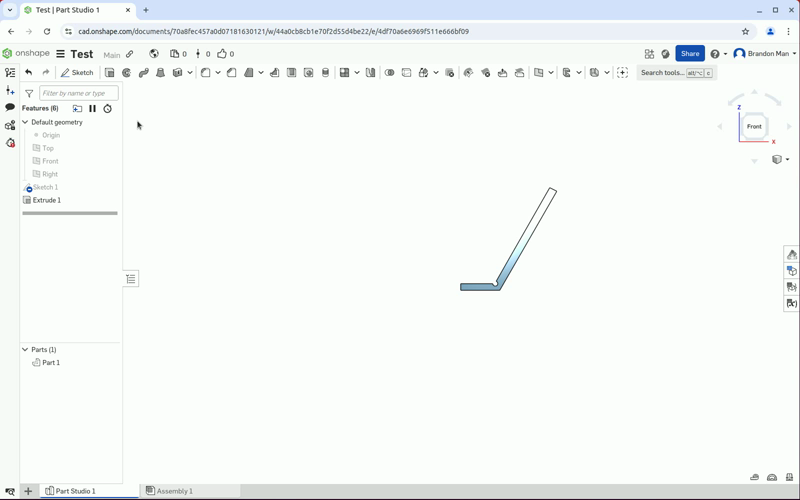
key(shift+h)
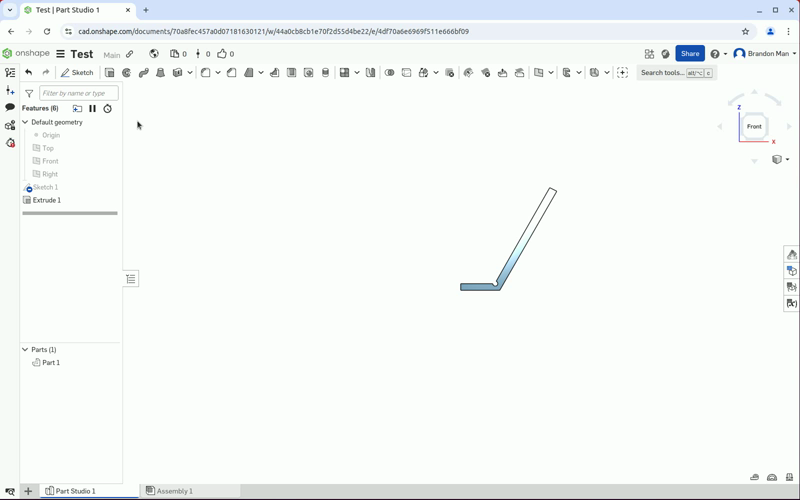
key(shift+h)
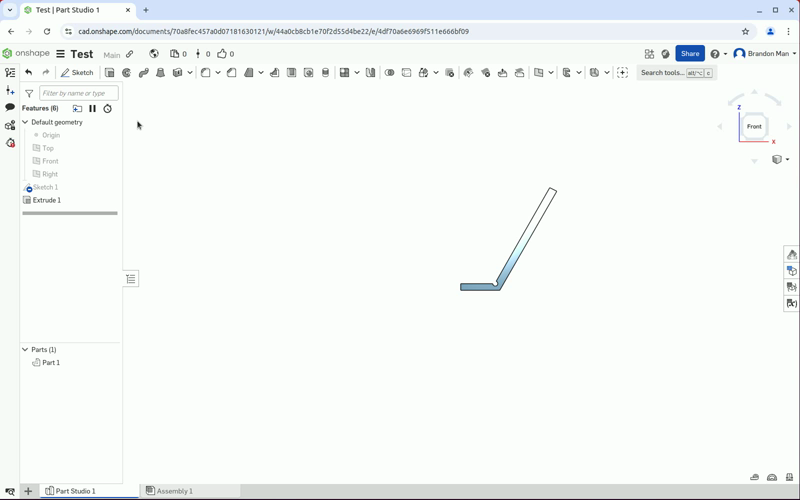
mouse_move(73, 189)
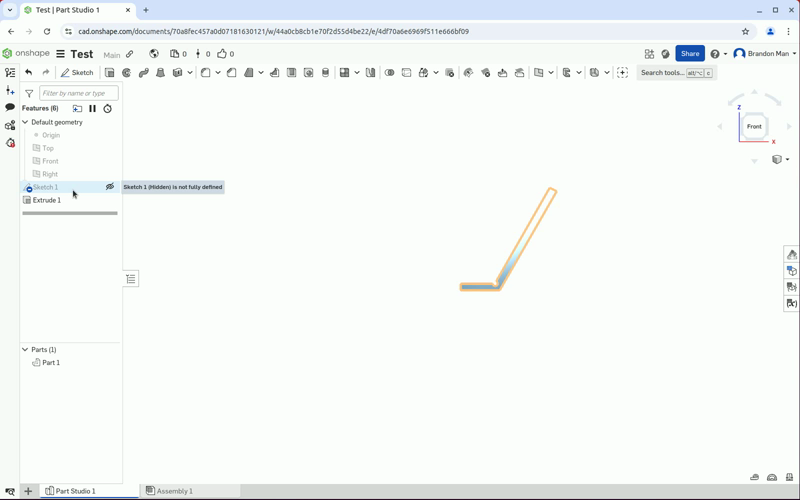
click(73, 189)
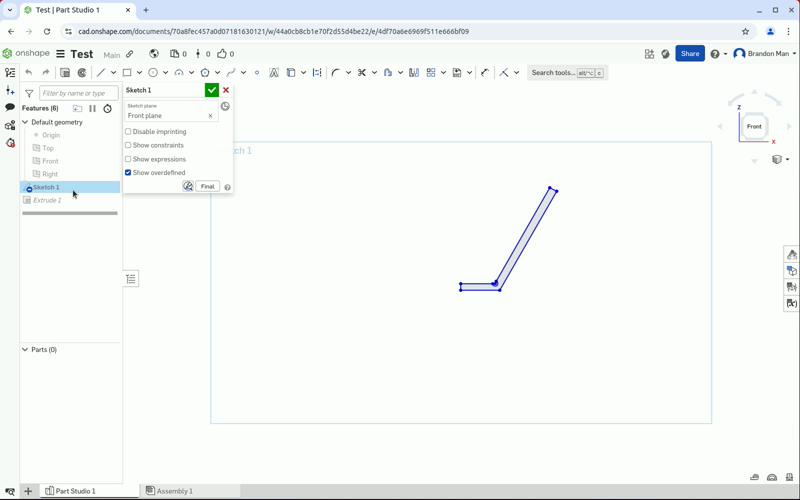
mouse_move(229, 92)
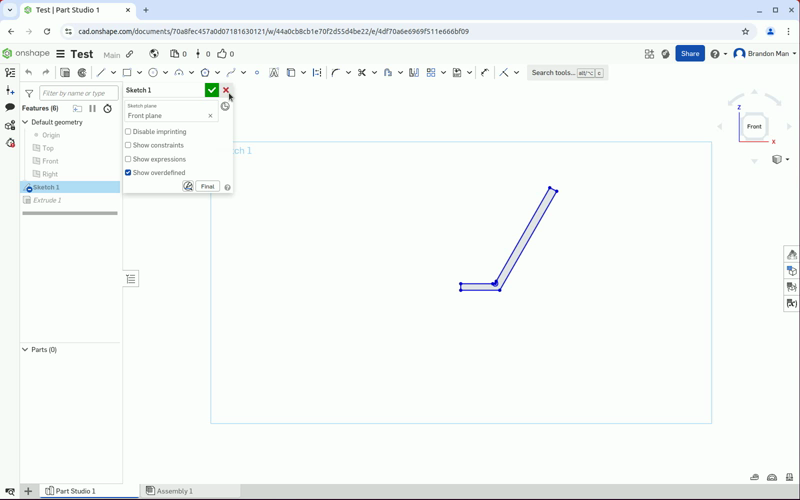
click(229, 92)
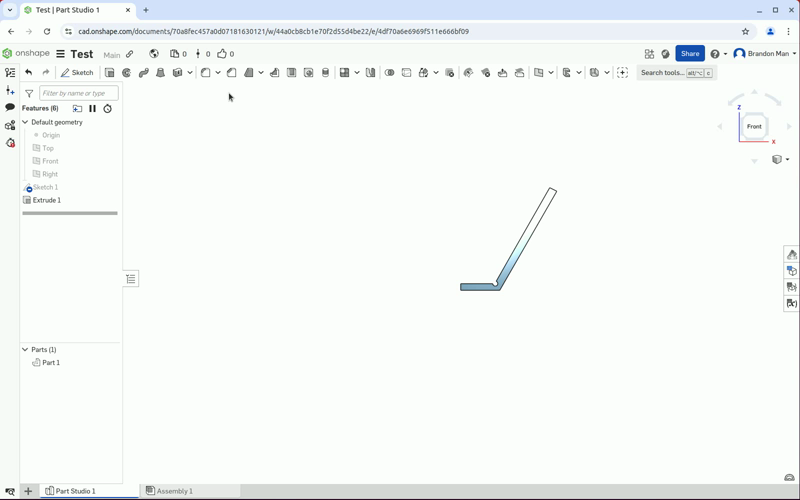
mouse_move(73, 352)
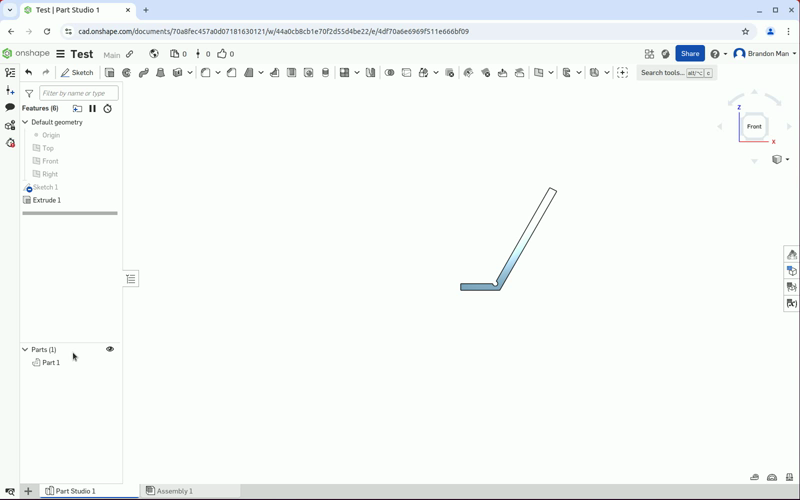
key(y)
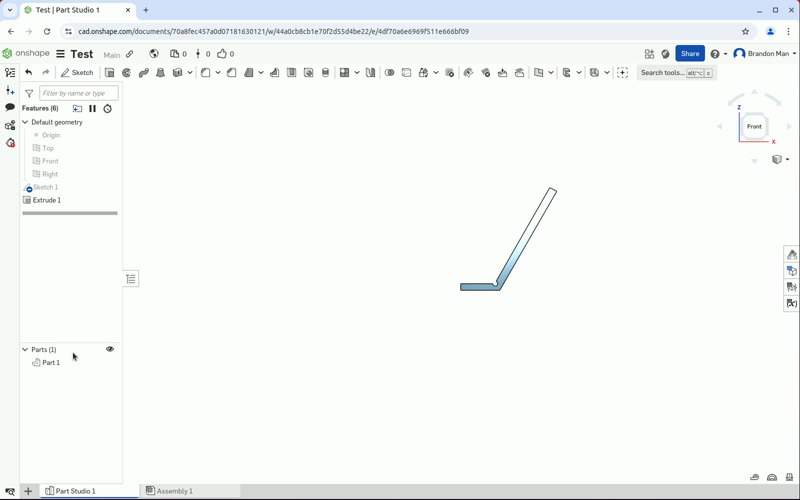
key(shift+p)
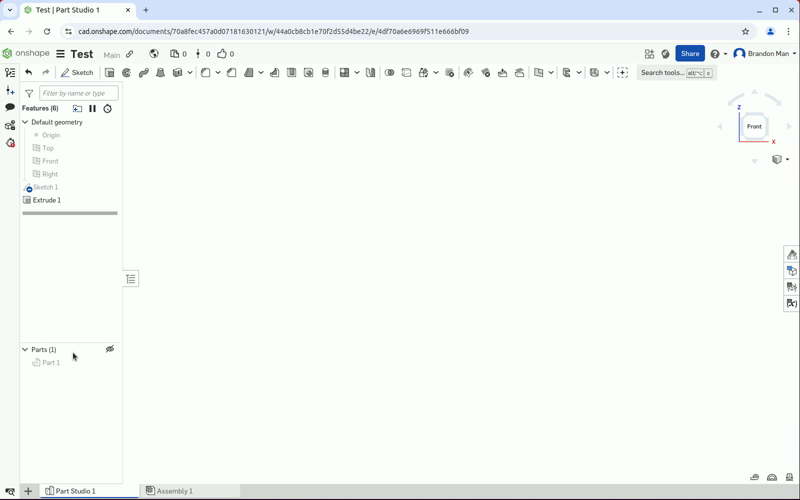
key(space)
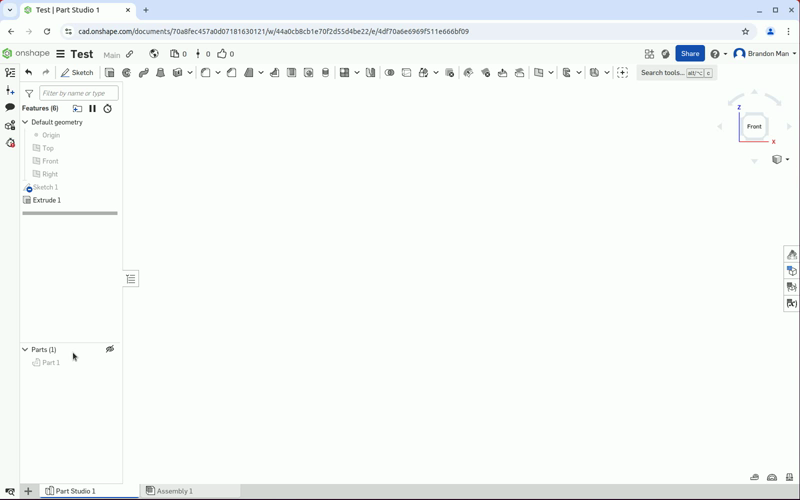
key_down(shift)
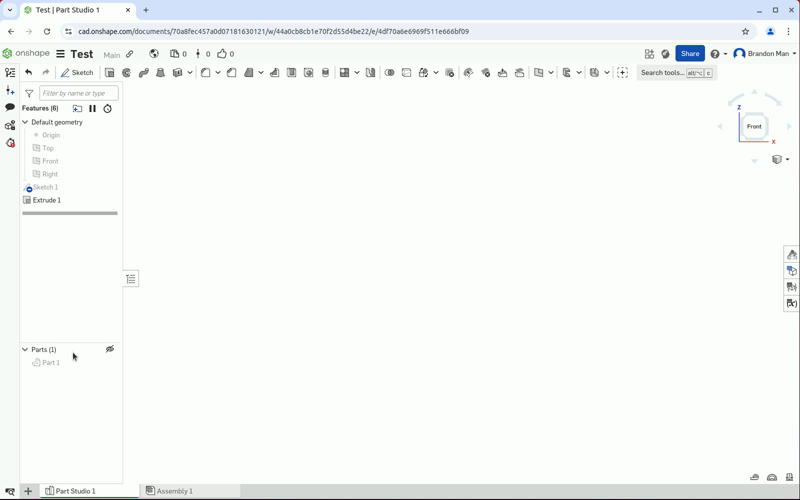
key(down)
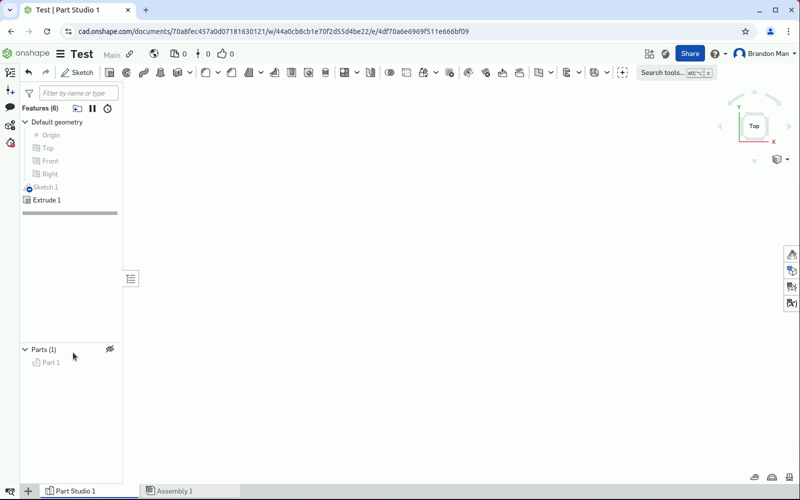
key_up(shift)
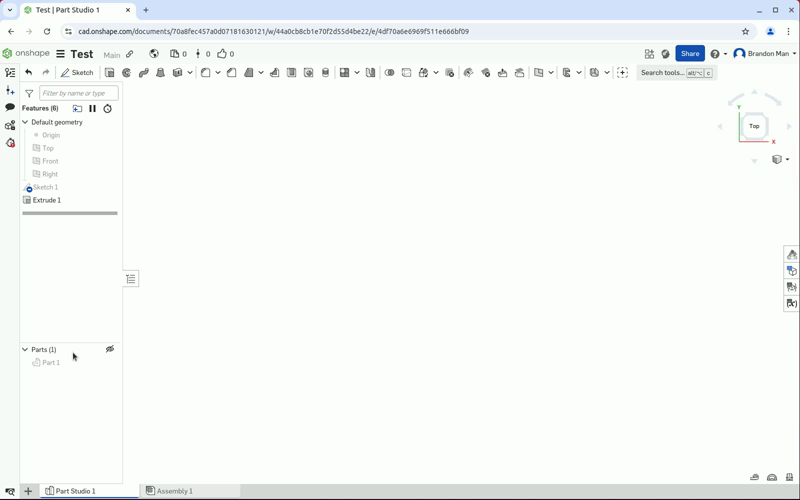
mouse_move(73, 352)
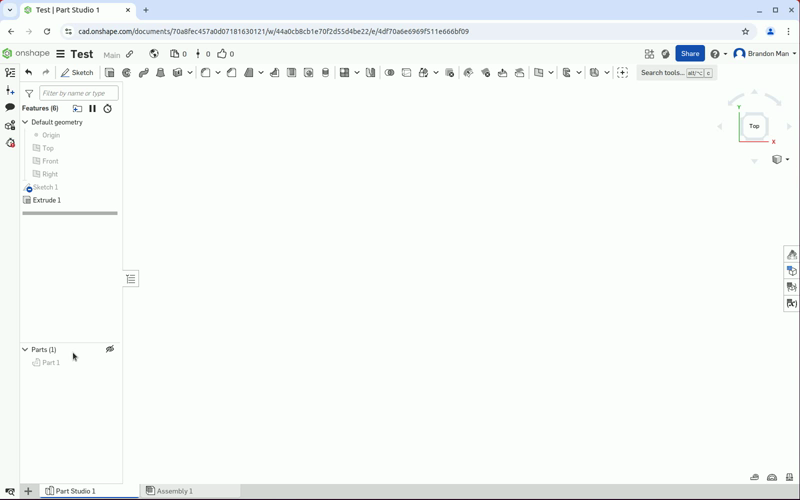
key(shift+y)
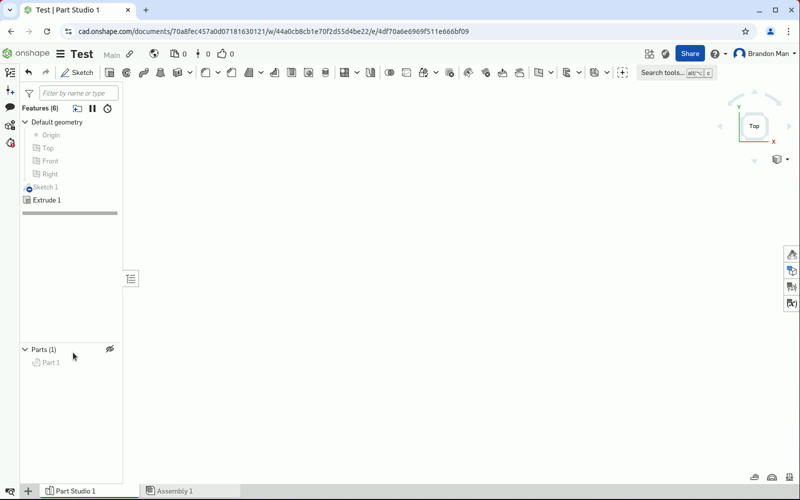
key(shift+s)
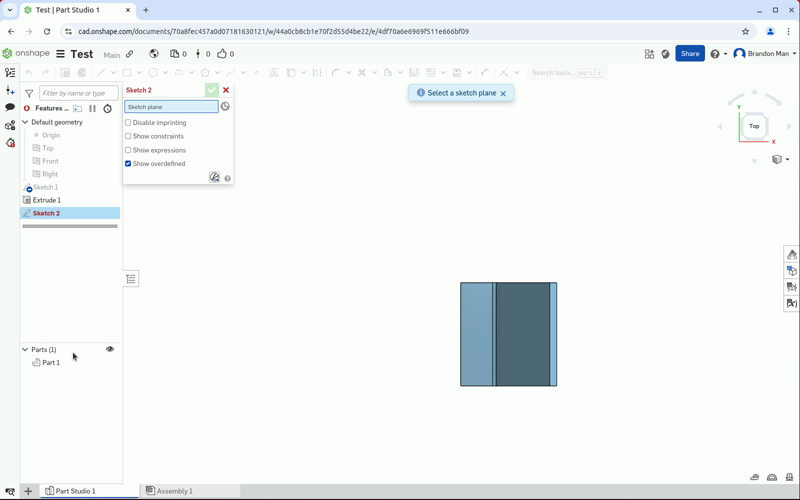
mouse_move(73, 150)
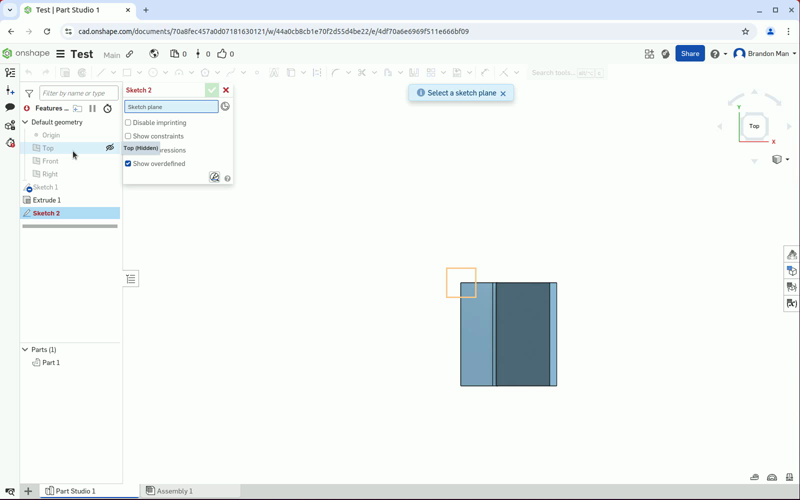
click(73, 150)
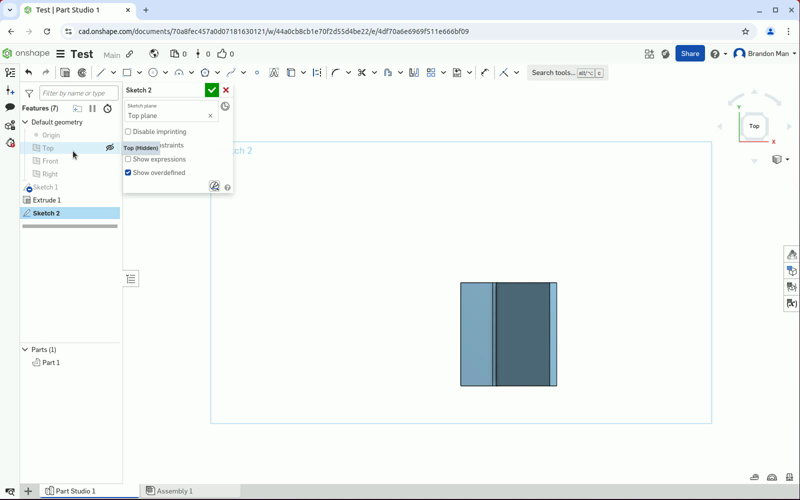
mouse_move(73, 352)
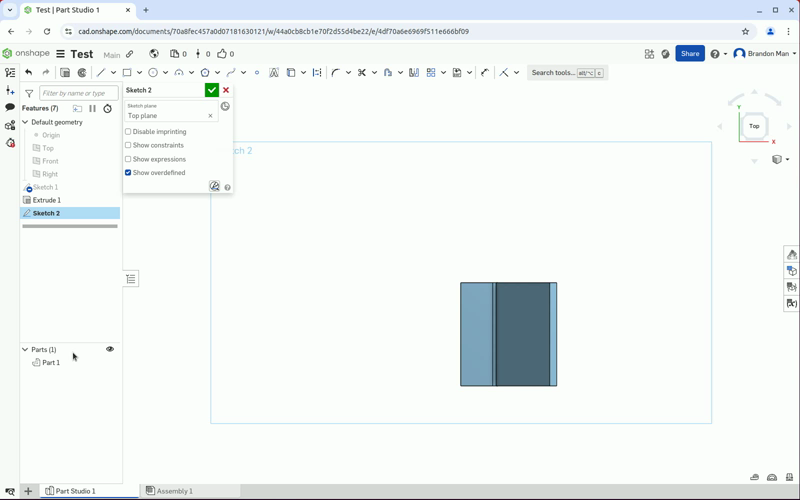
key(y)
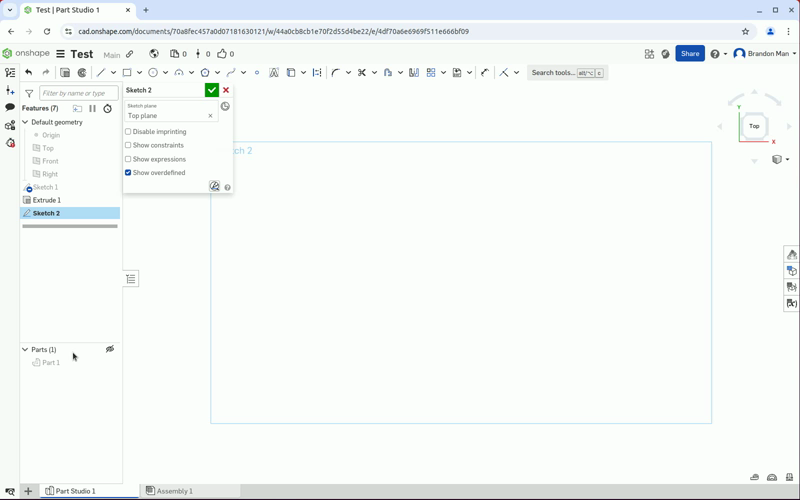
key(c)
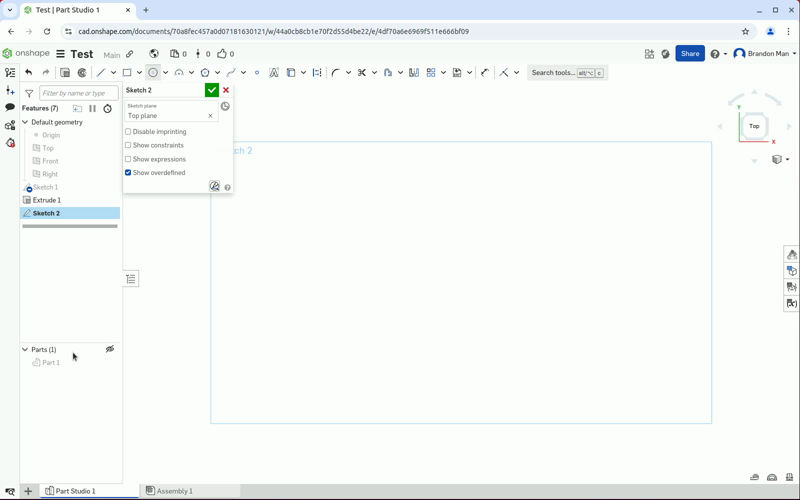
key_down(shift)
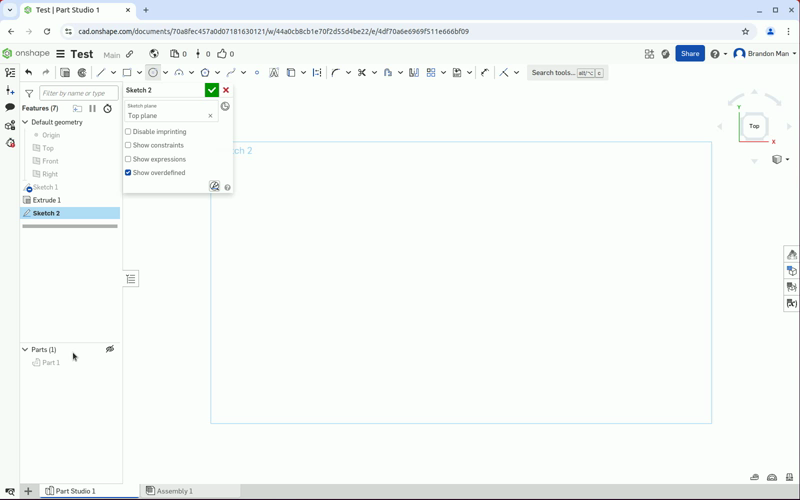
mouse_move(475, 379)
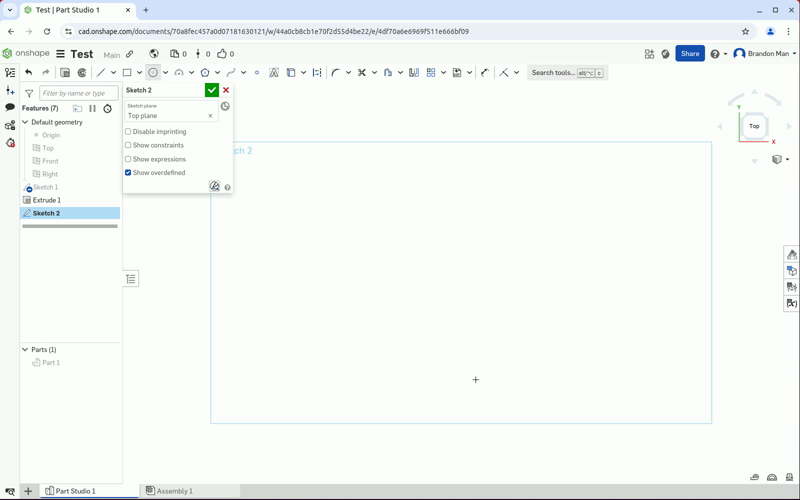
click(475, 379)
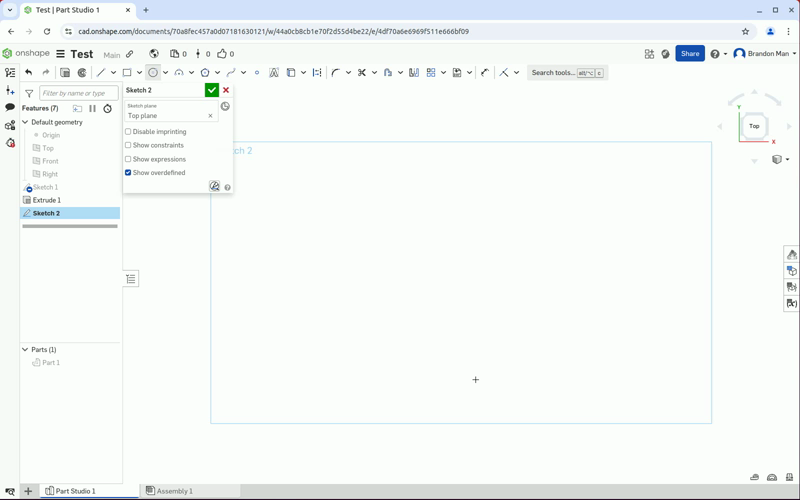
key_up(shift)
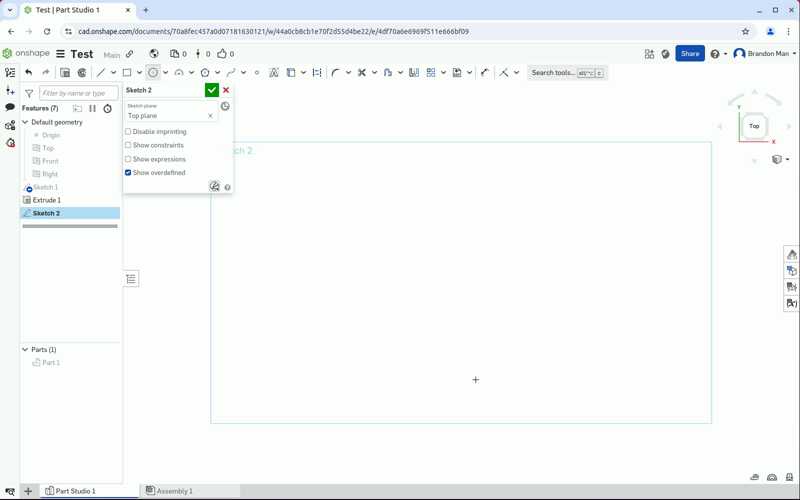
mouse_move(479, 379)
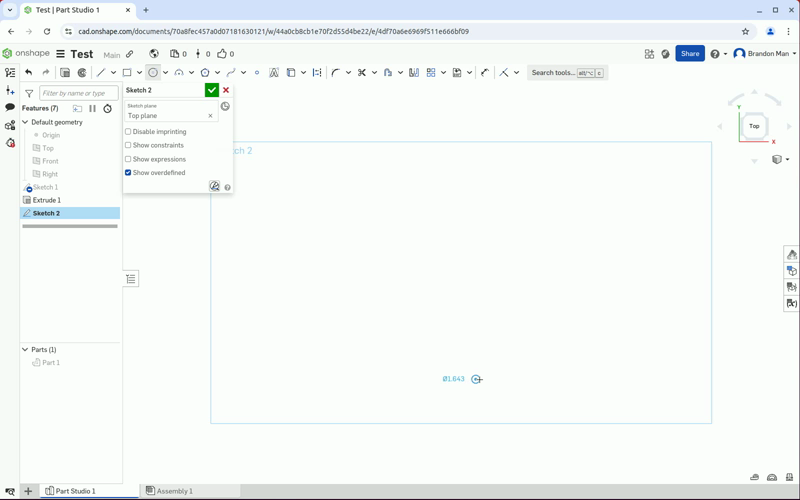
click(479, 379)
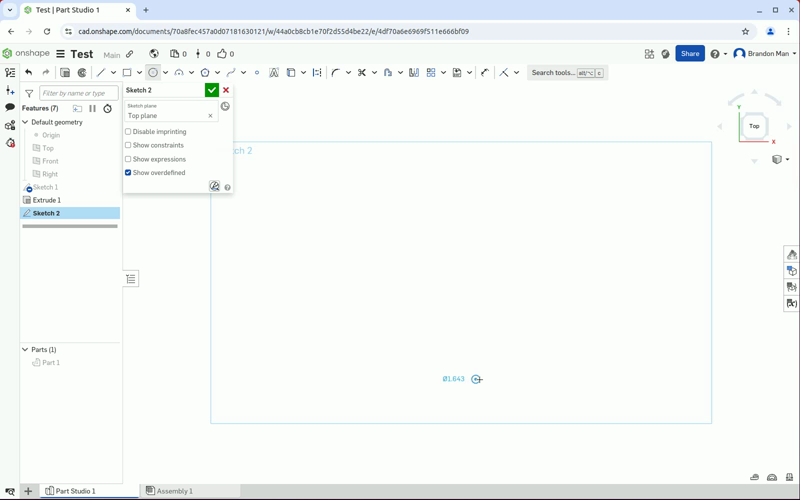
key(esc)
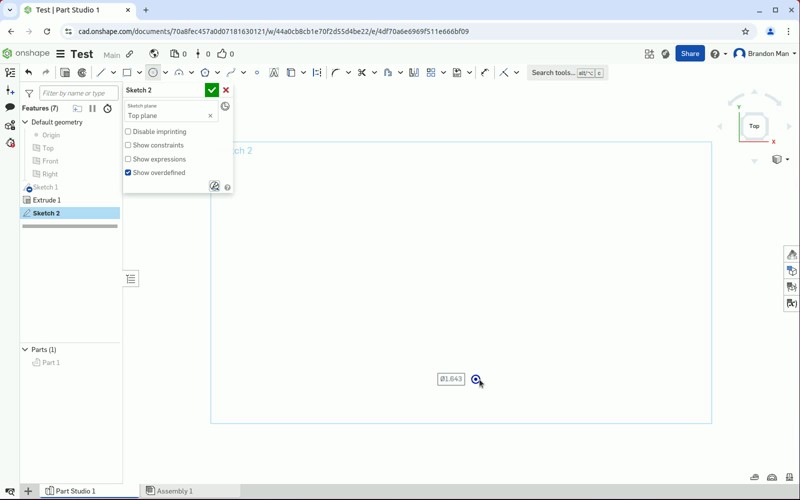
mouse_move(472, 379)
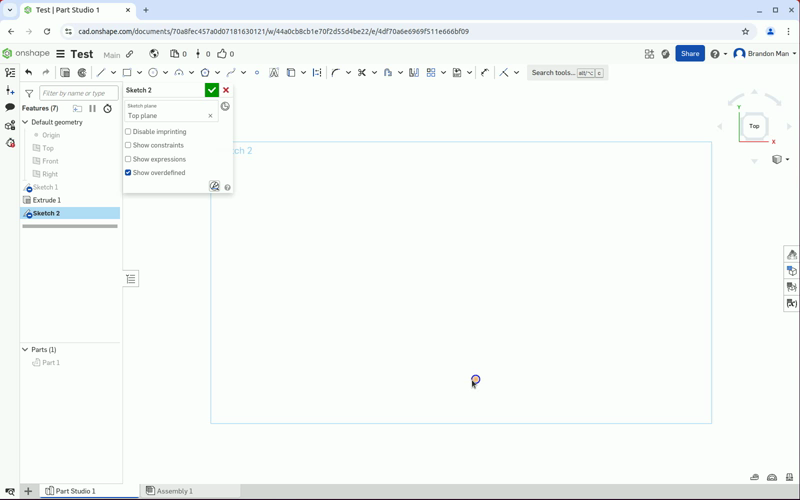
scroll(6)
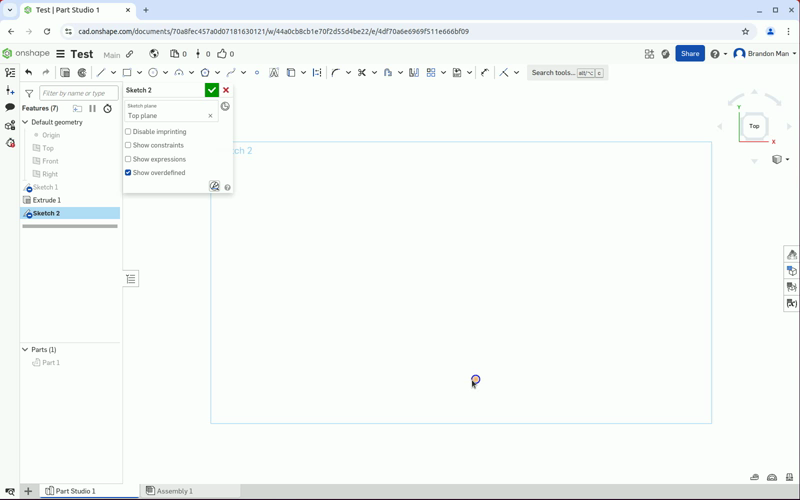
scroll(6)
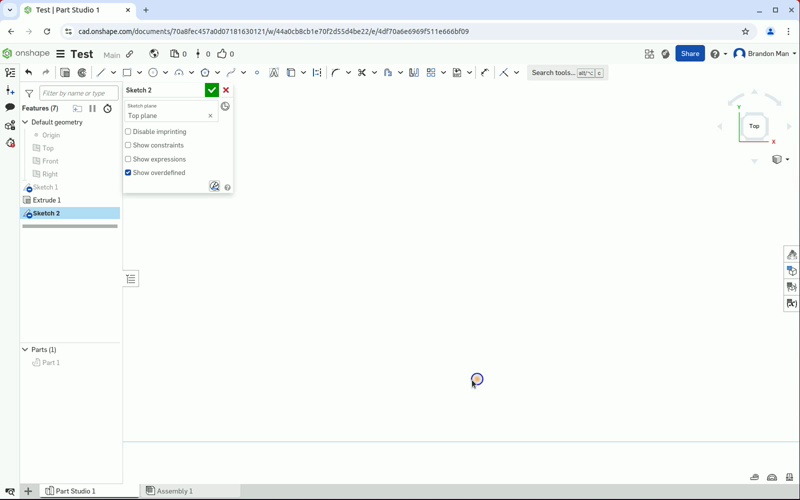
scroll(6)
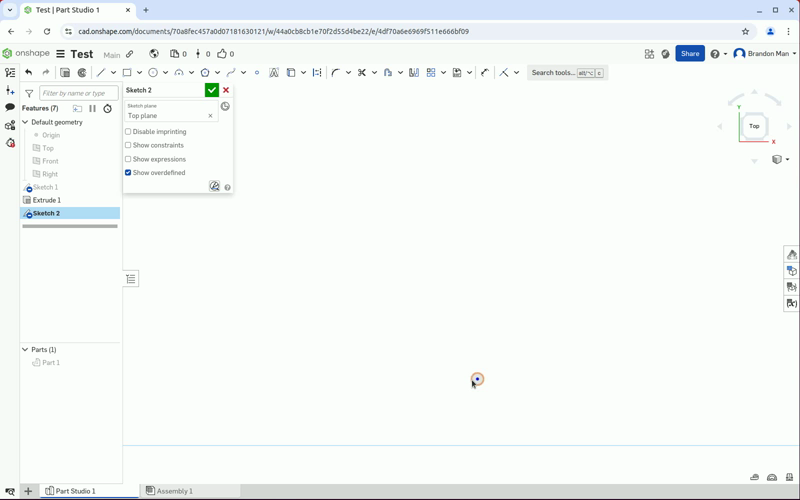
scroll(6)
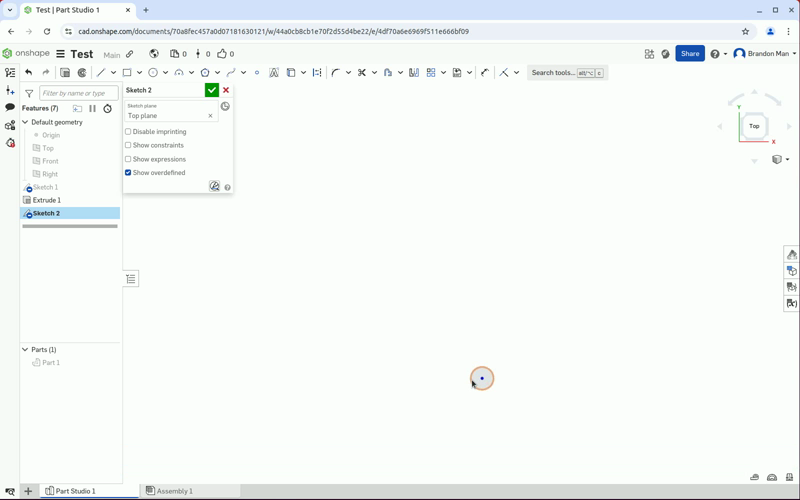
scroll(6)
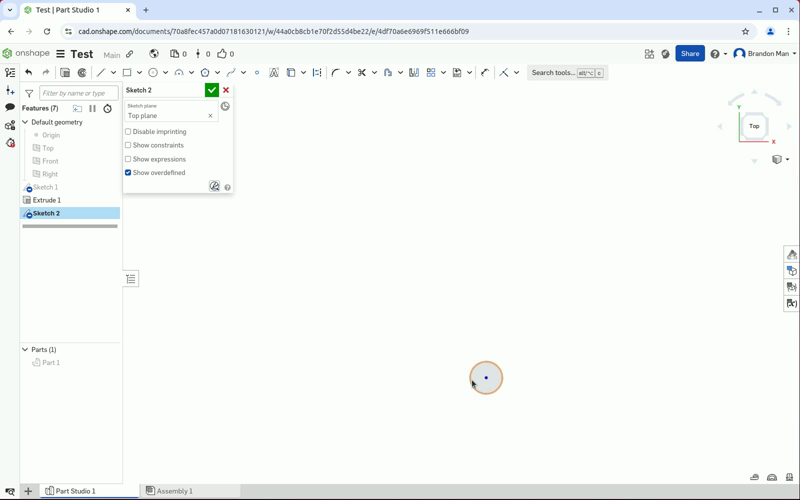
scroll(6)
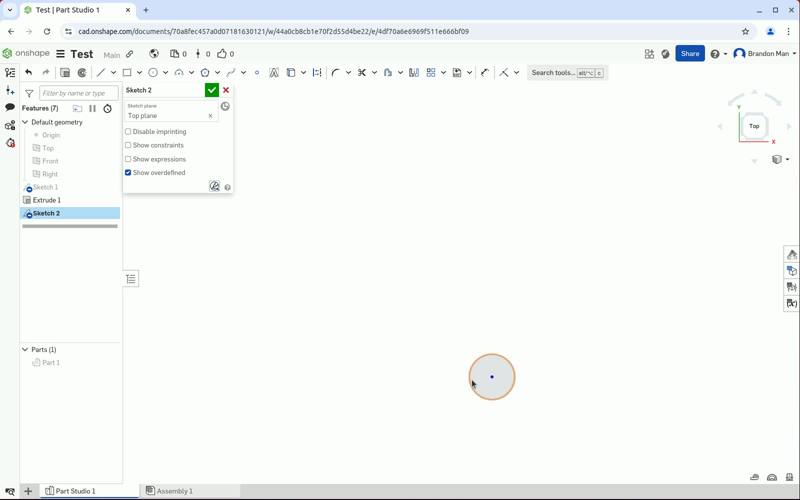
scroll(6)
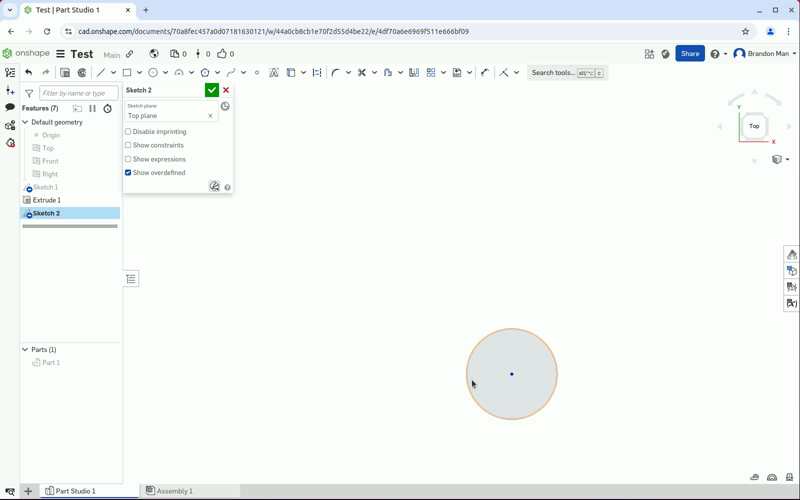
click(472, 379)
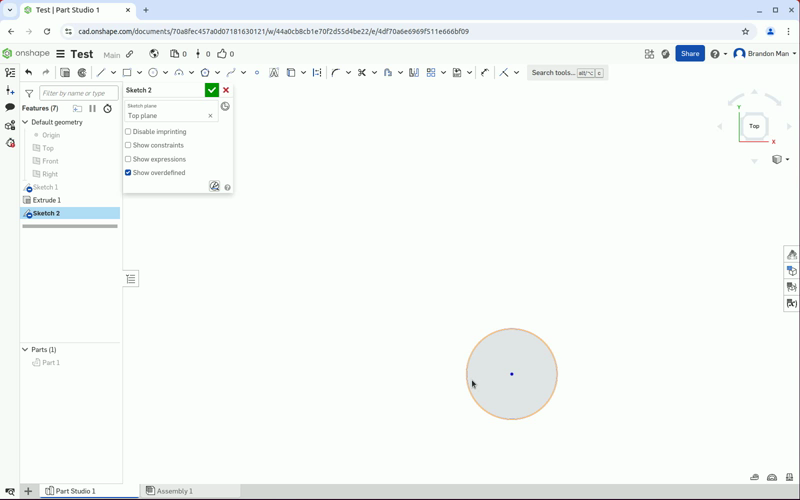
scroll(-6)
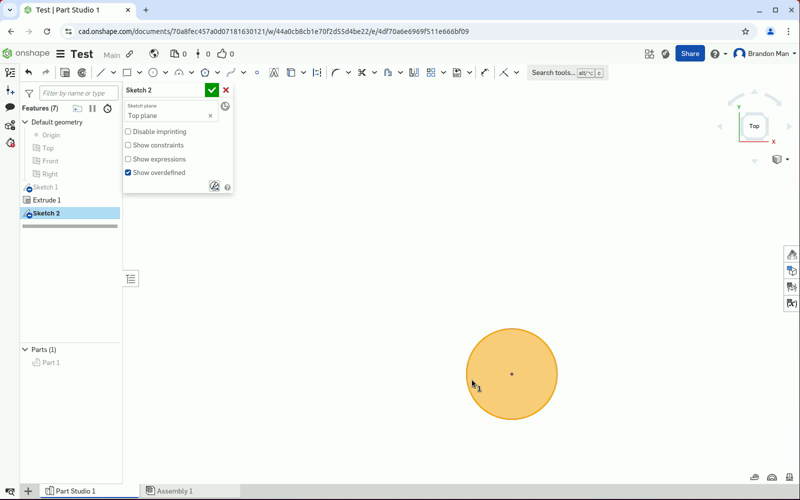
scroll(-6)
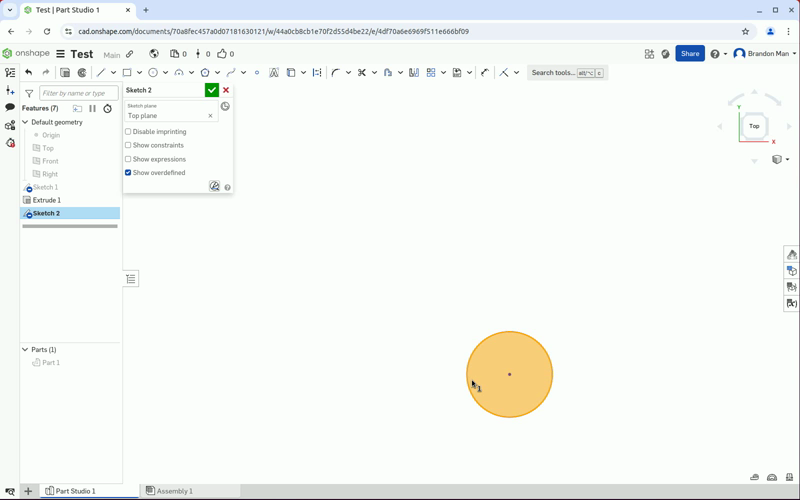
scroll(-6)
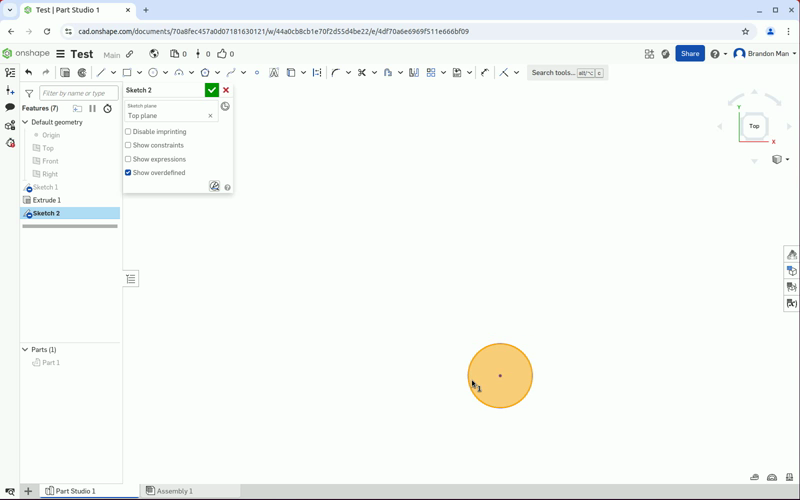
scroll(-6)
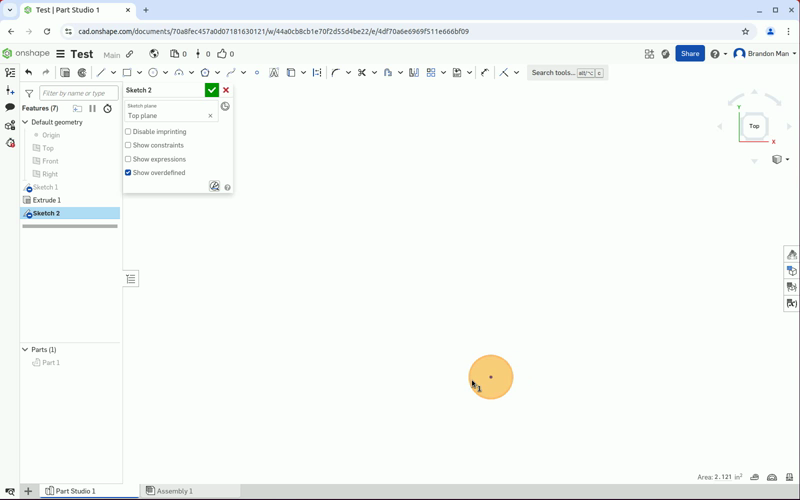
scroll(-6)
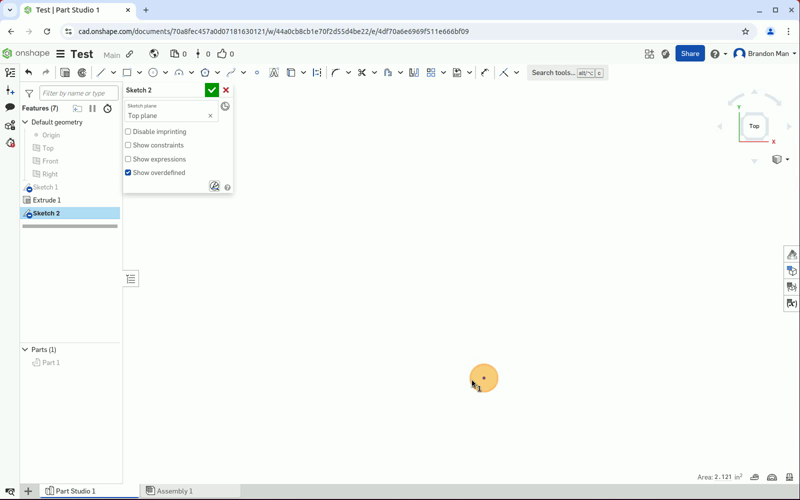
scroll(-6)
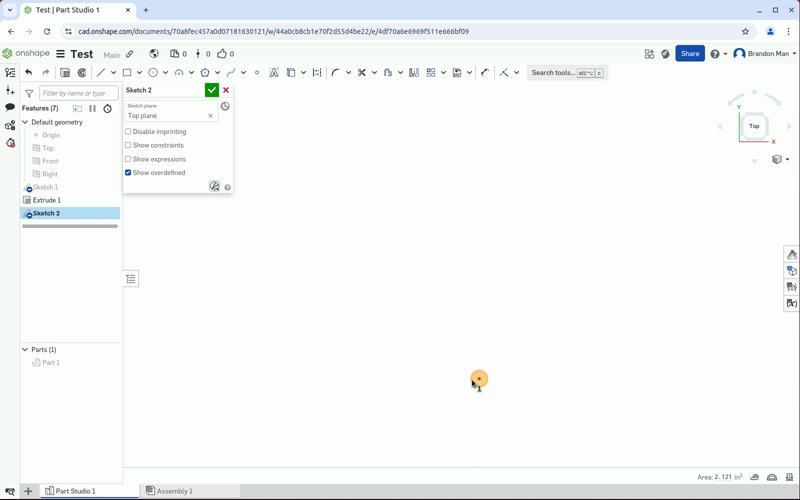
scroll(-6)
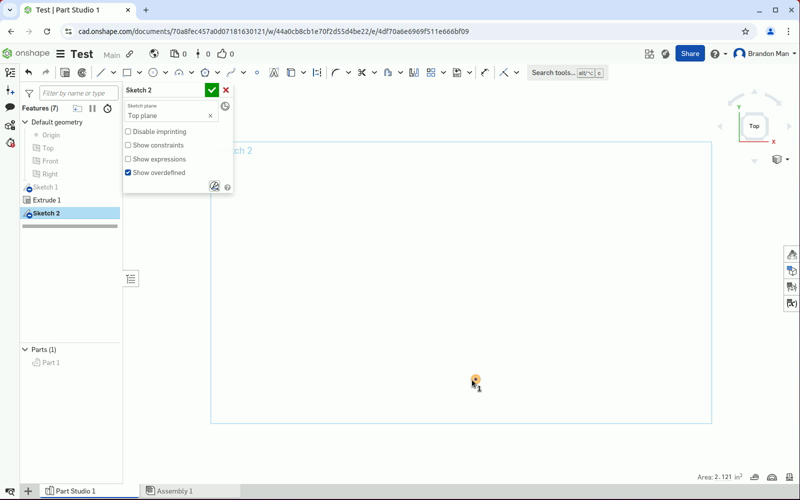
mouse_move(73, 352)
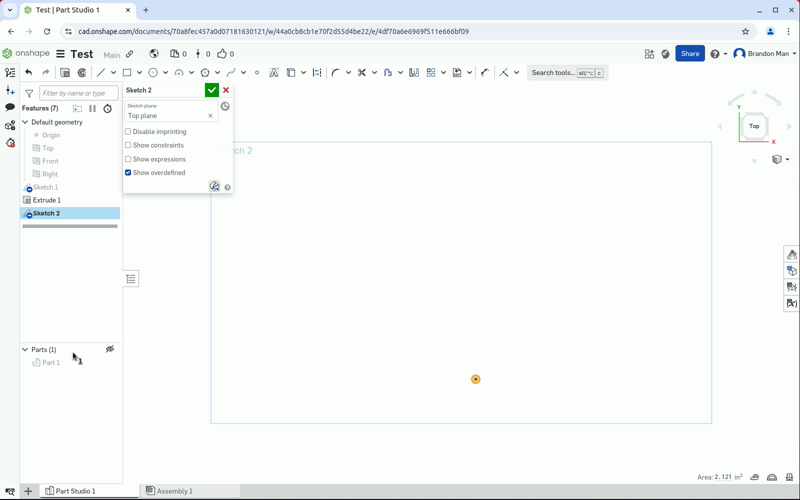
key(shift+y)
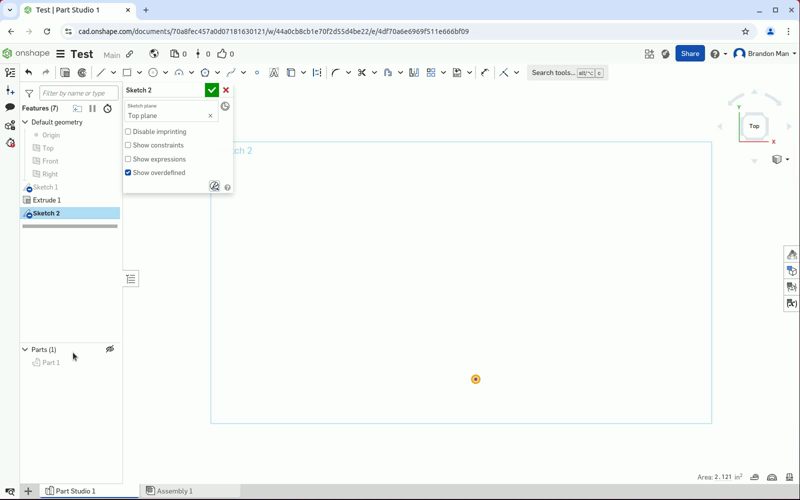
key(shift+e)
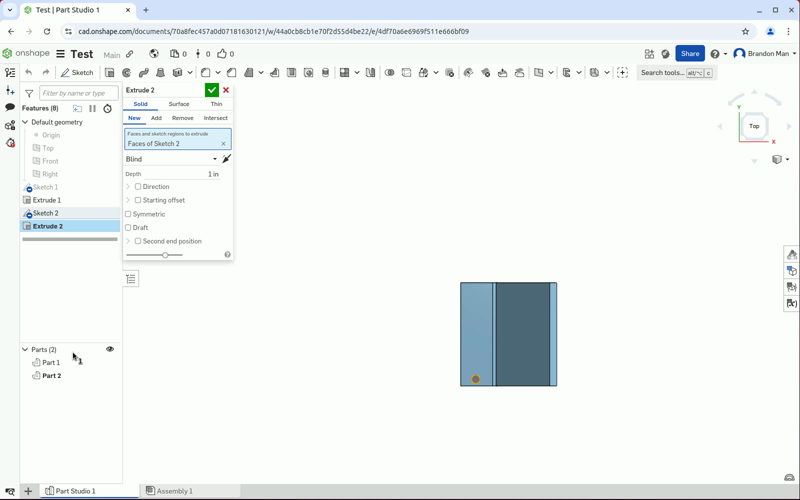
mouse_move(143, 106)
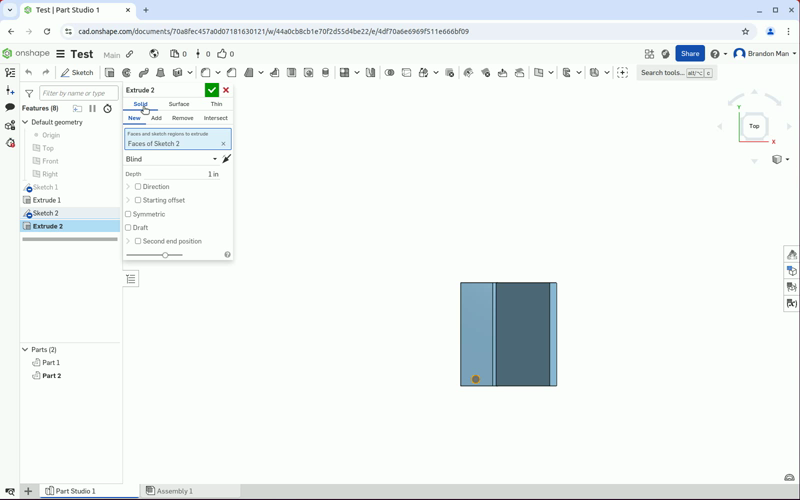
click(143, 106)
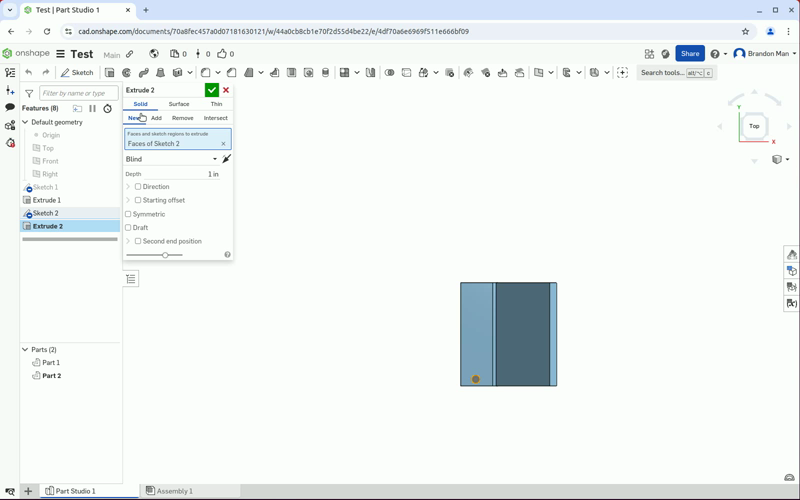
mouse_move(137, 120)
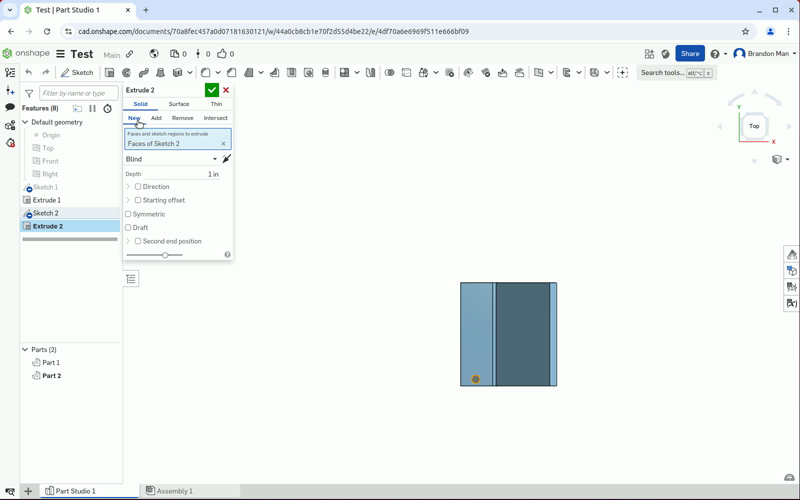
click(137, 120)
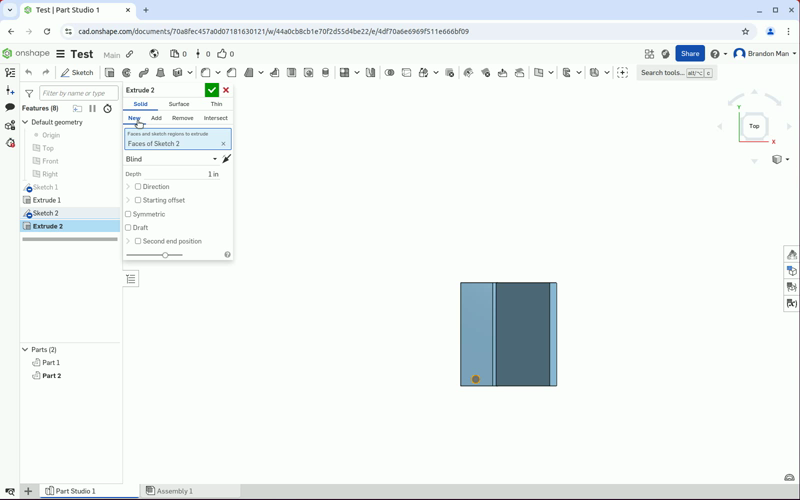
key(tab, 4)
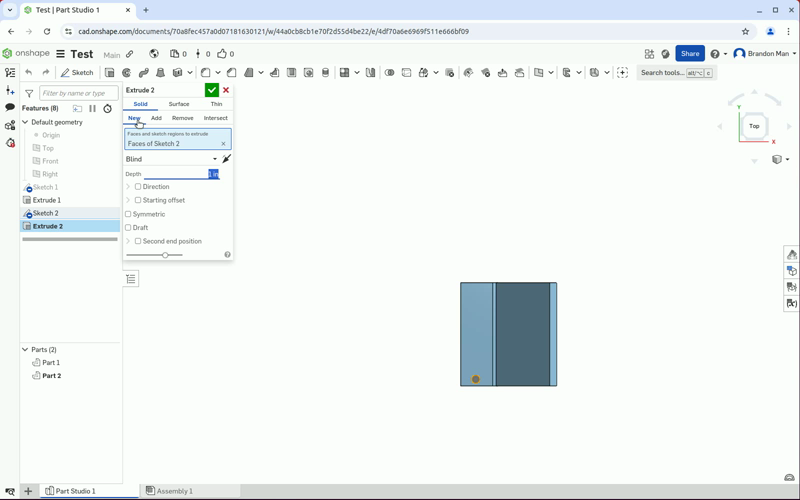
text(2.407)
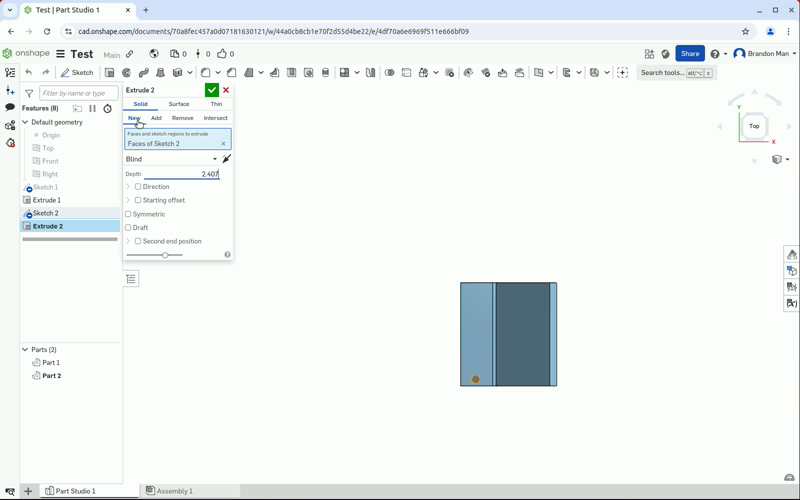
key(enter)
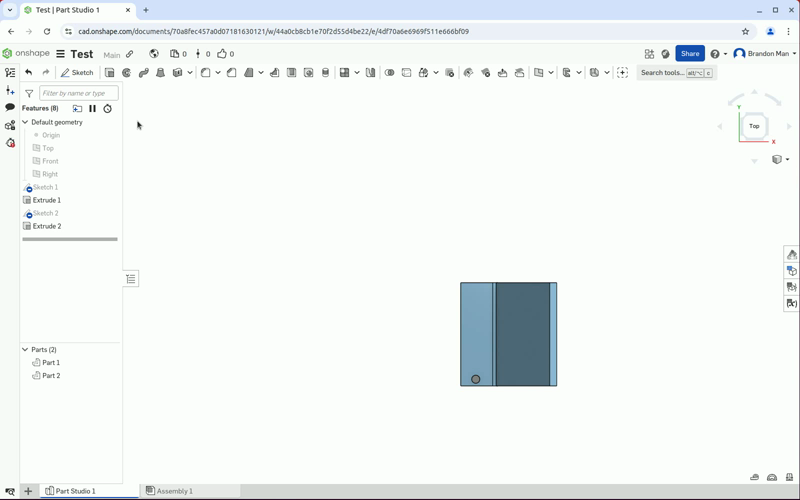
key(shift+h)
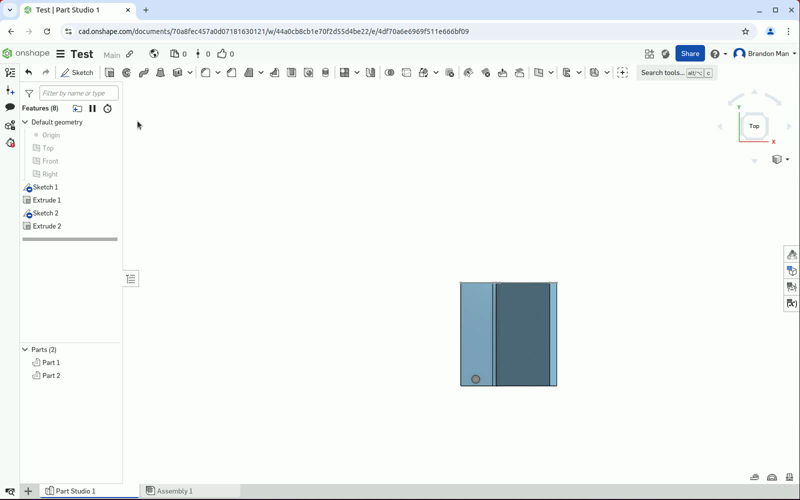
key(shift+h)
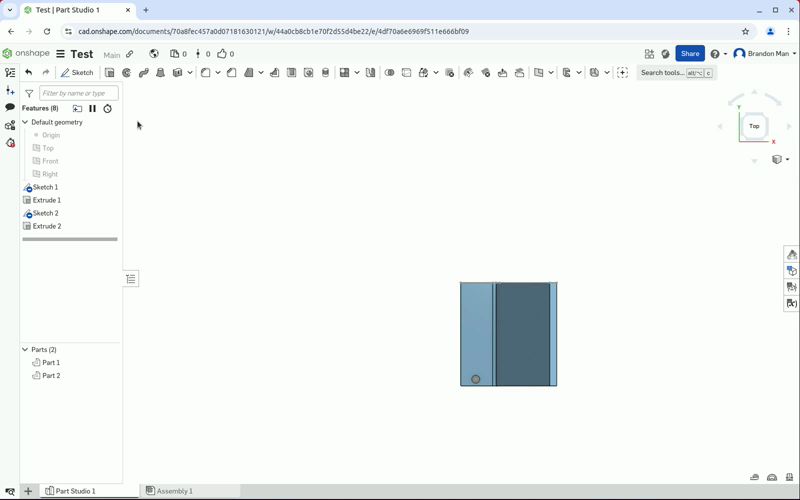
key(shift+7)
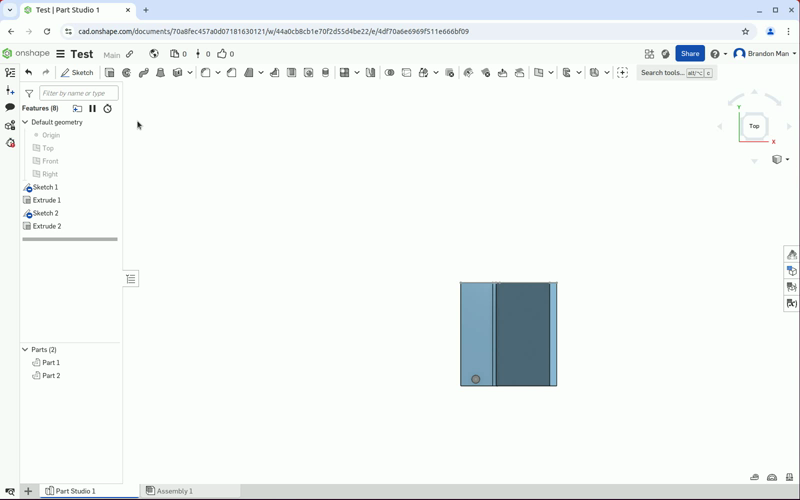
key(up, 3)
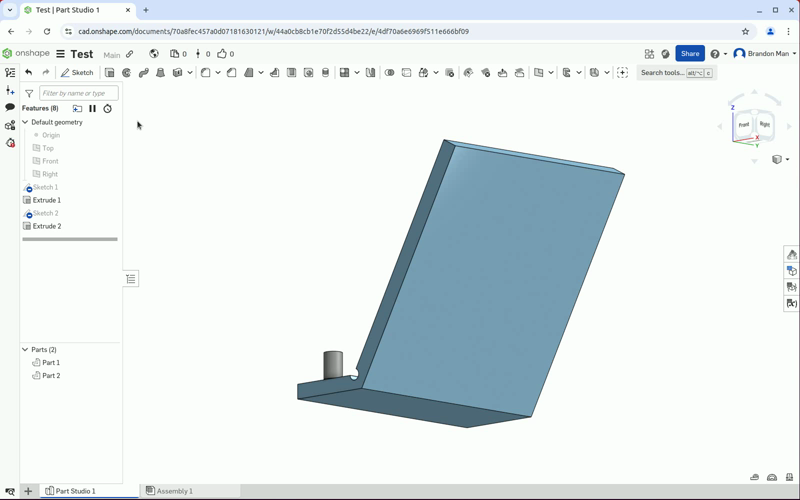
key(left, 3)
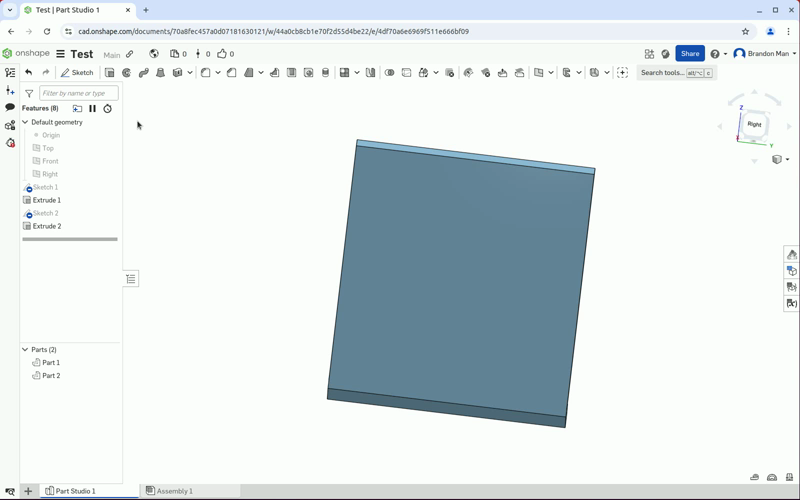
key(right, 3)
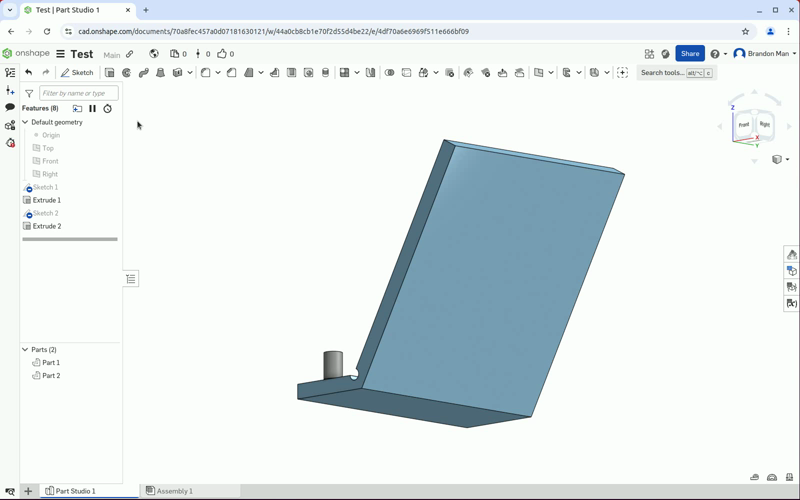
key(down, 3)
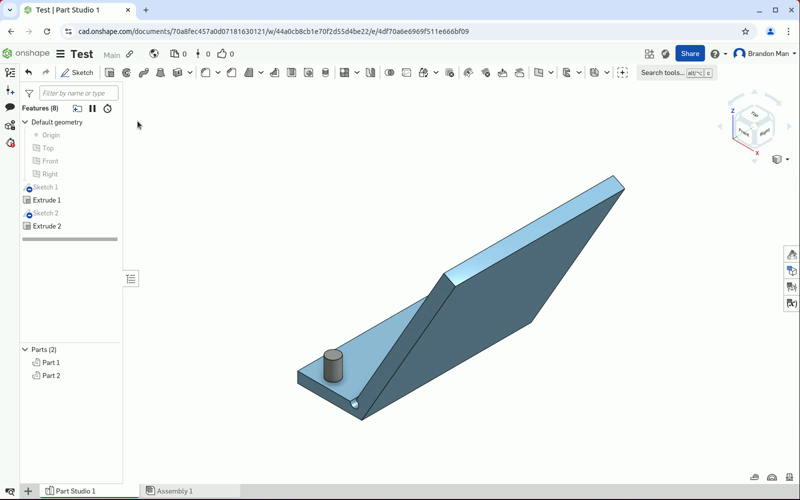
mouse_move(73, 189)
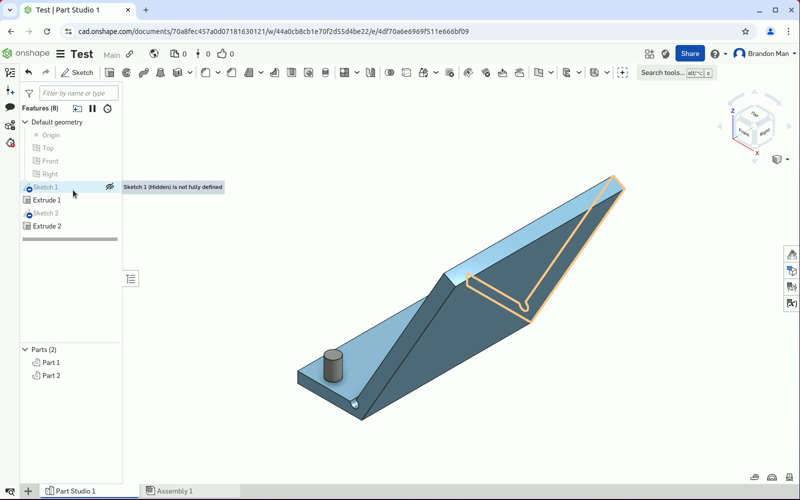
click(73, 189)